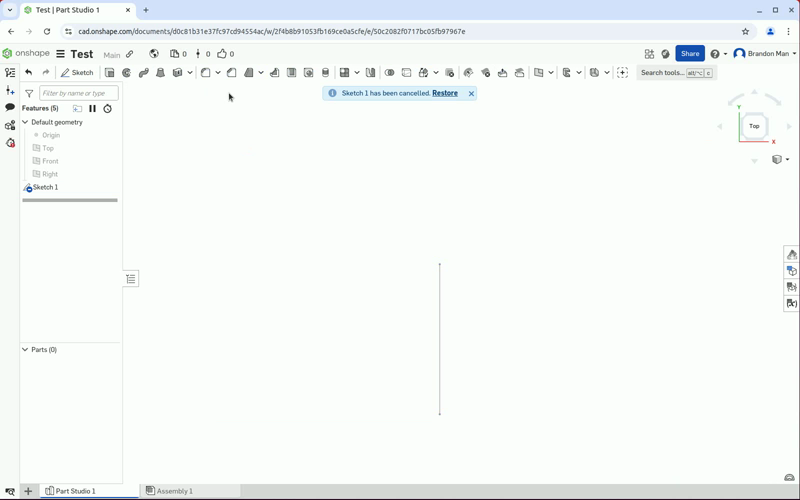
key(shift+h)
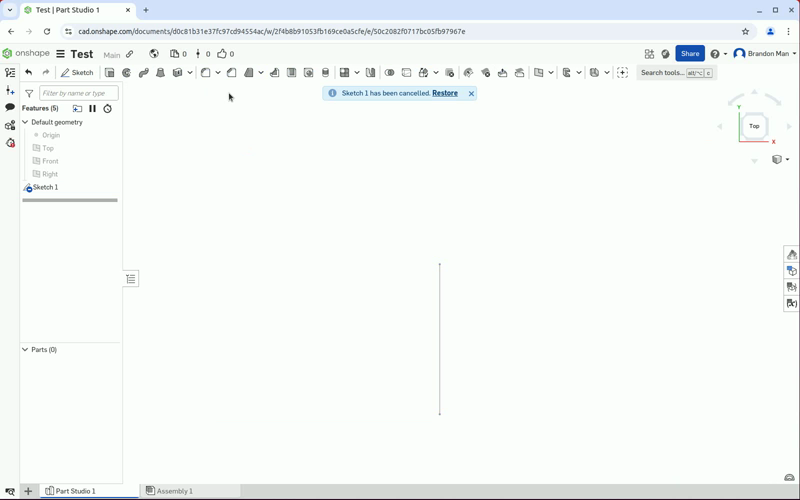
key(shift+s)
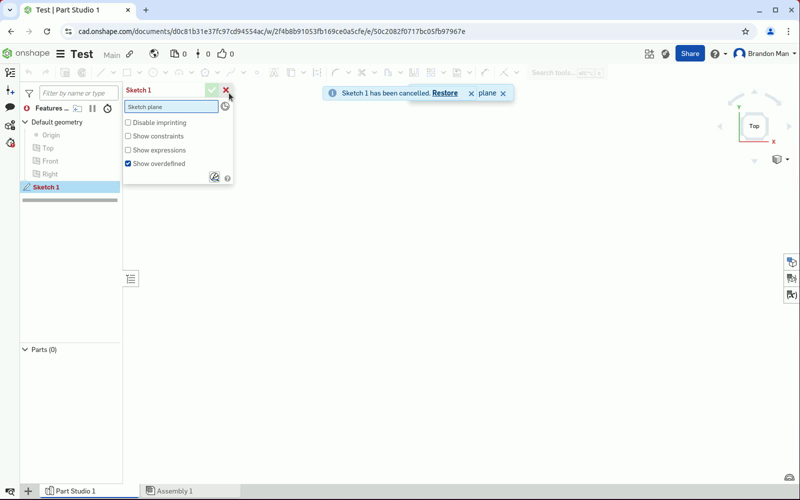
mouse_move(73, 150)
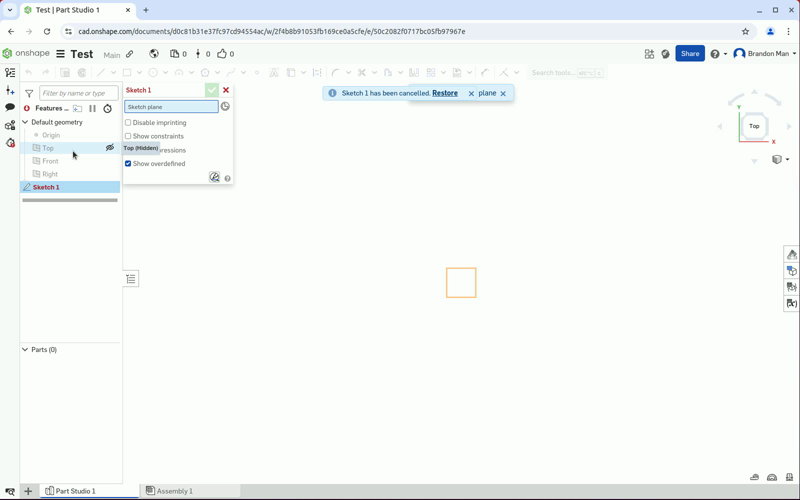
click(73, 150)
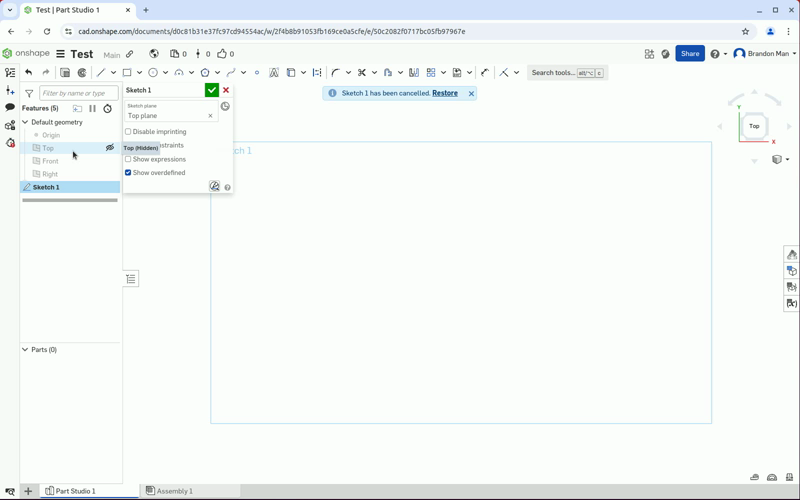
mouse_move(73, 352)
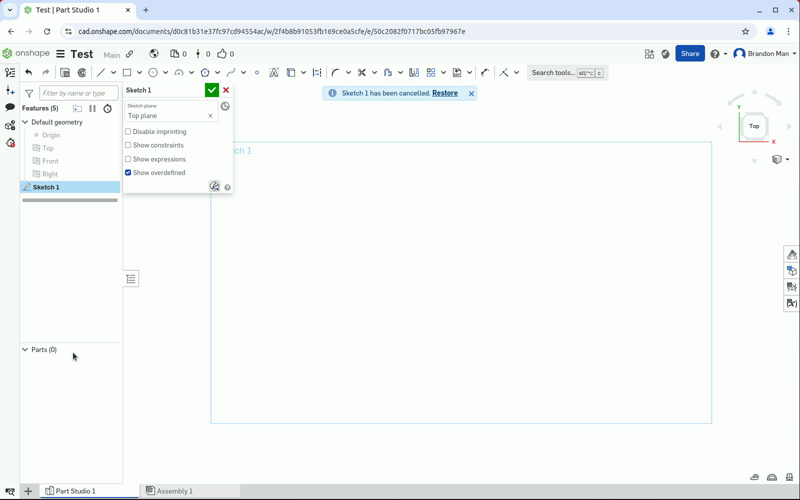
key(y)
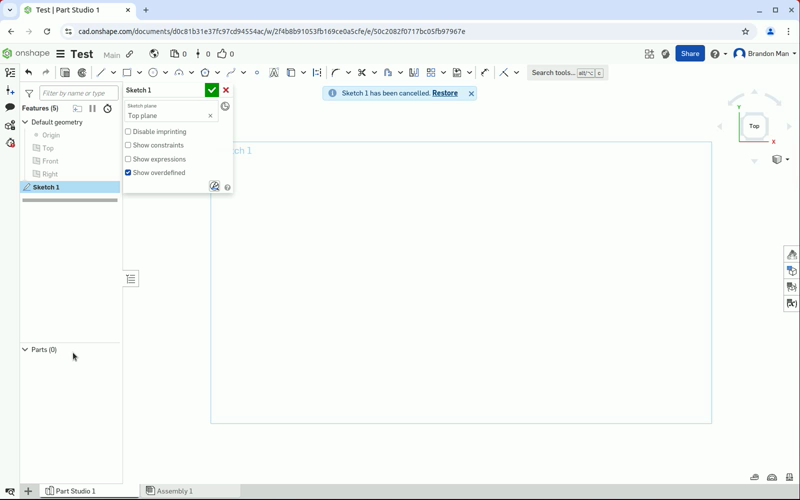
key(a)
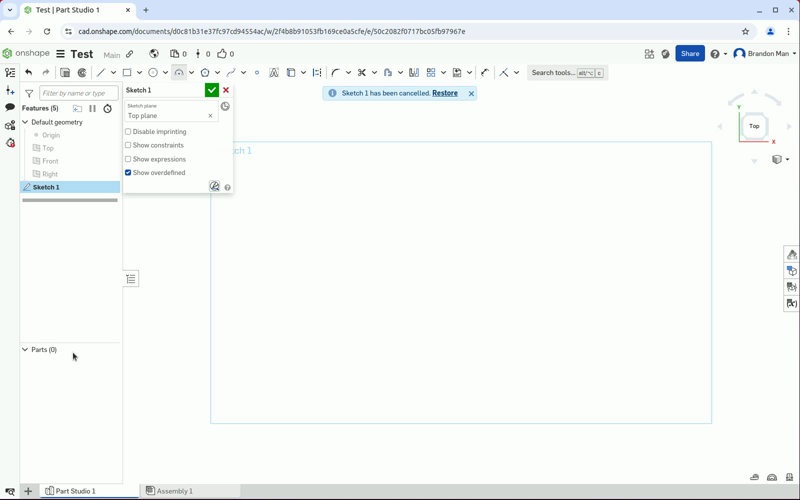
key_down(shift)
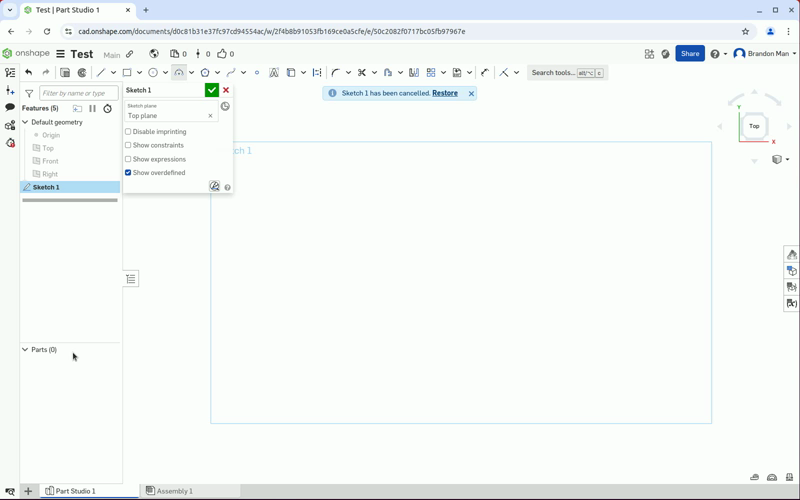
mouse_move(446, 210)
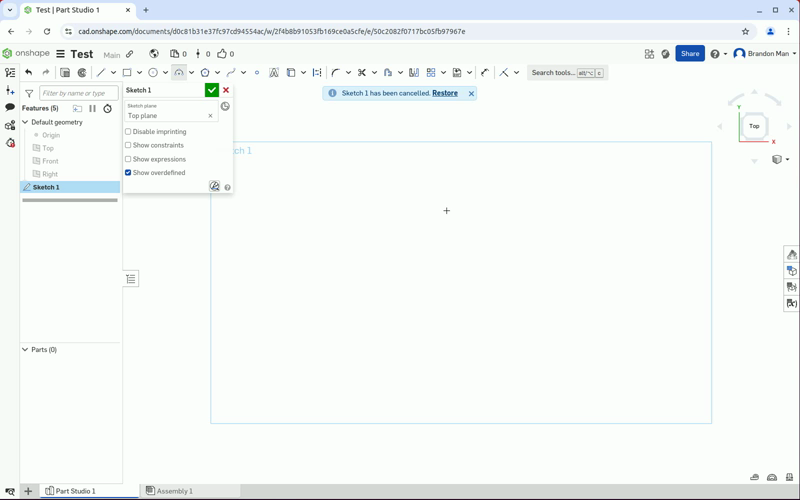
click(446, 210)
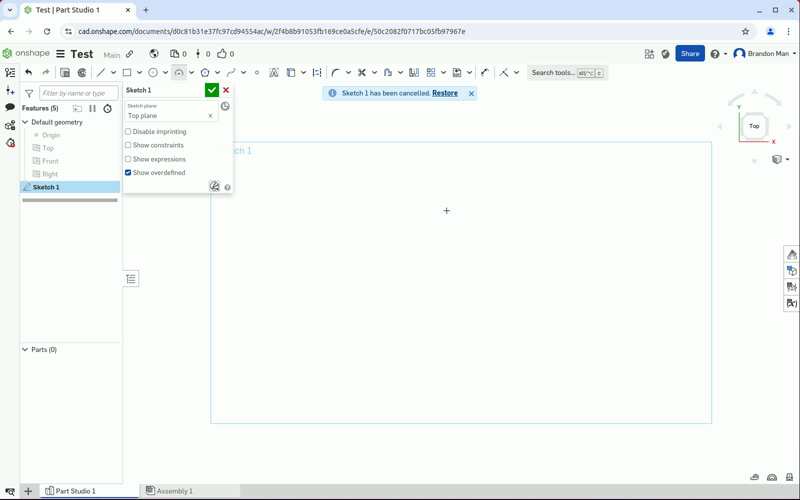
key_up(shift)
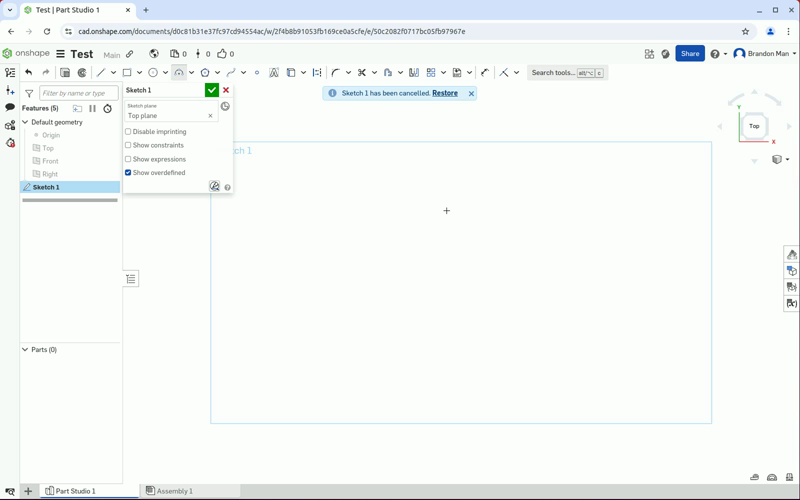
key_down(shift)
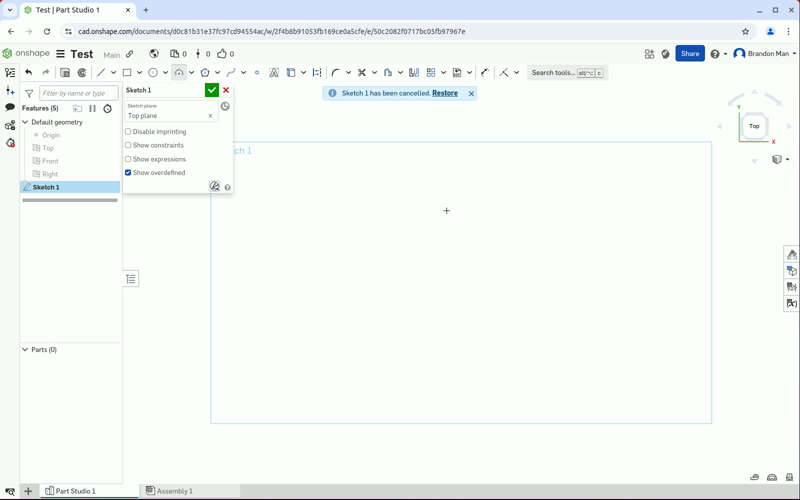
mouse_move(470, 209)
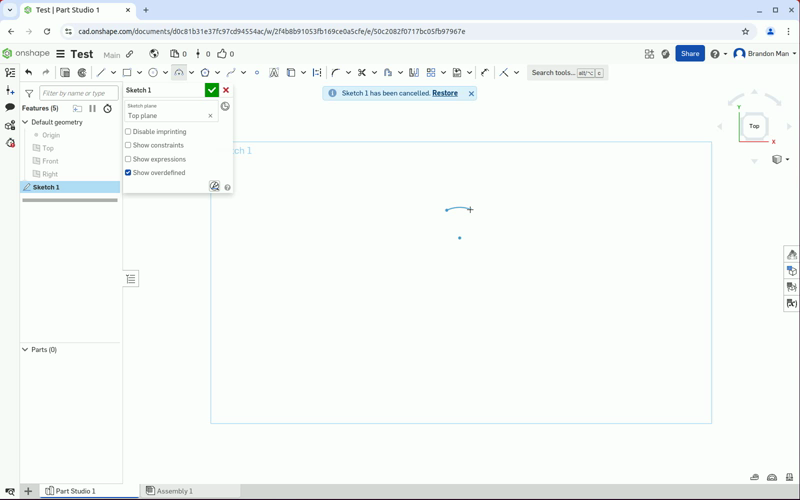
click(470, 209)
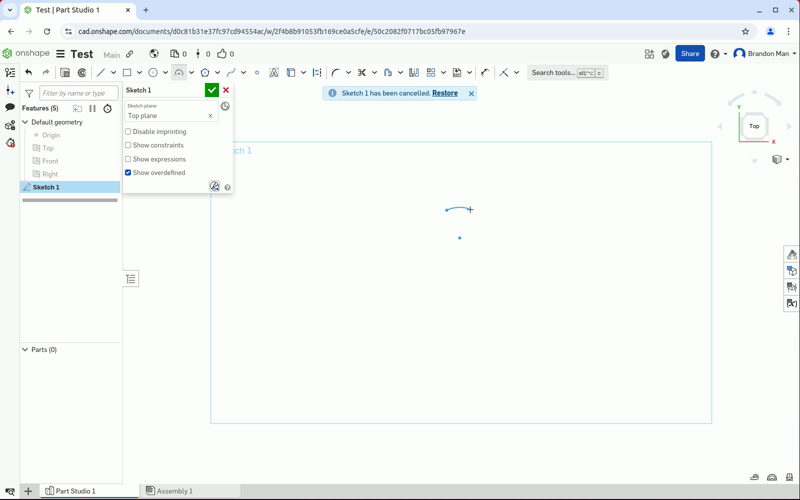
mouse_move(458, 208)
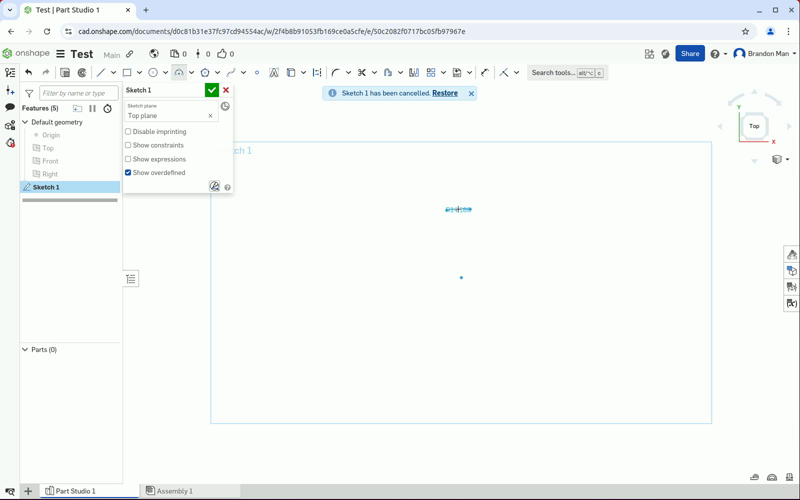
click(458, 208)
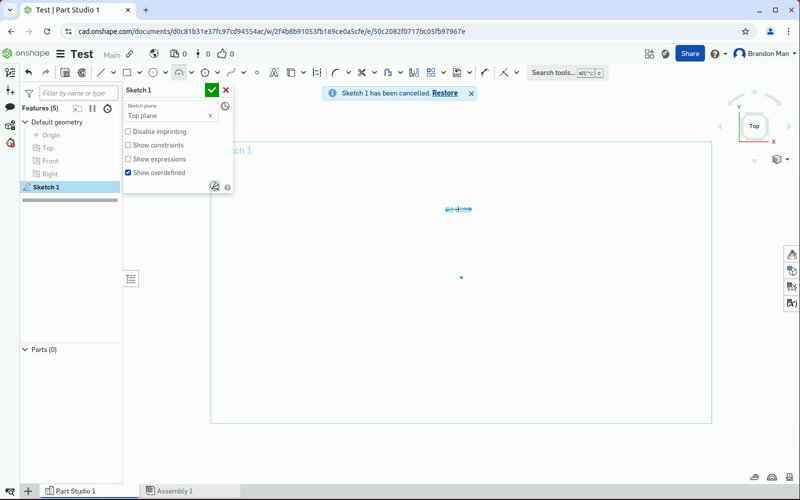
key_up(shift)
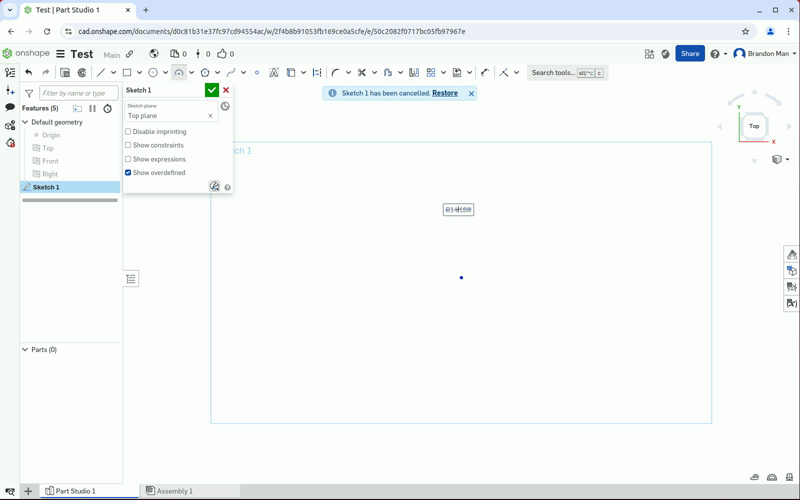
mouse_move(470, 209)
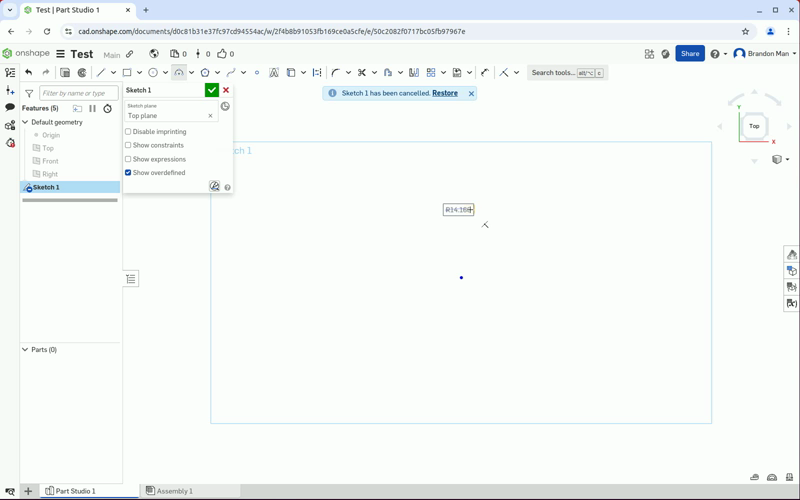
click(470, 209)
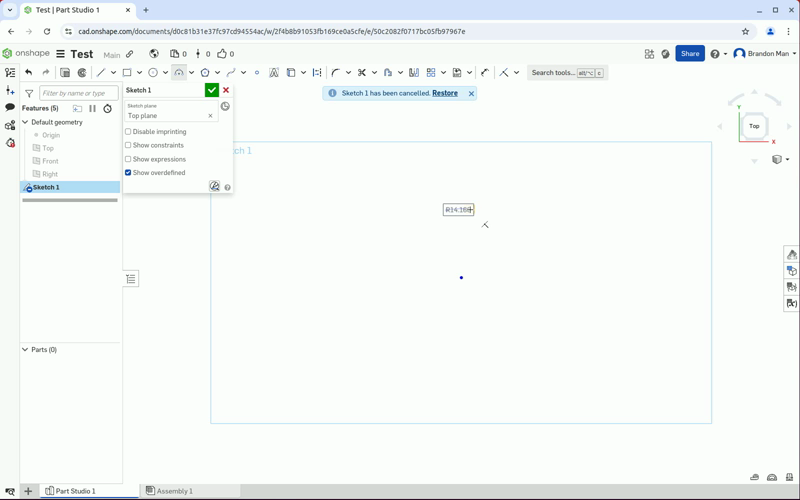
key_down(shift)
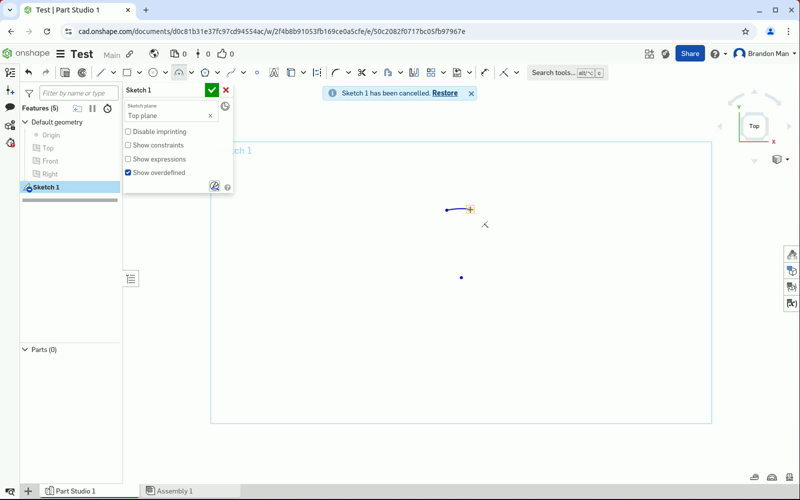
mouse_move(458, 169)
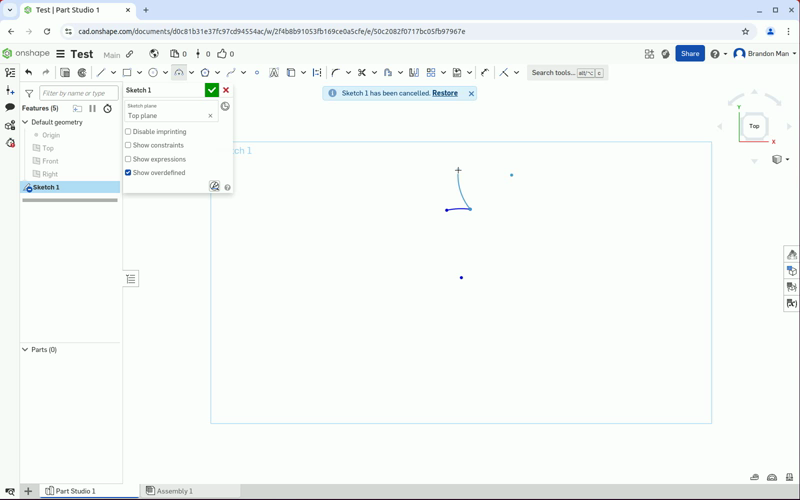
click(458, 169)
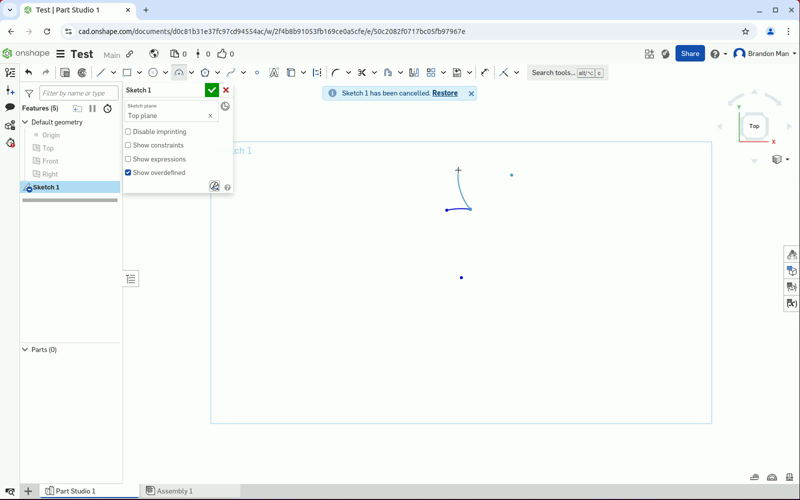
mouse_move(465, 189)
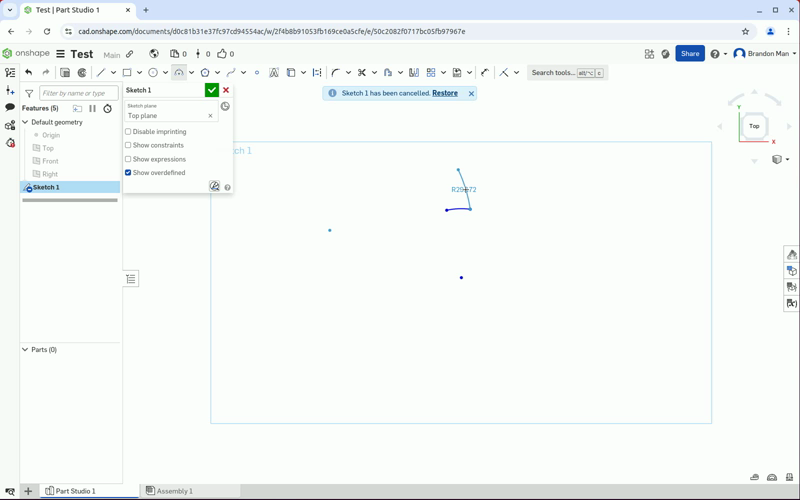
click(465, 189)
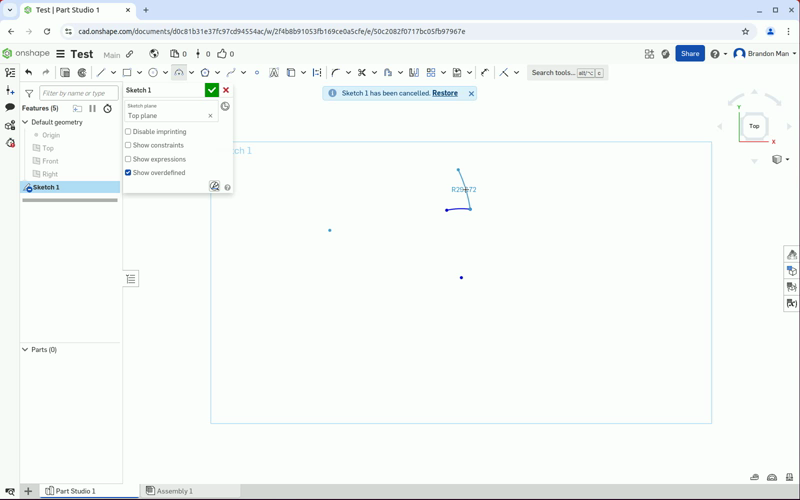
key_up(shift)
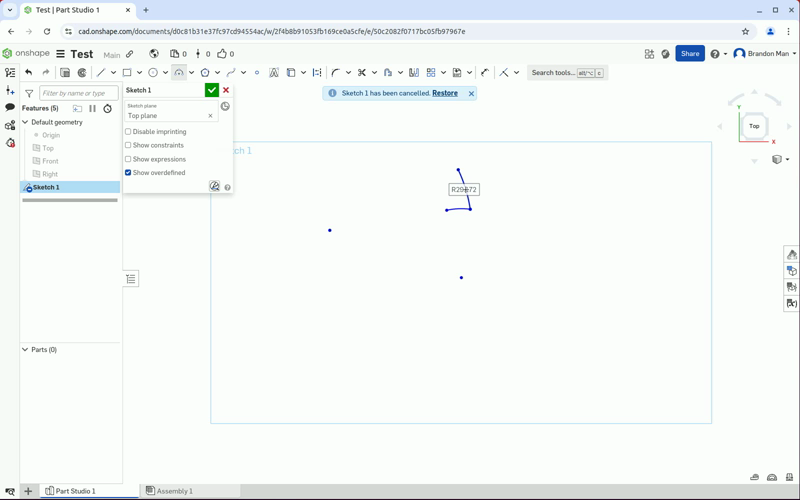
mouse_move(458, 169)
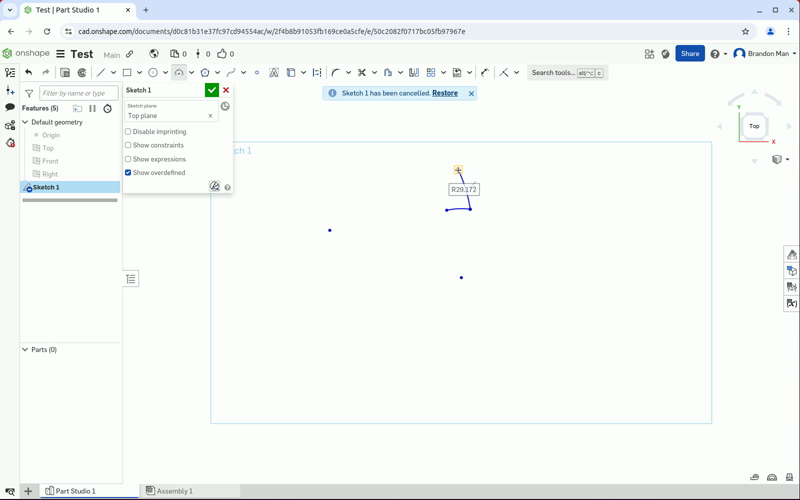
click(458, 169)
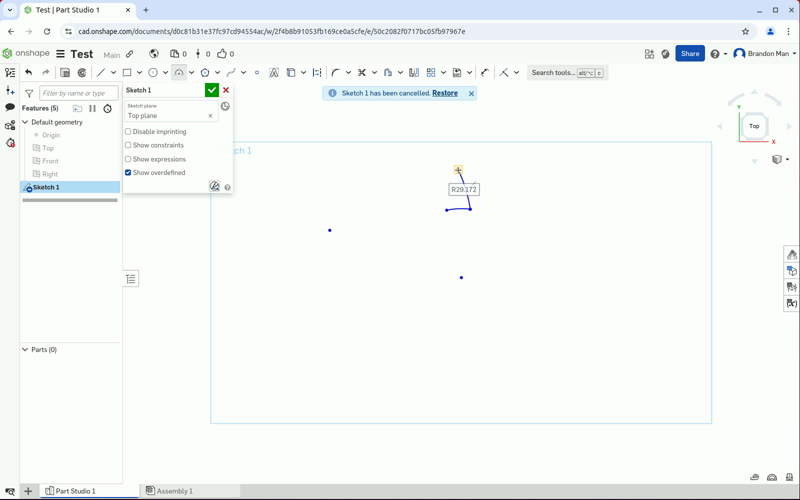
mouse_move(446, 210)
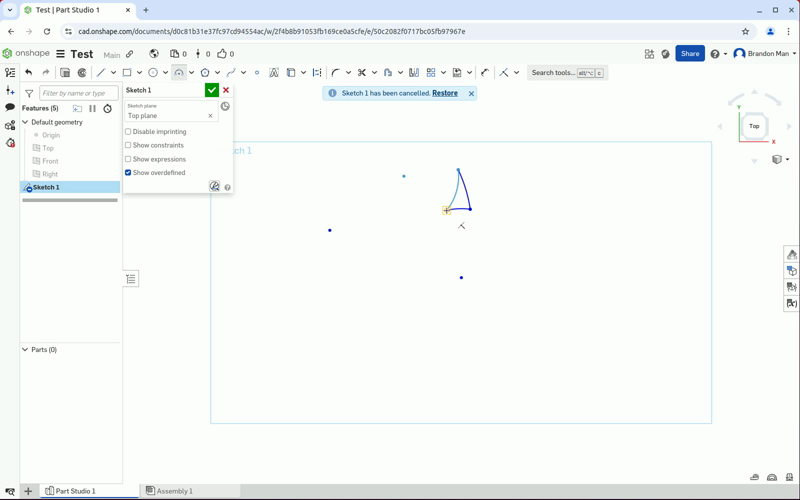
click(446, 210)
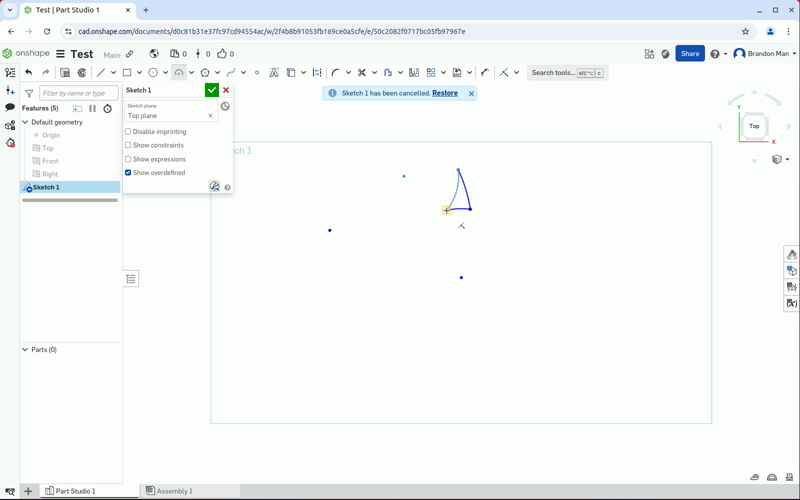
key_down(shift)
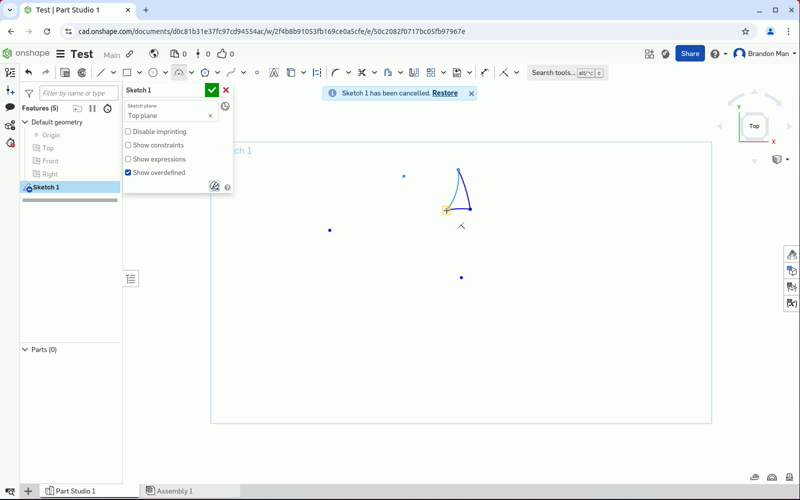
mouse_move(450, 189)
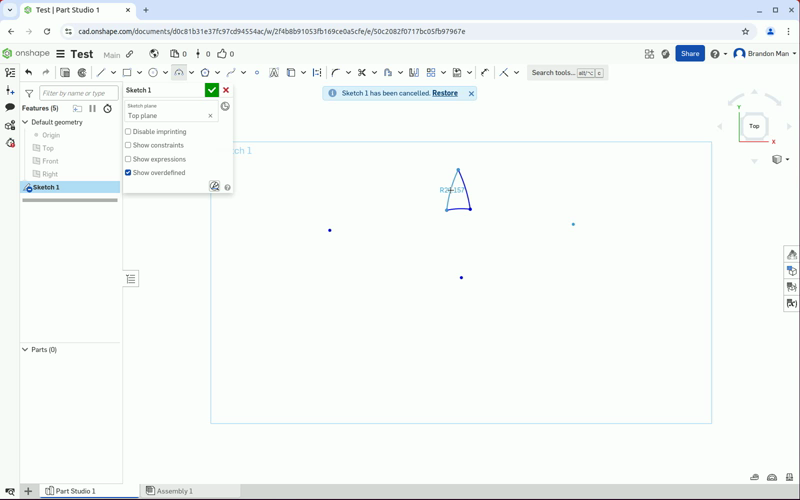
click(450, 189)
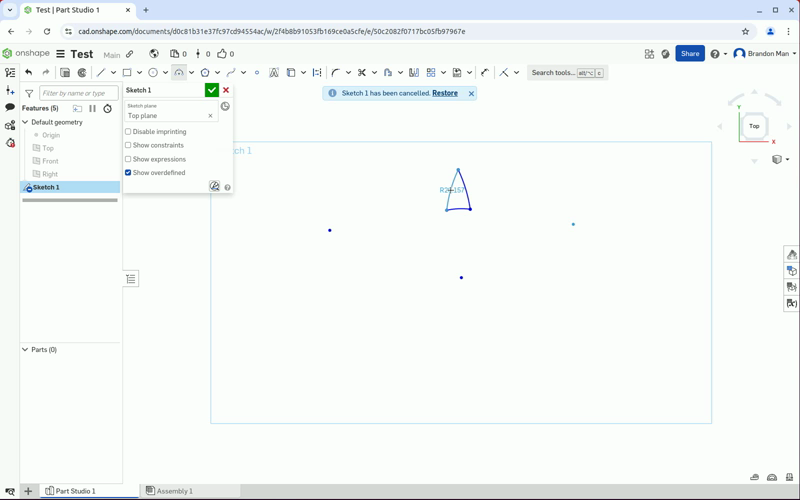
key_up(shift)
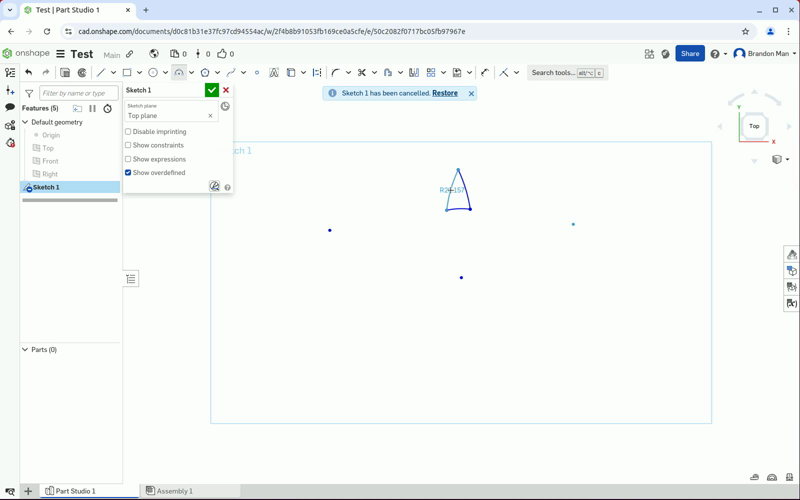
key(esc)
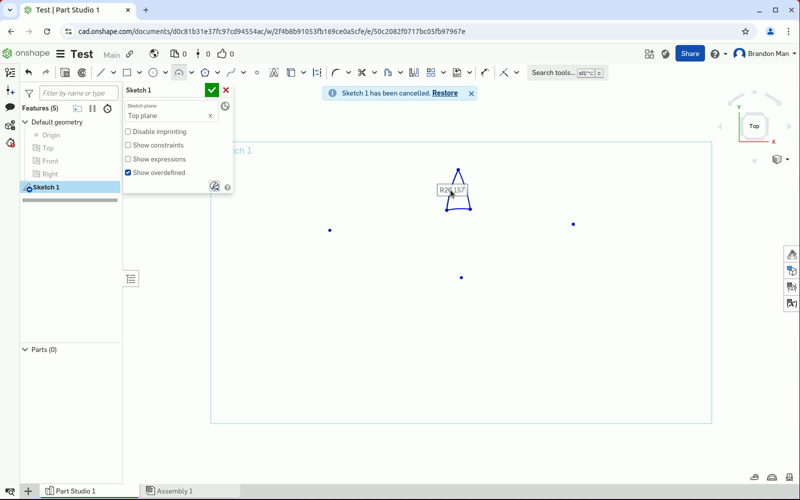
mouse_move(453, 190)
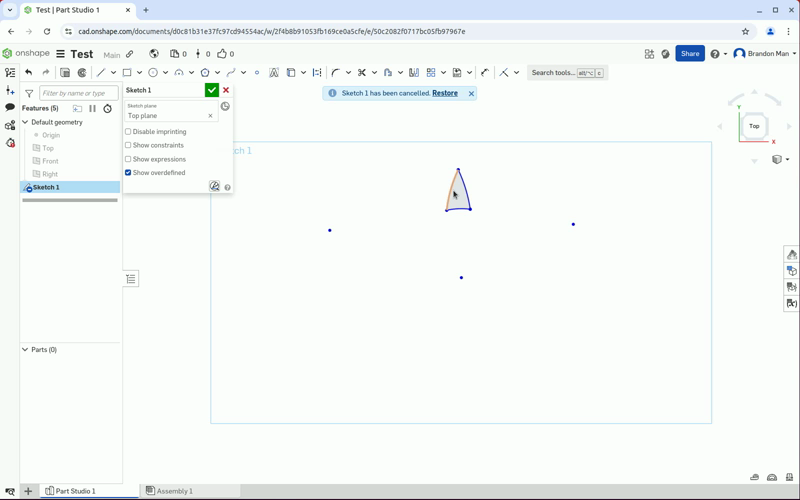
scroll(6)
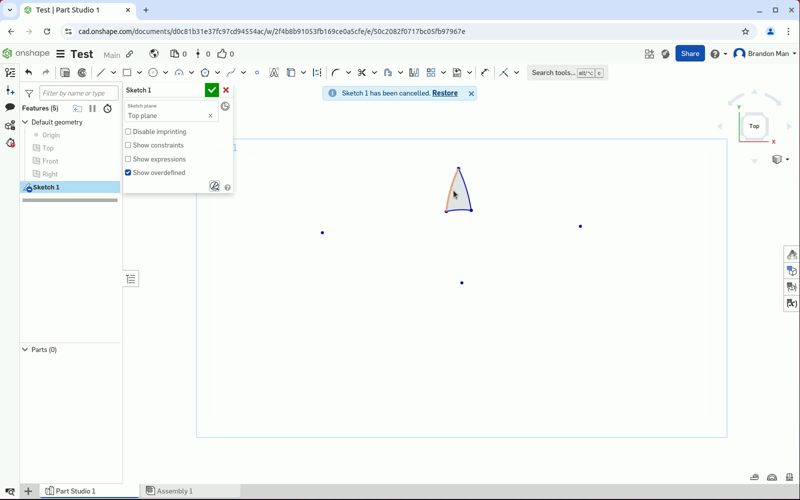
scroll(6)
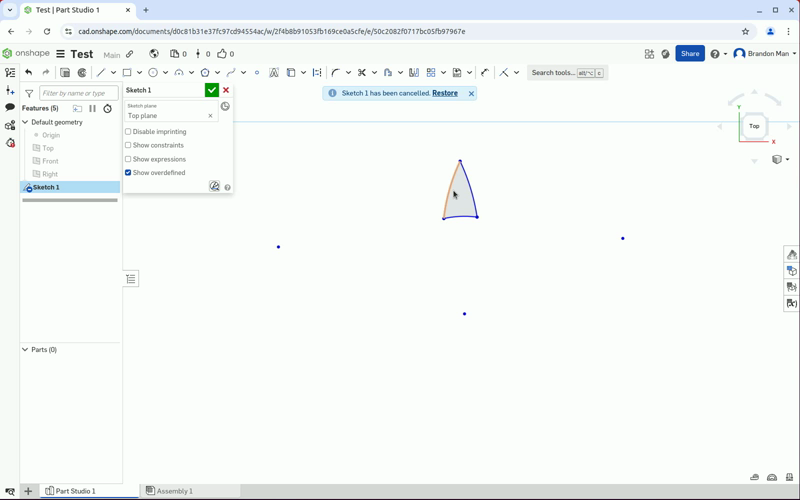
scroll(6)
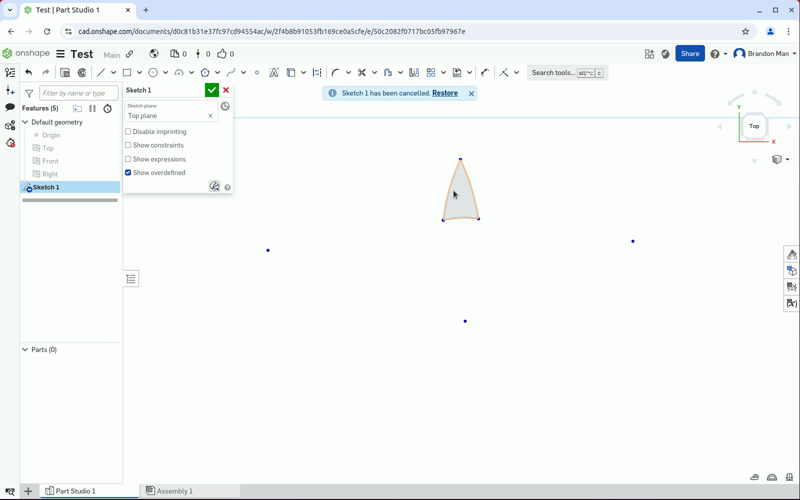
scroll(6)
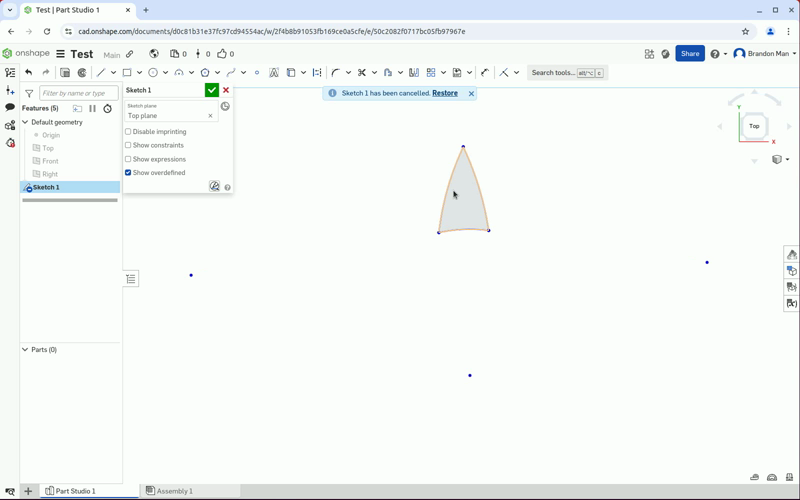
scroll(6)
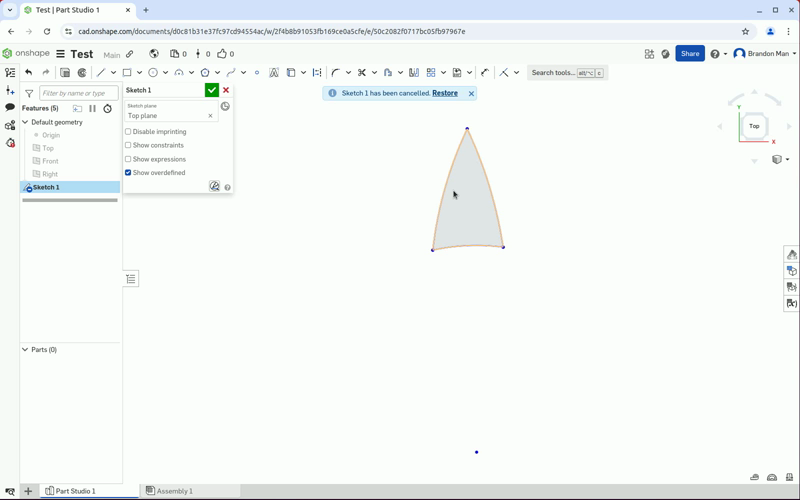
scroll(6)
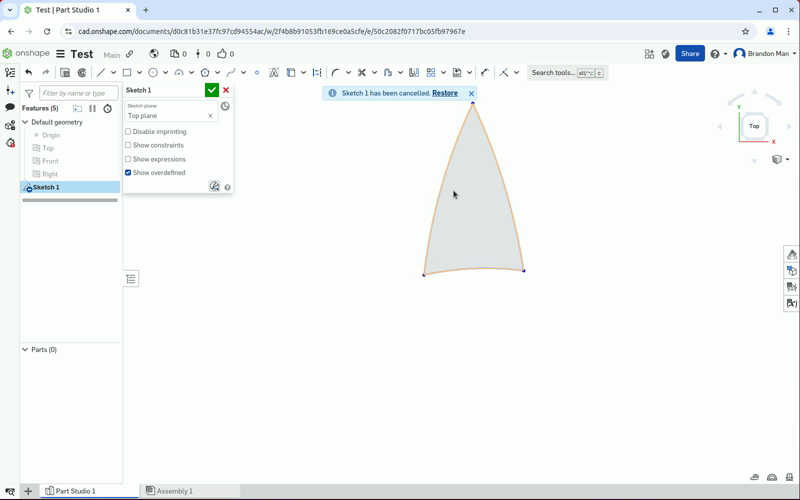
scroll(6)
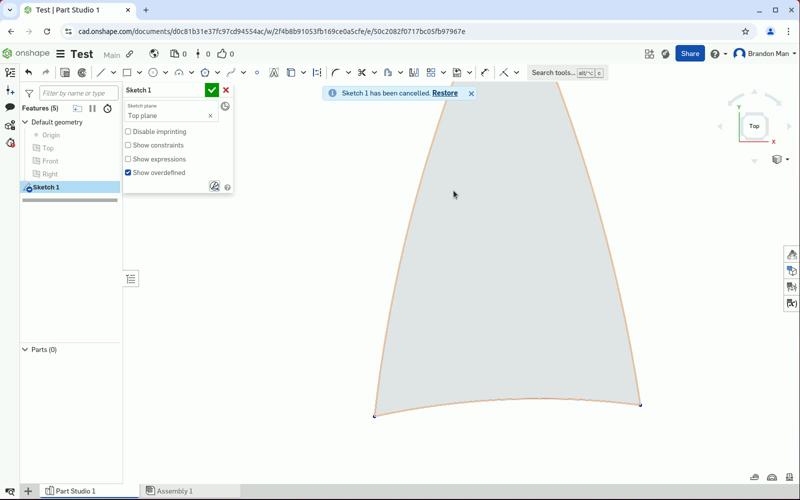
click(453, 190)
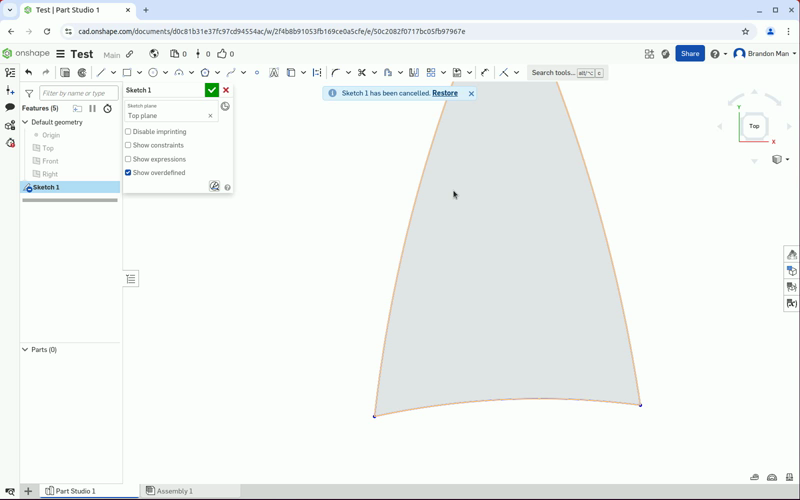
scroll(-6)
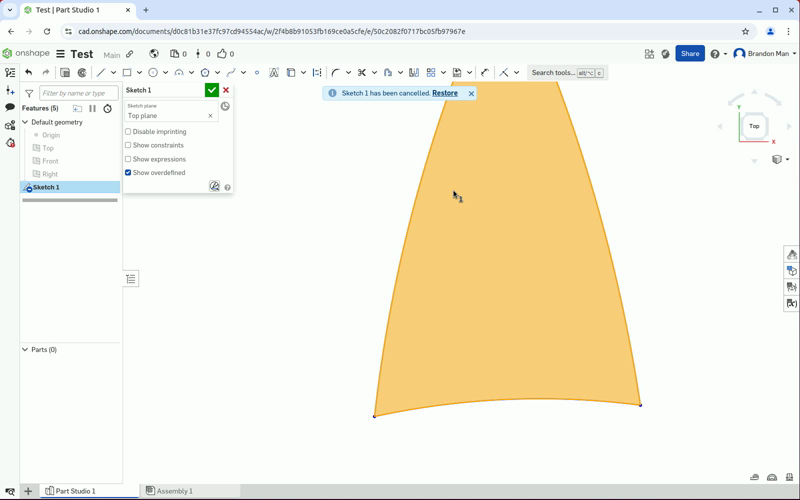
scroll(-6)
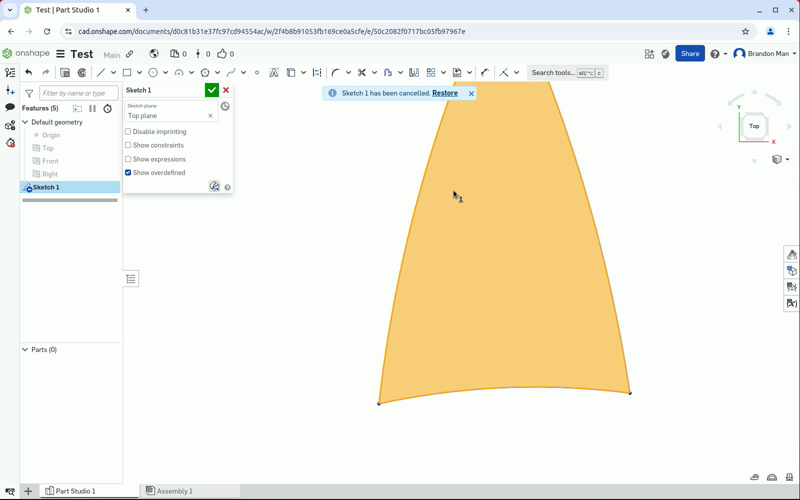
scroll(-6)
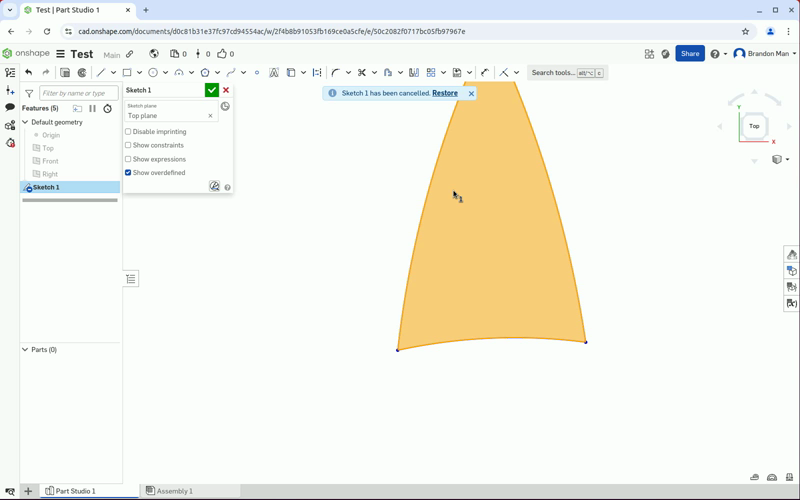
scroll(-6)
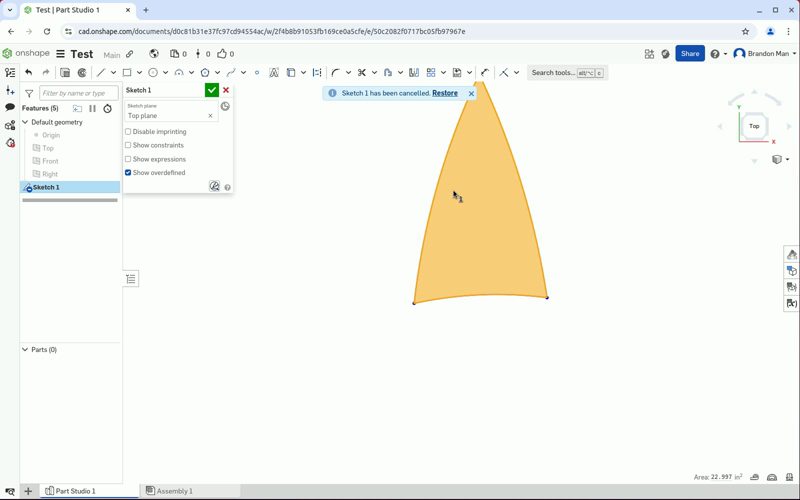
scroll(-6)
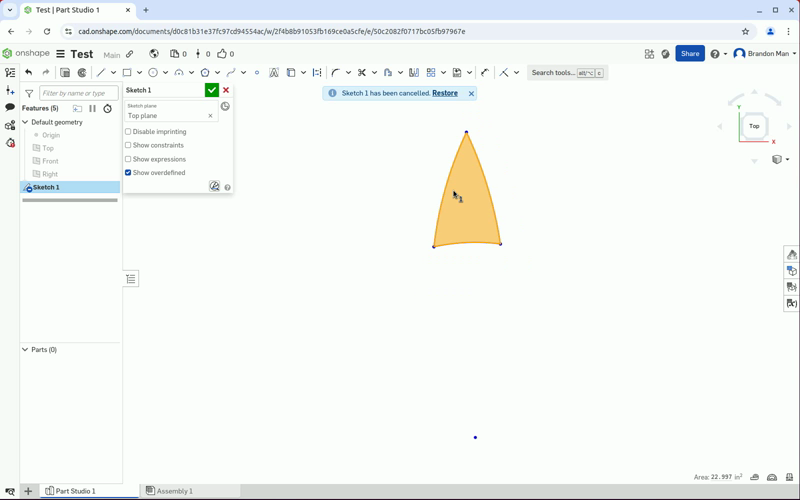
scroll(-6)
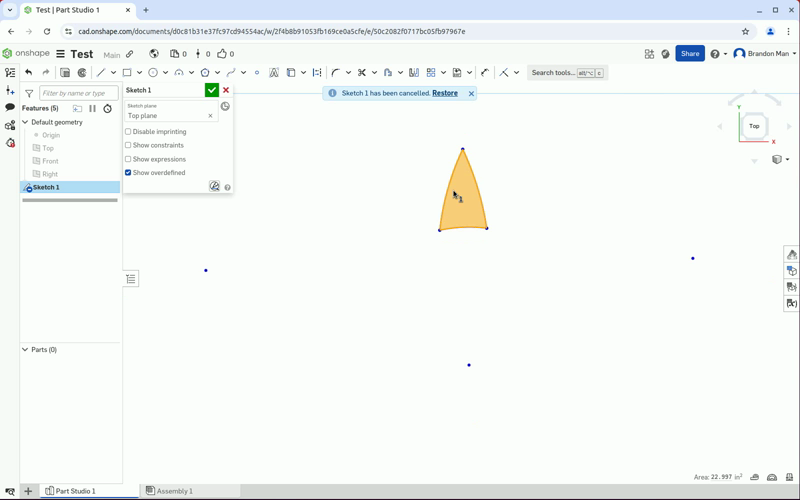
scroll(-6)
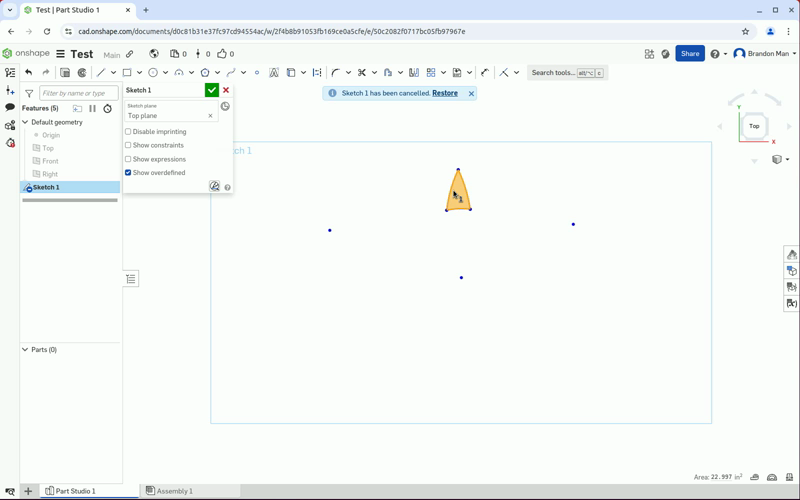
mouse_move(73, 352)
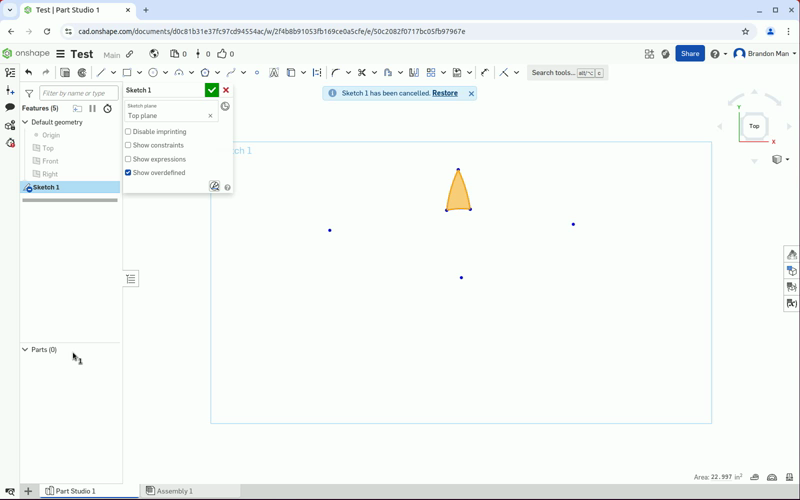
key(shift+y)
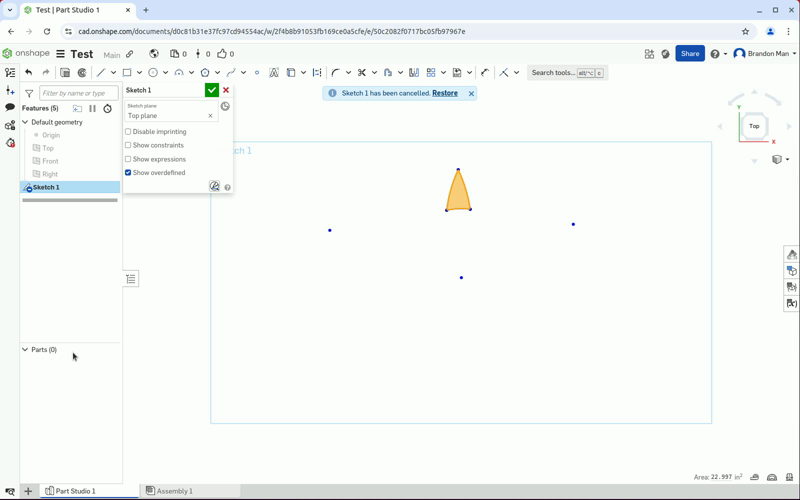
key(shift+e)
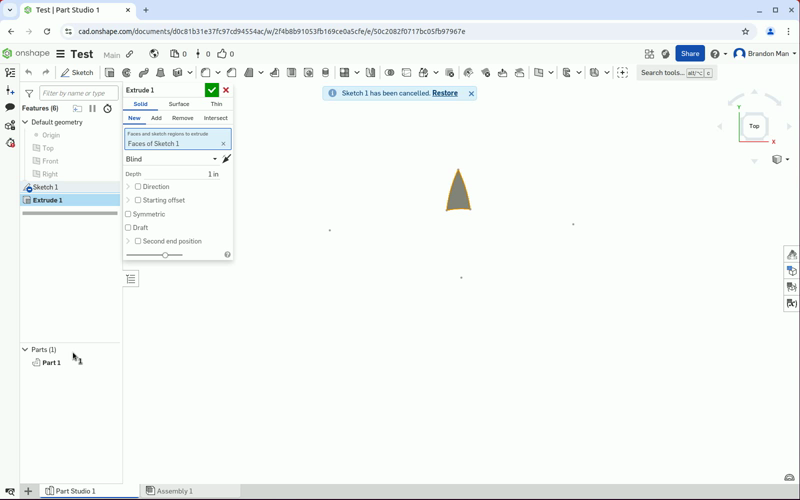
mouse_move(143, 106)
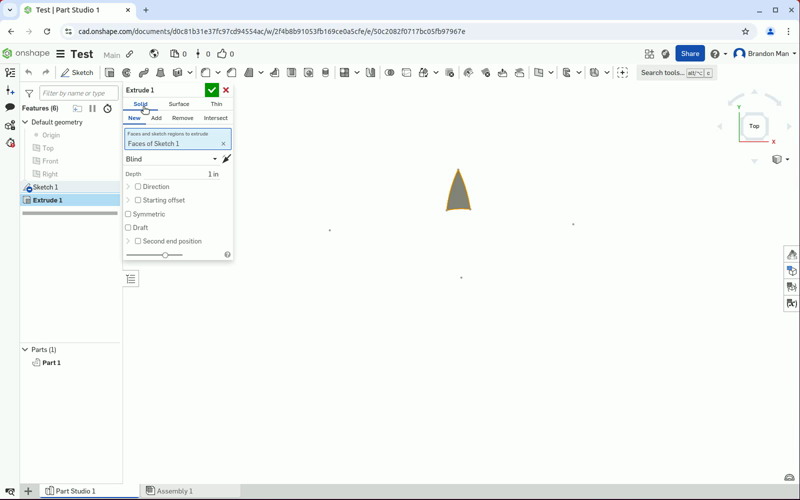
click(143, 106)
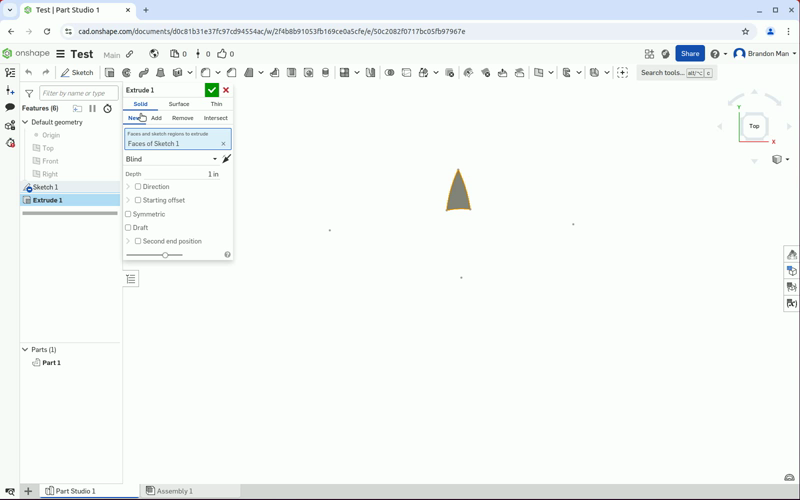
mouse_move(137, 120)
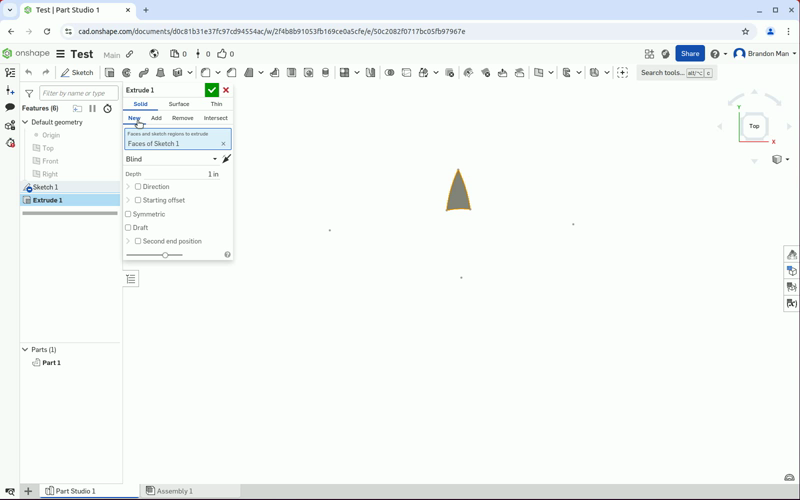
click(137, 120)
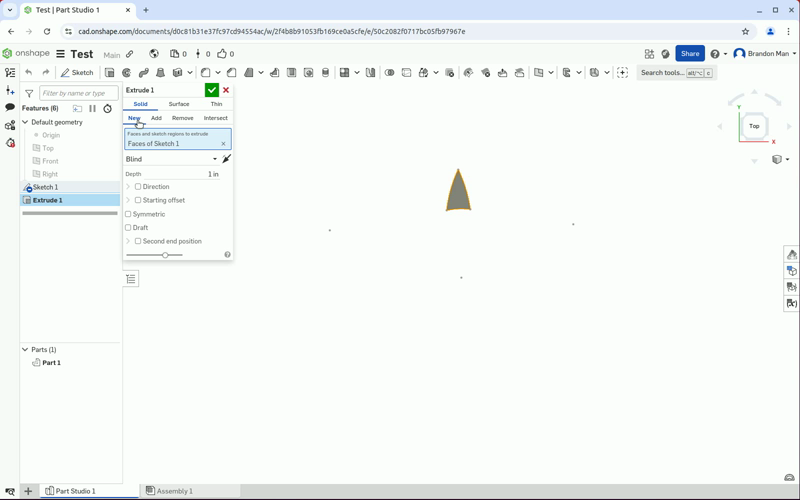
key(tab, 4)
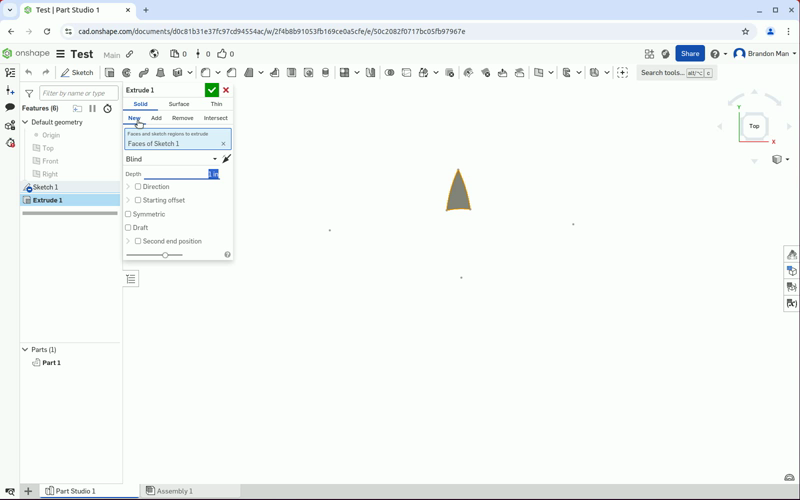
text(9.628)
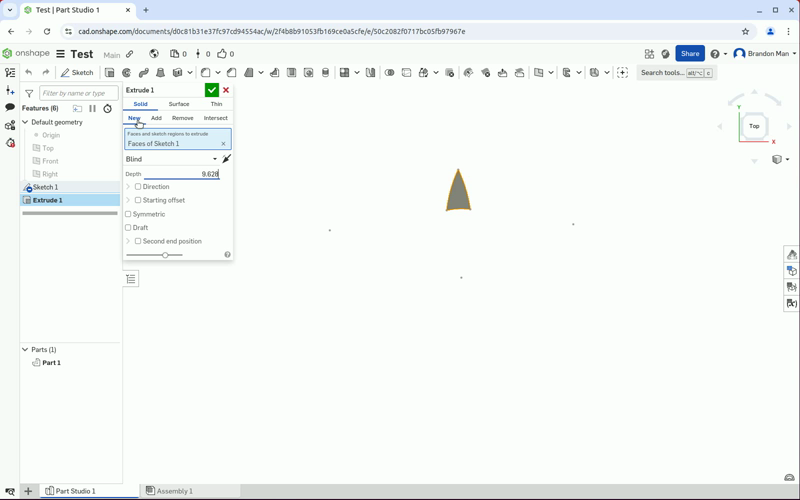
key(enter)
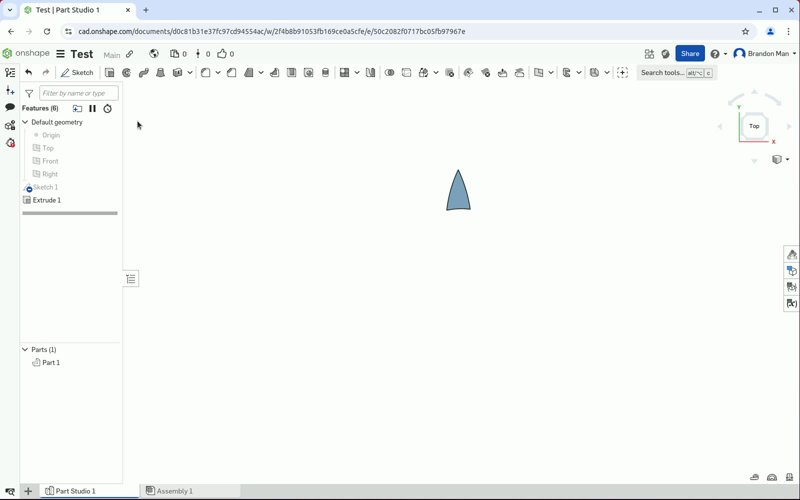
key(shift+h)
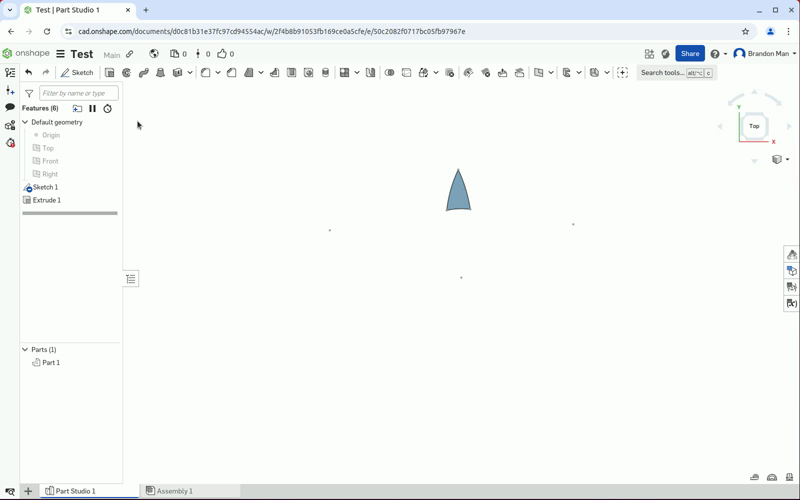
key(shift+h)
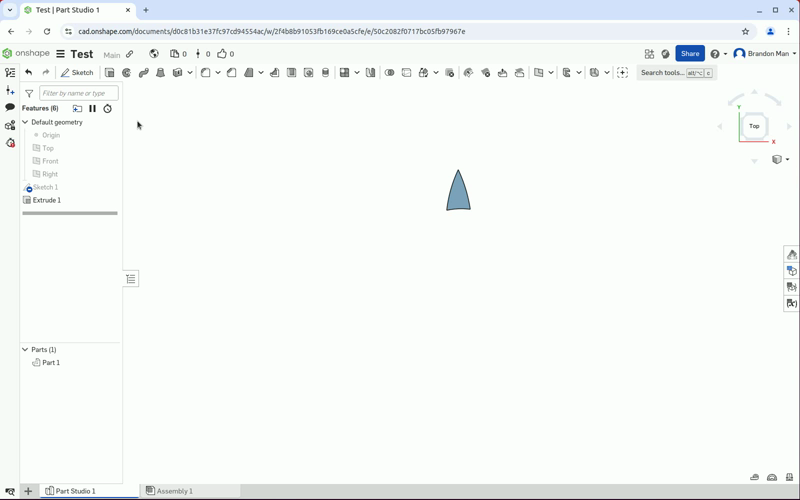
mouse_move(73, 189)
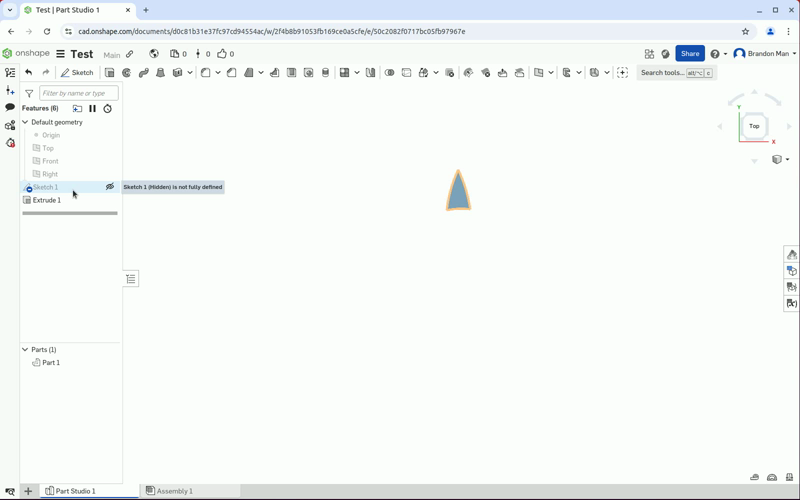
click(73, 189)
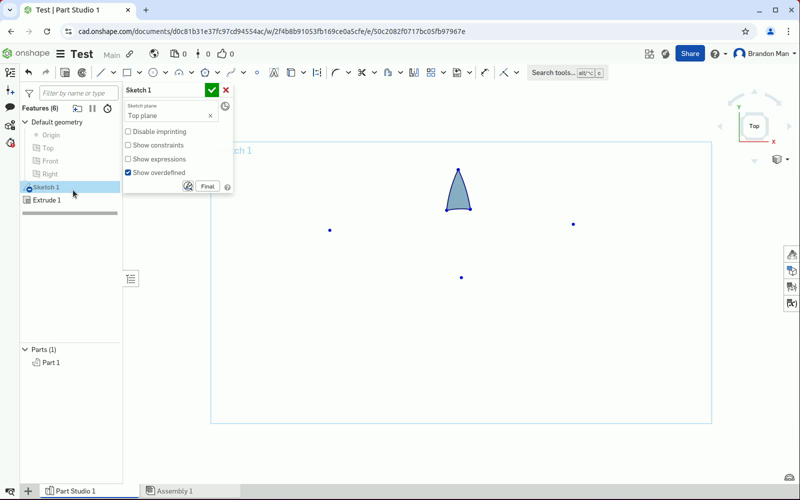
mouse_move(229, 92)
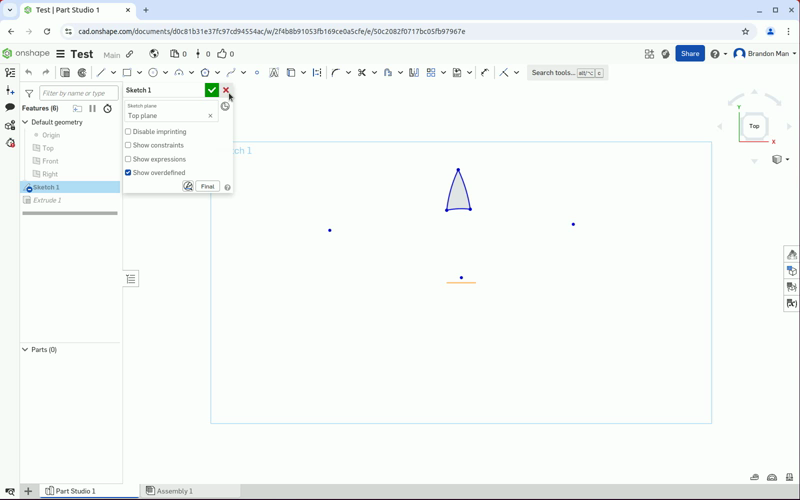
click(229, 92)
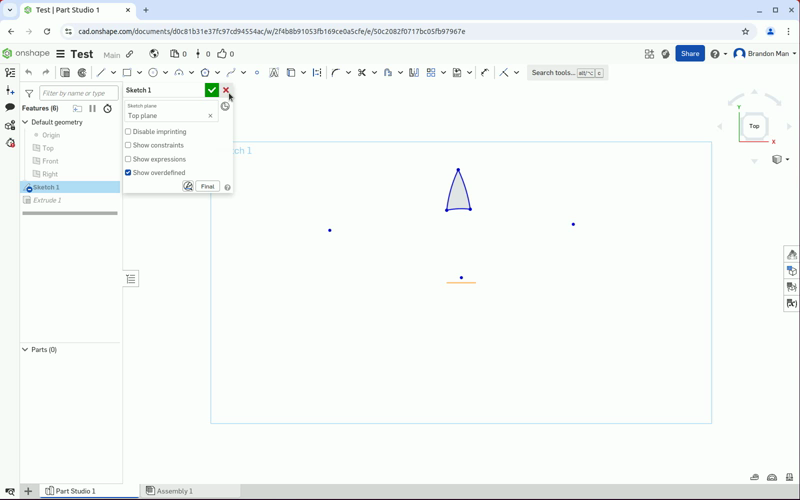
key(shift+s)
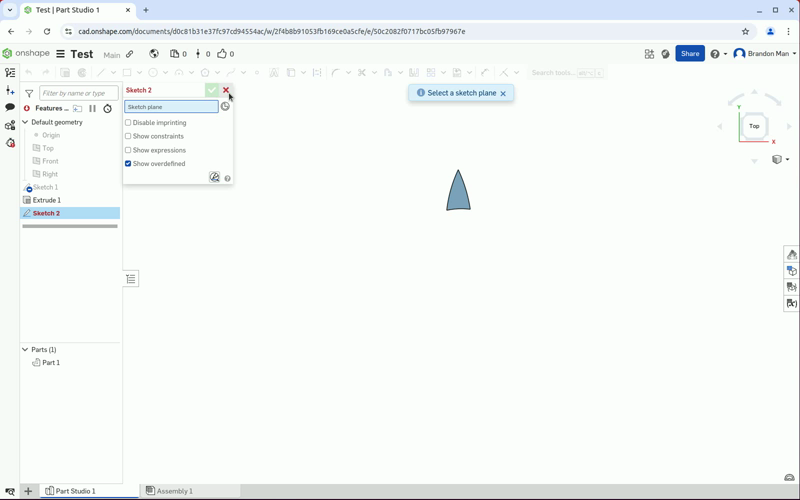
mouse_move(73, 150)
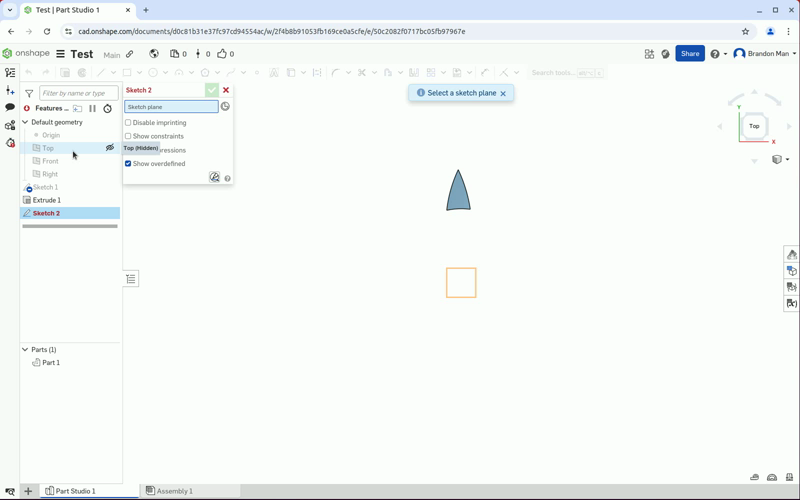
click(73, 150)
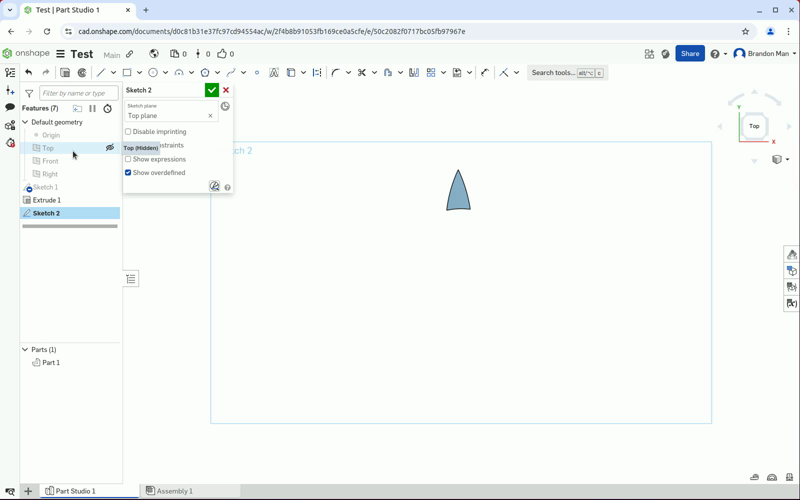
mouse_move(73, 352)
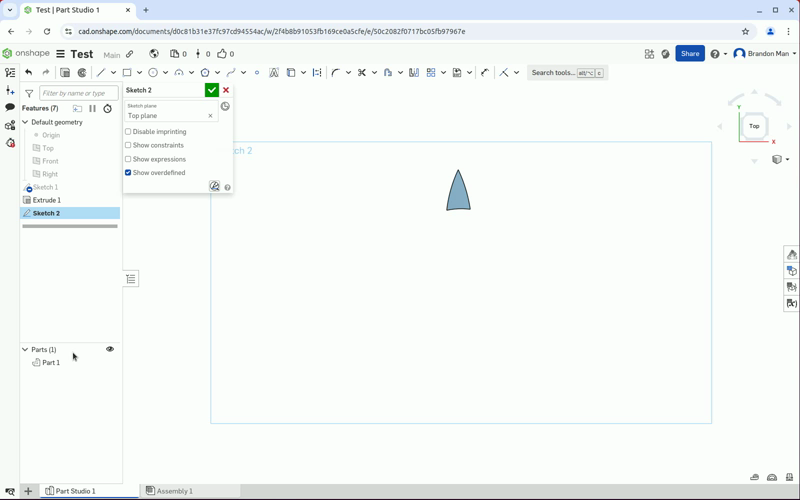
key(y)
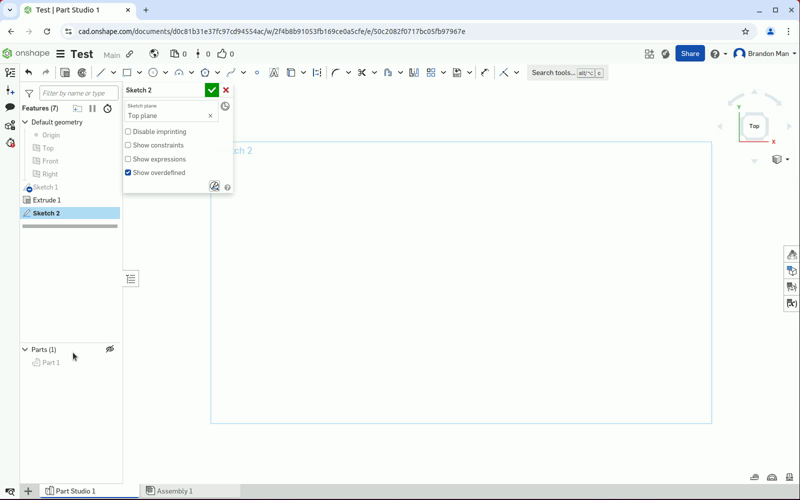
key(a)
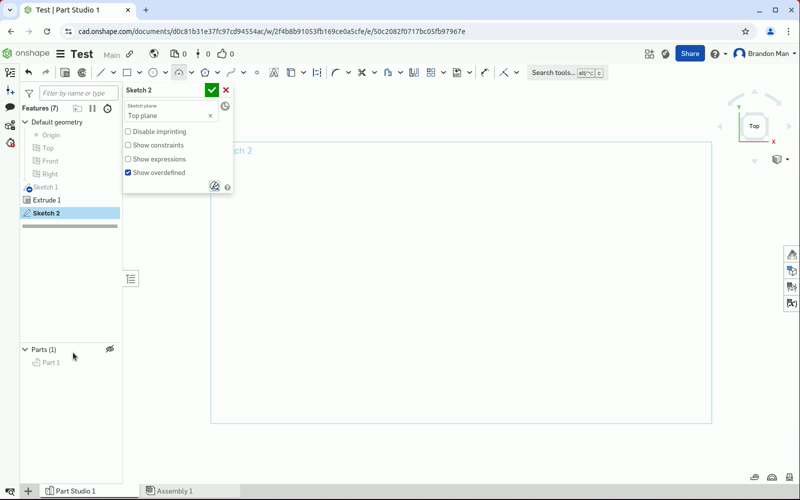
key_down(shift)
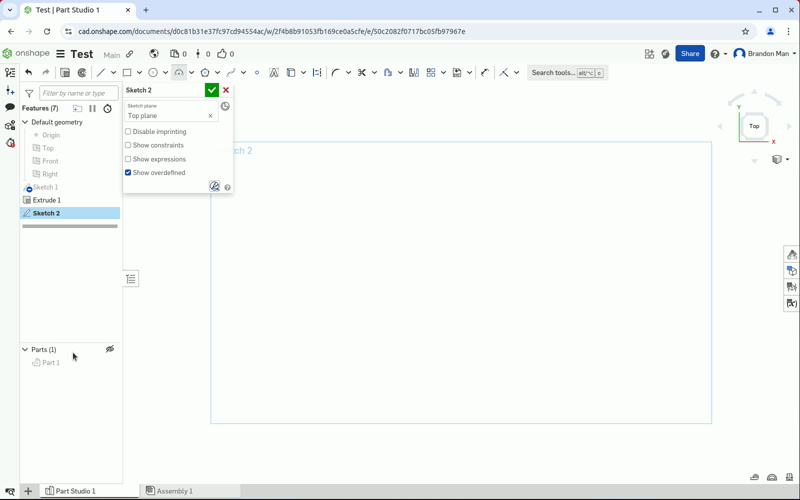
mouse_move(362, 339)
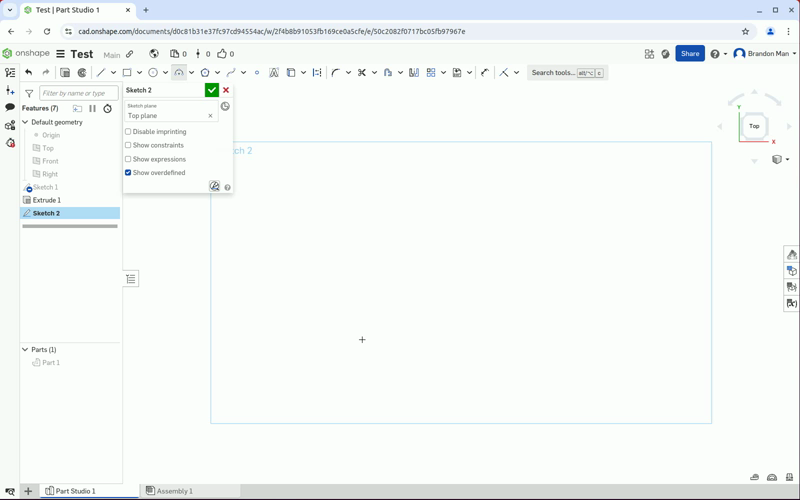
click(362, 339)
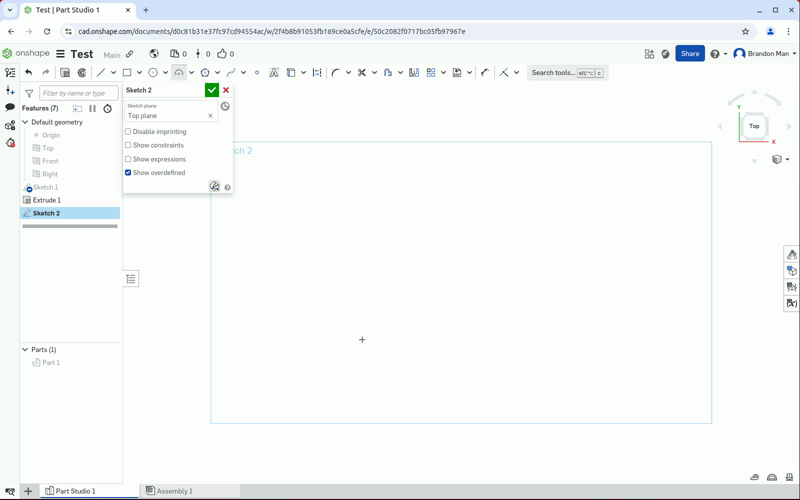
key_up(shift)
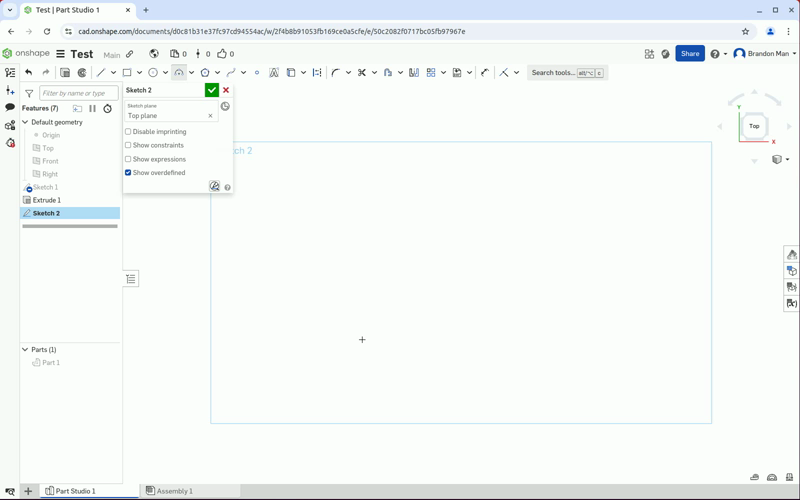
key_down(shift)
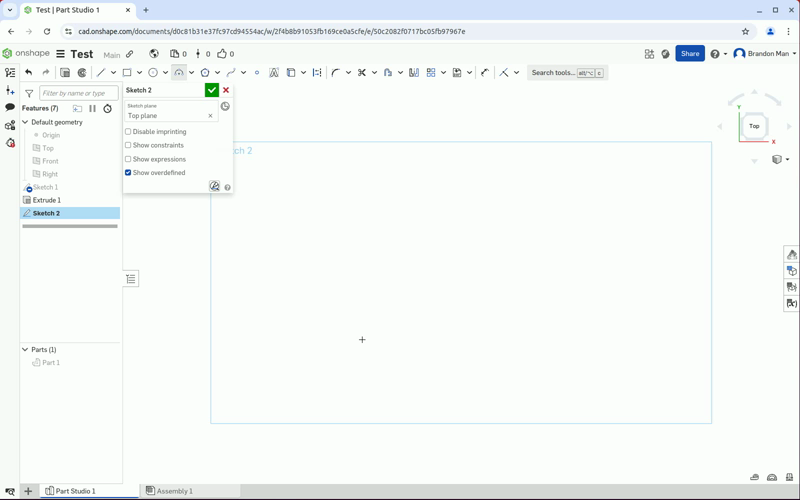
mouse_move(405, 328)
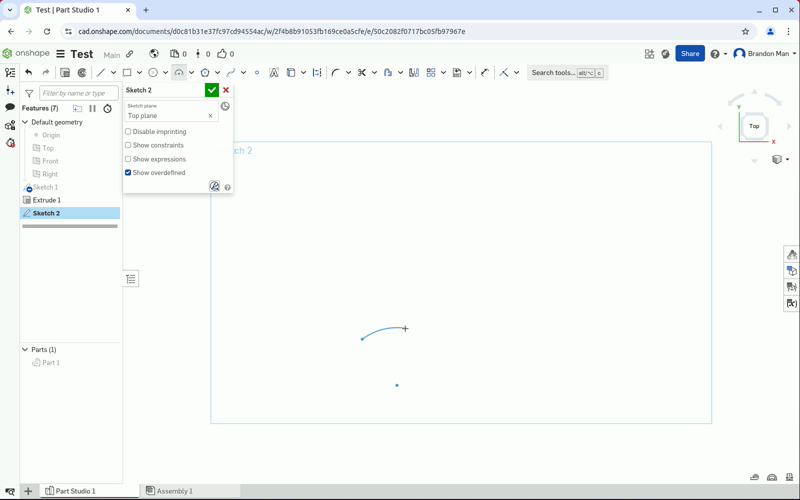
click(405, 328)
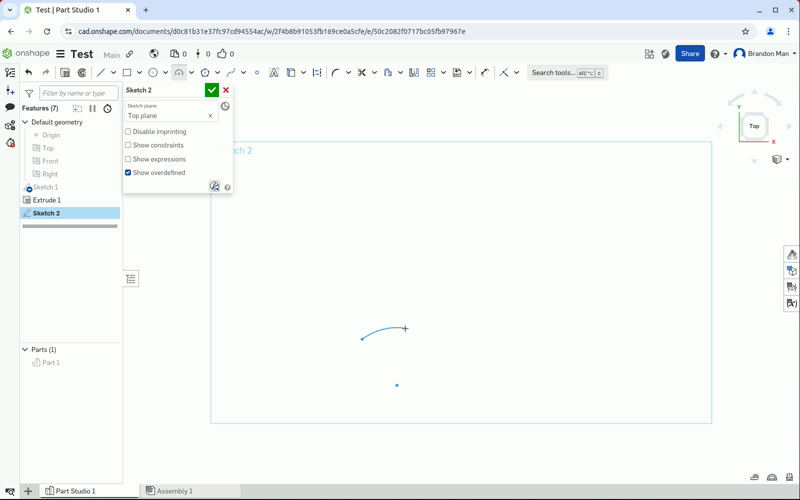
mouse_move(384, 335)
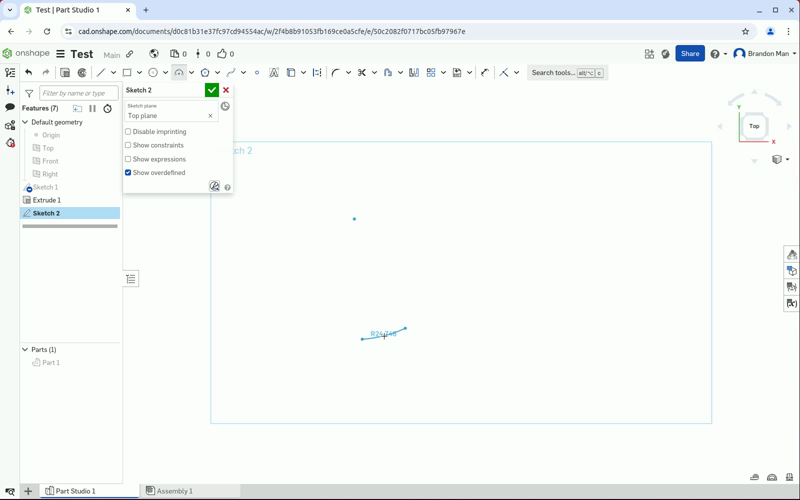
click(384, 335)
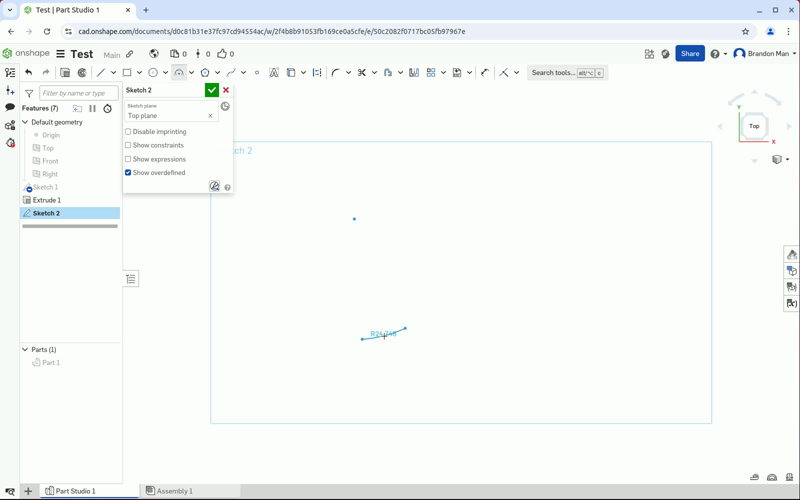
key_up(shift)
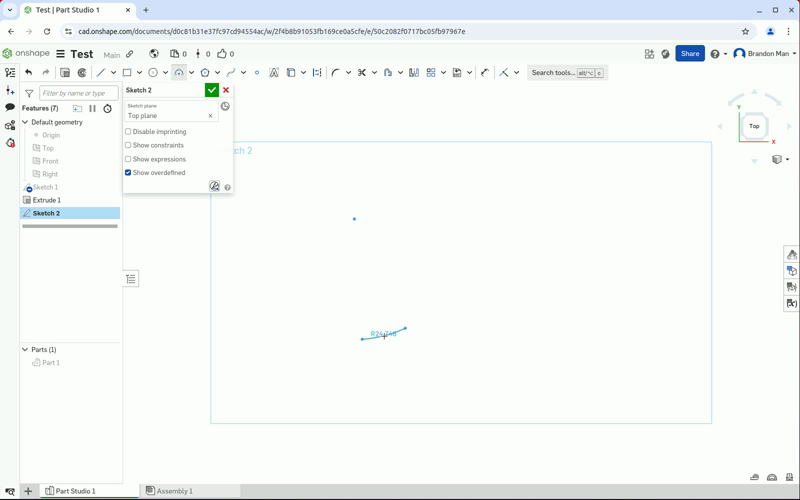
mouse_move(405, 328)
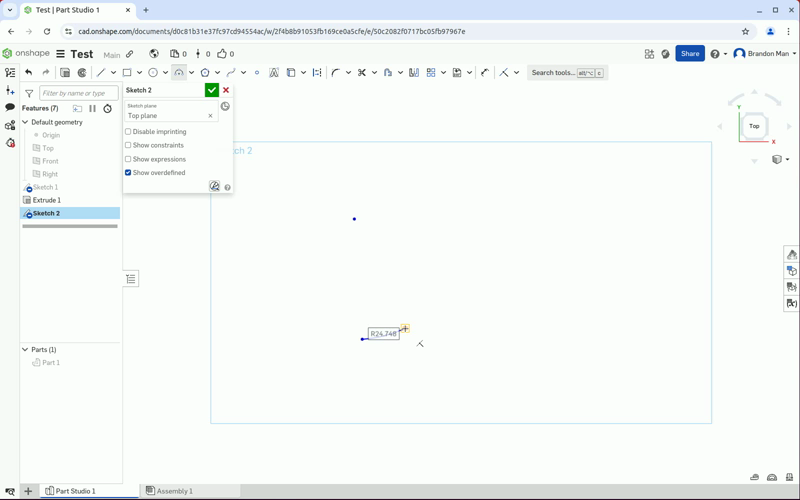
click(405, 328)
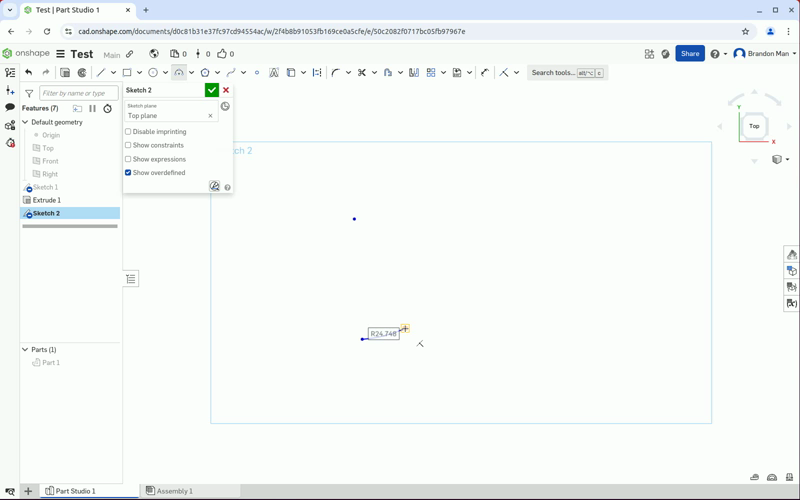
key_down(shift)
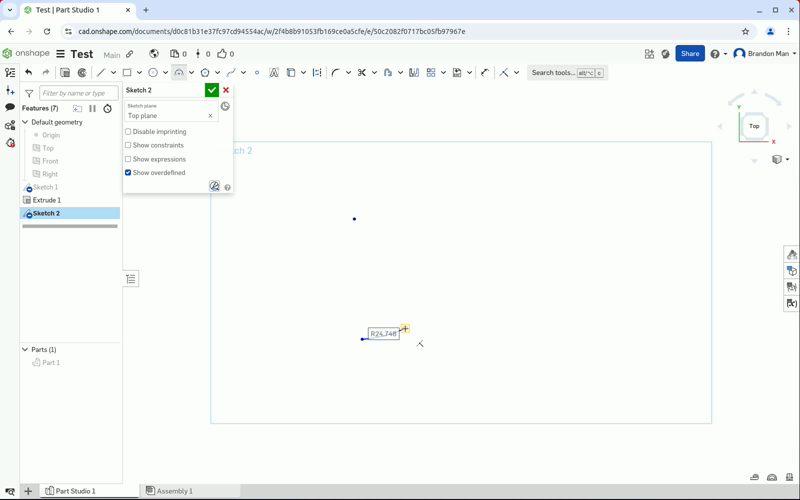
mouse_move(392, 307)
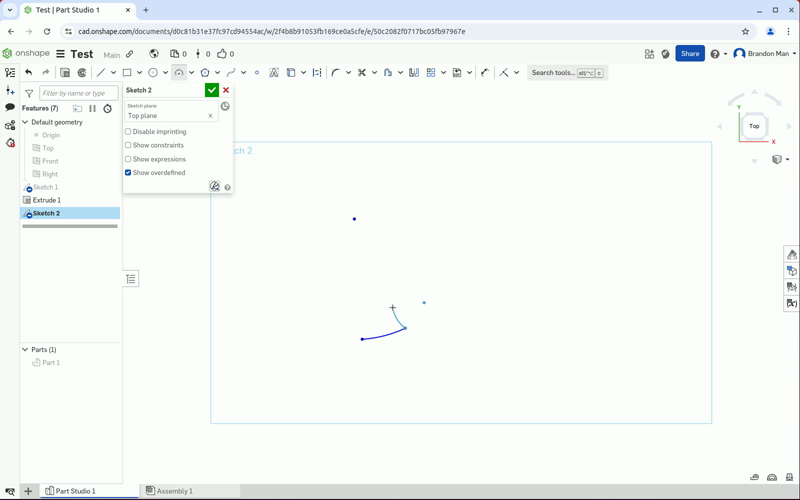
click(392, 307)
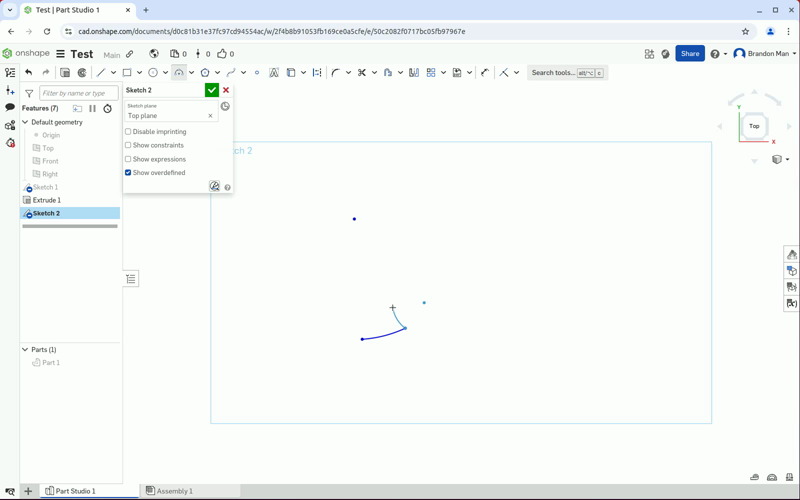
mouse_move(398, 318)
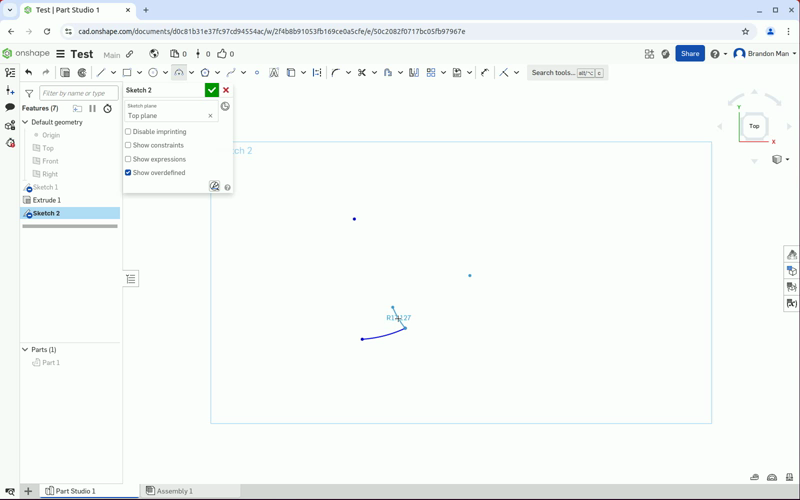
click(398, 318)
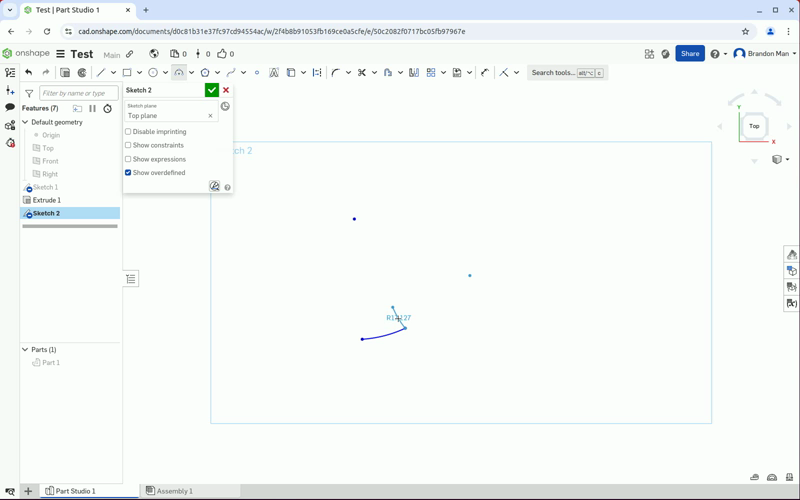
key_up(shift)
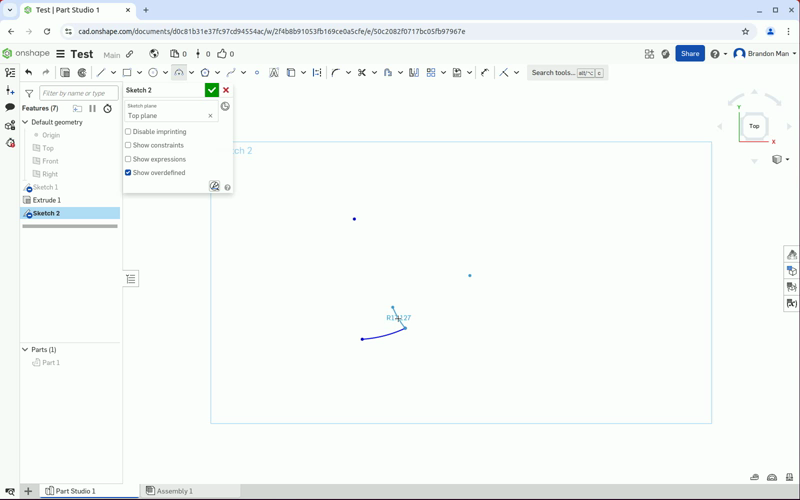
mouse_move(392, 307)
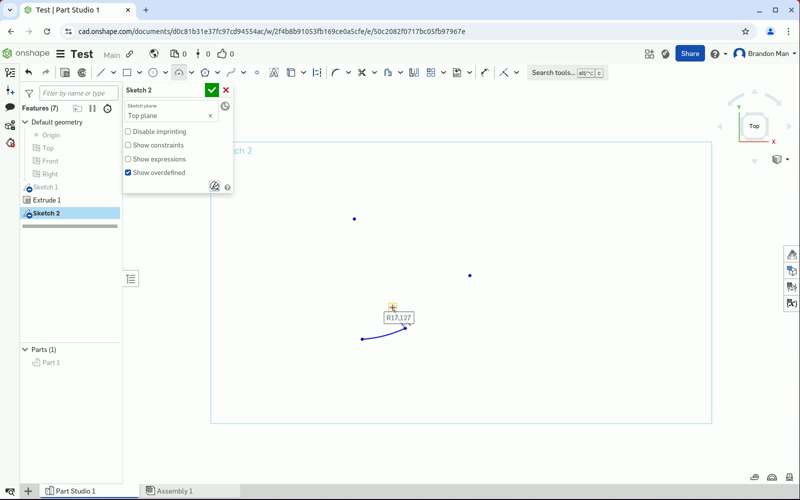
click(392, 307)
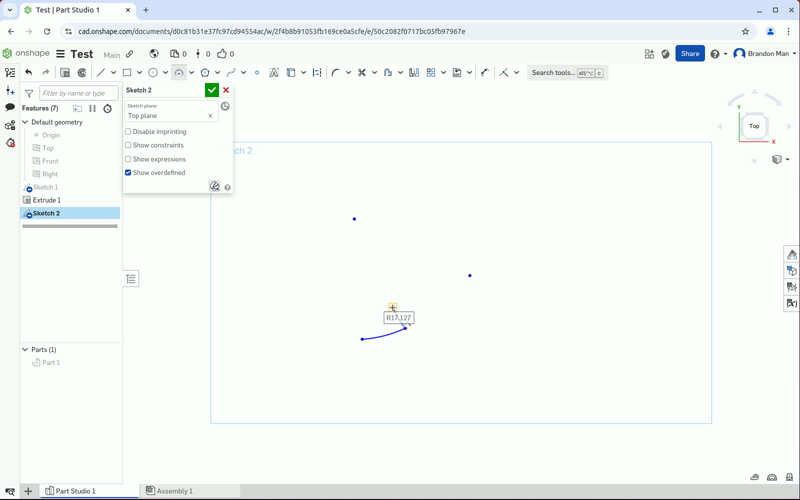
mouse_move(362, 339)
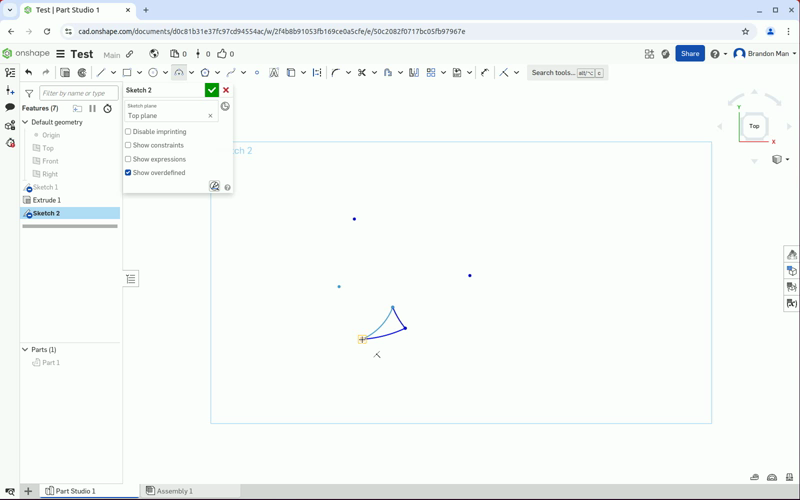
click(362, 339)
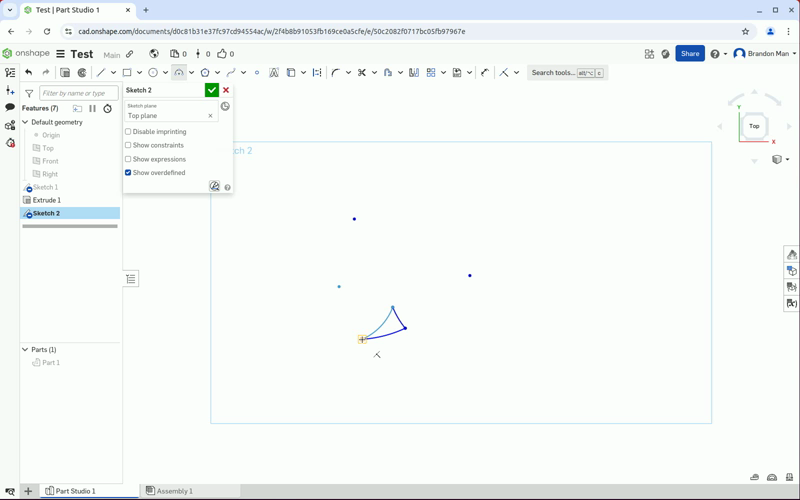
key_down(shift)
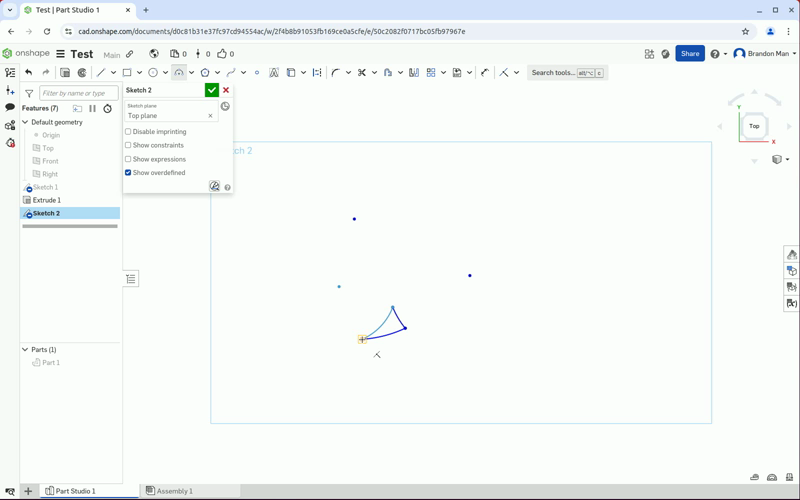
mouse_move(376, 321)
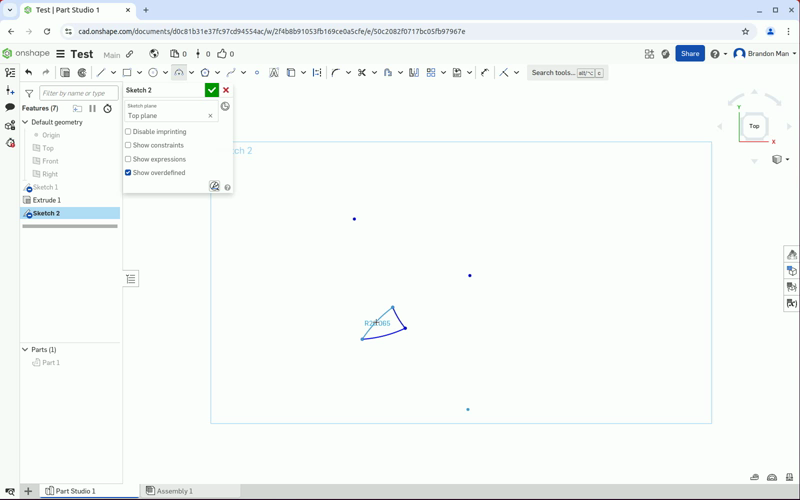
click(376, 321)
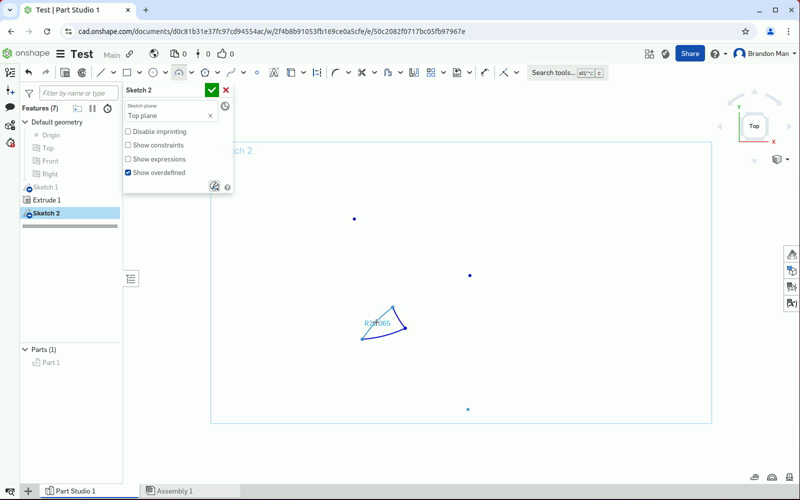
key_up(shift)
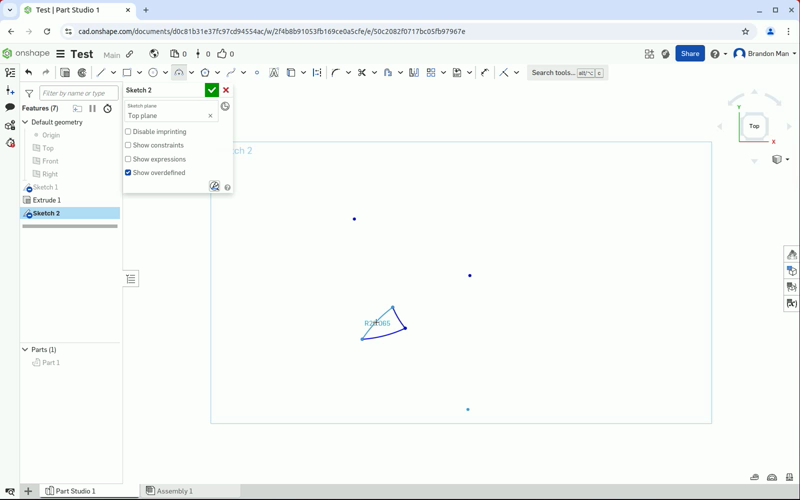
key(esc)
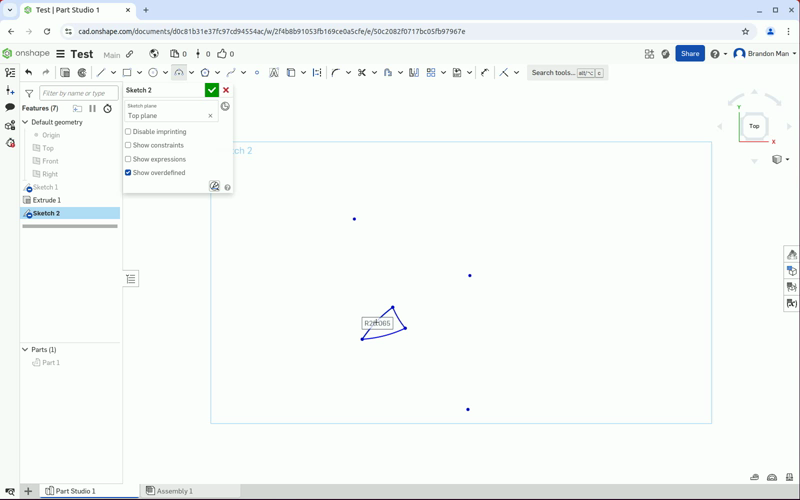
mouse_move(380, 329)
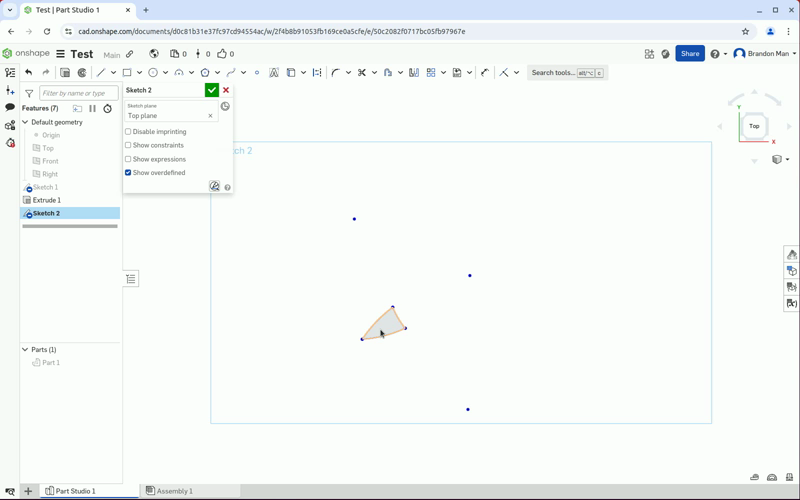
scroll(6)
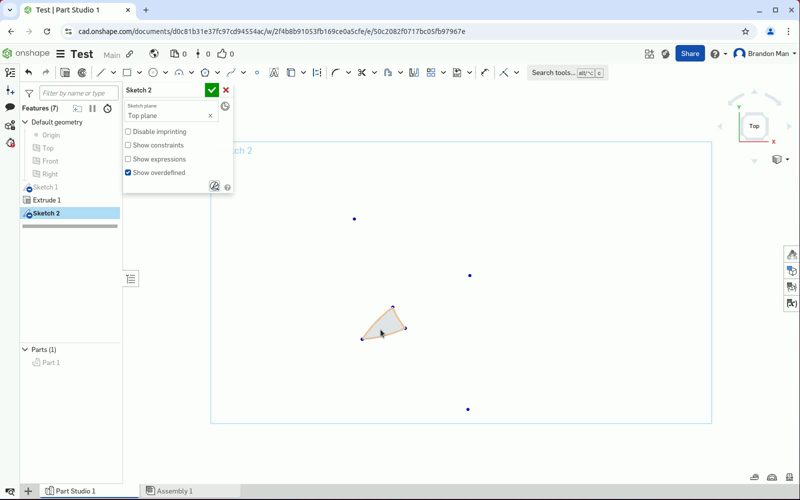
scroll(6)
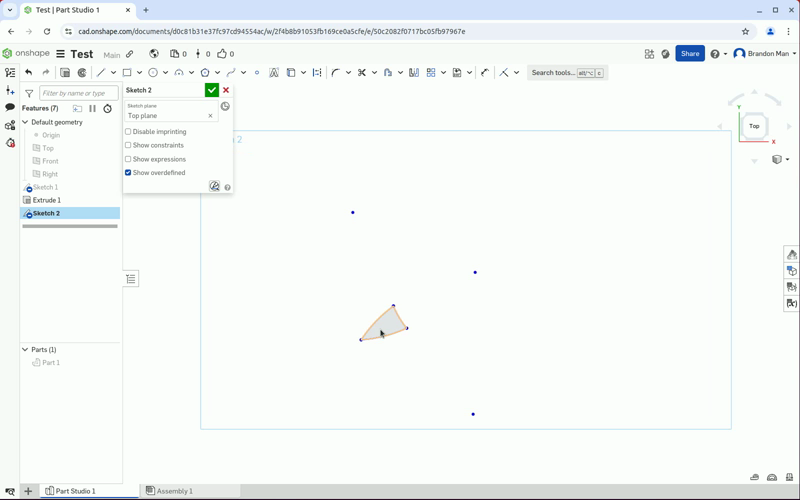
scroll(6)
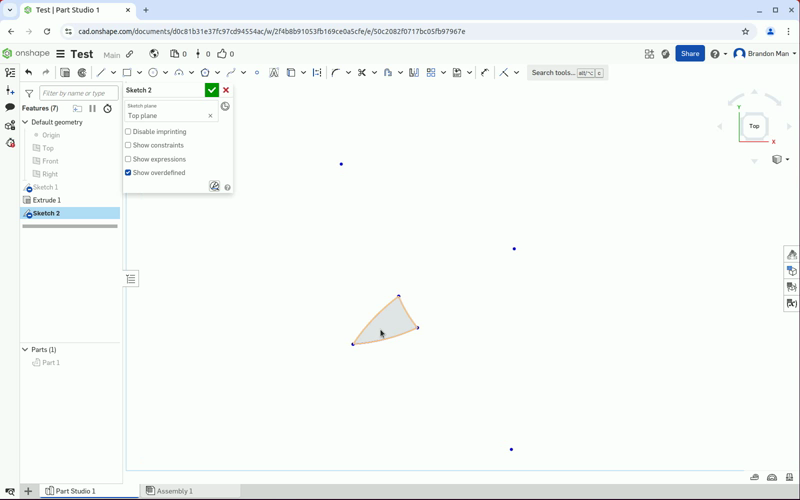
scroll(6)
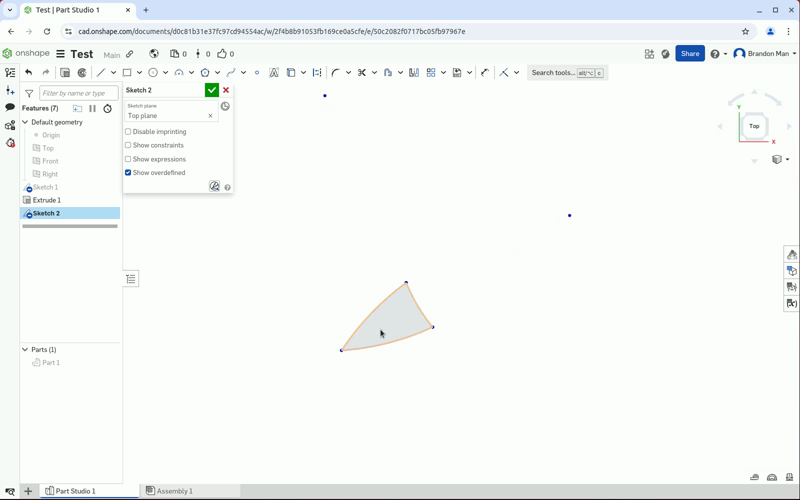
scroll(6)
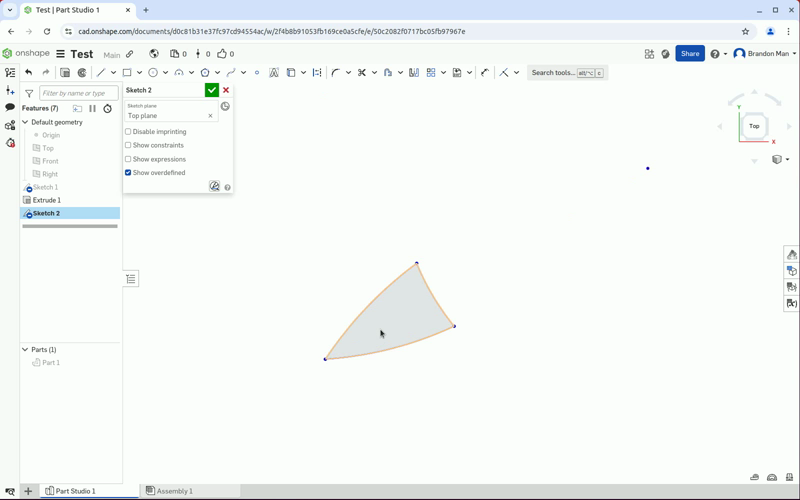
scroll(6)
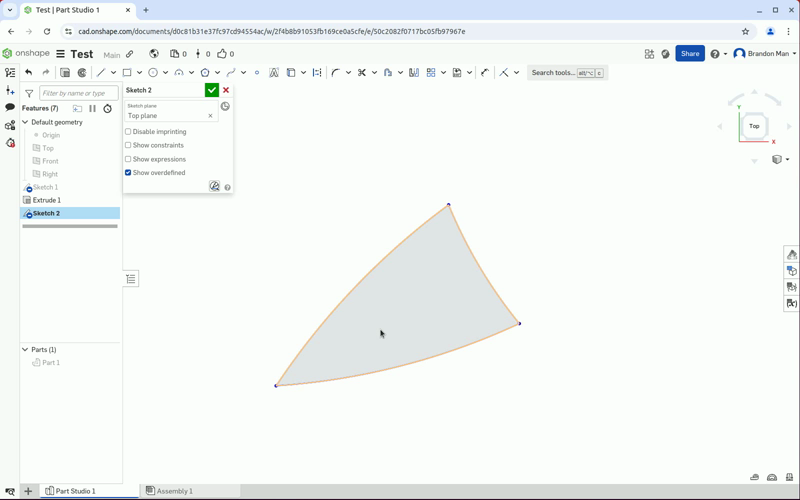
scroll(6)
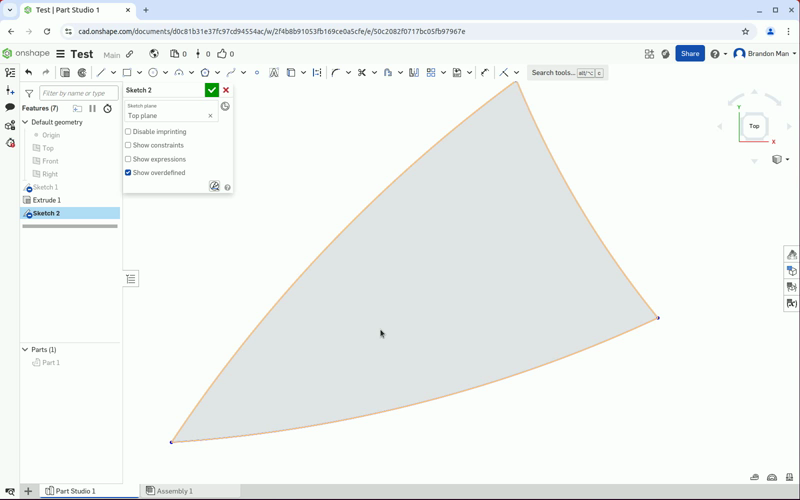
click(380, 329)
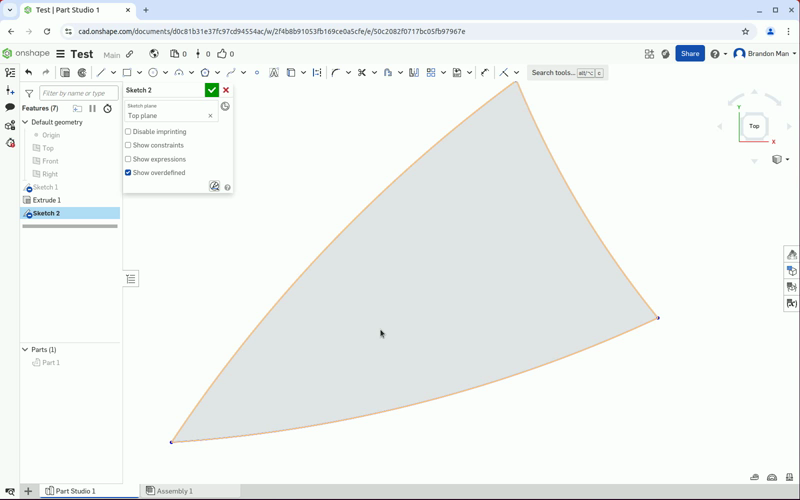
scroll(-6)
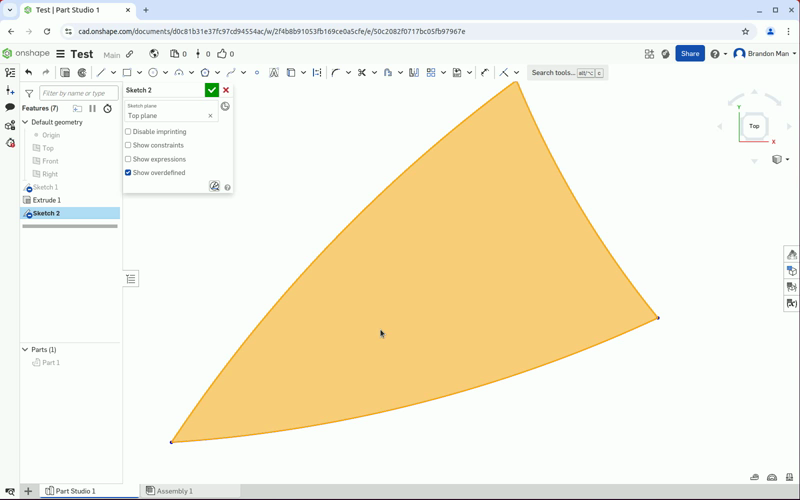
scroll(-6)
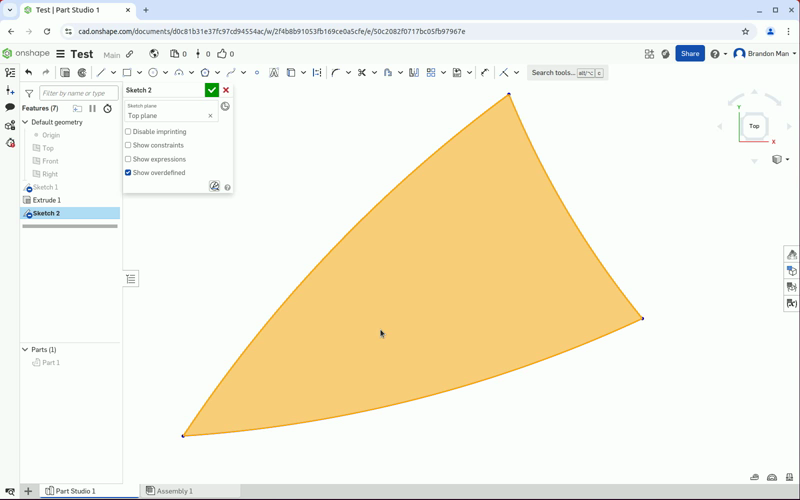
scroll(-6)
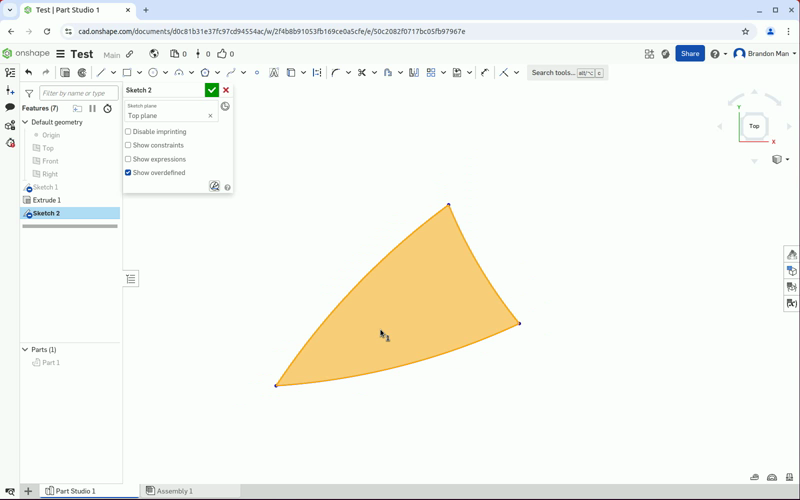
scroll(-6)
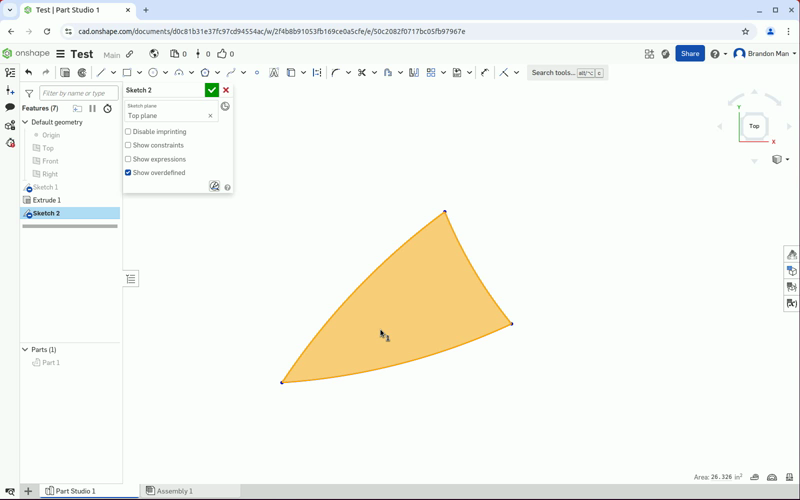
scroll(-6)
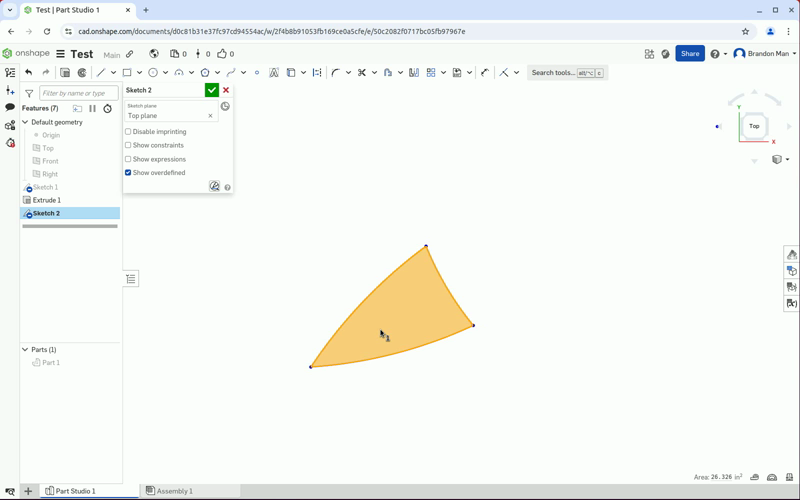
scroll(-6)
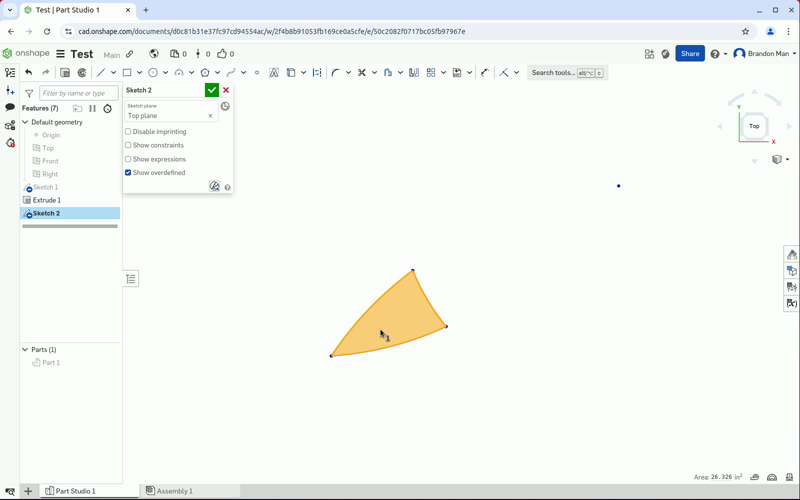
scroll(-6)
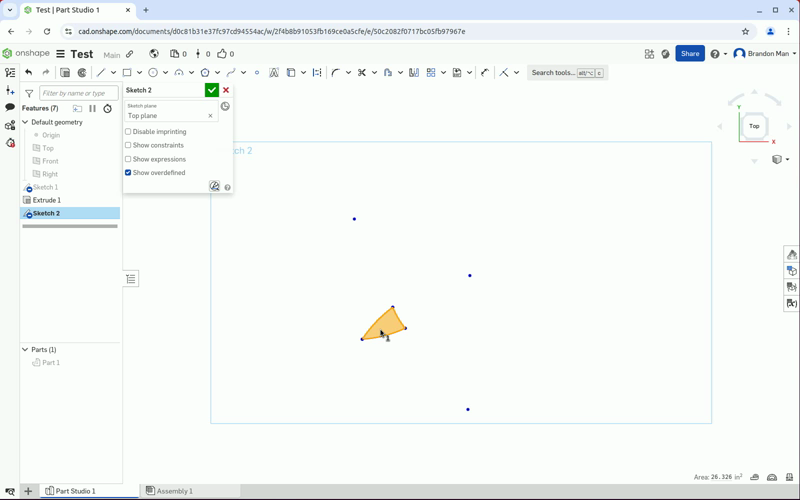
mouse_move(73, 352)
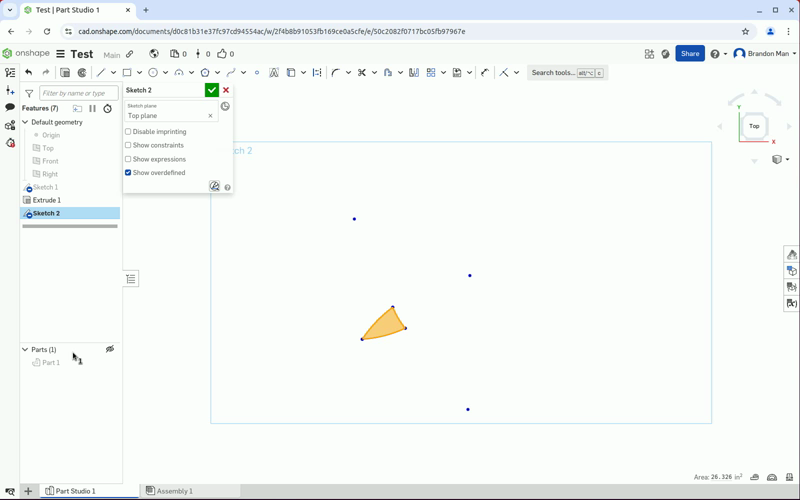
key(shift+y)
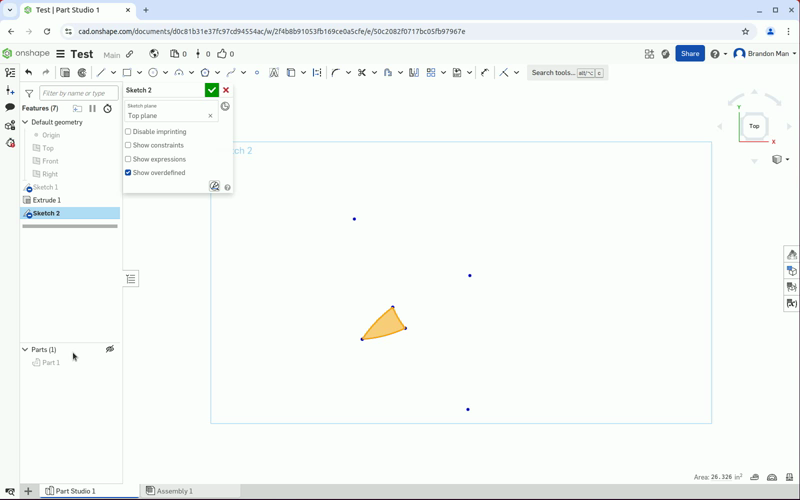
key(shift+e)
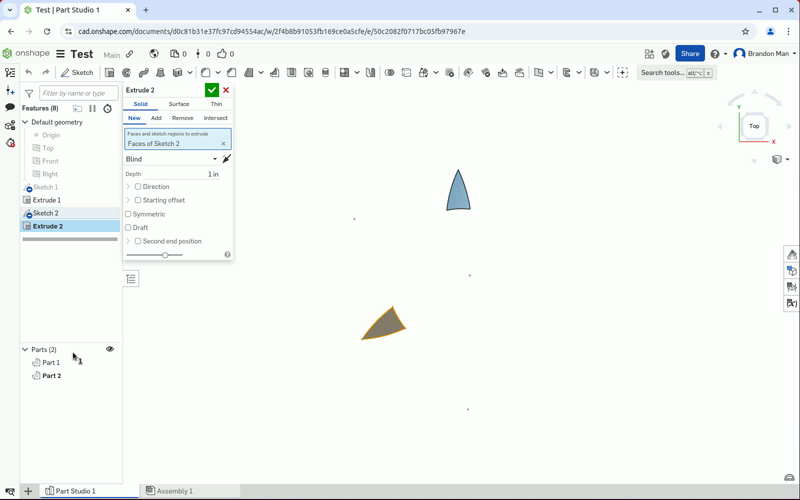
mouse_move(143, 106)
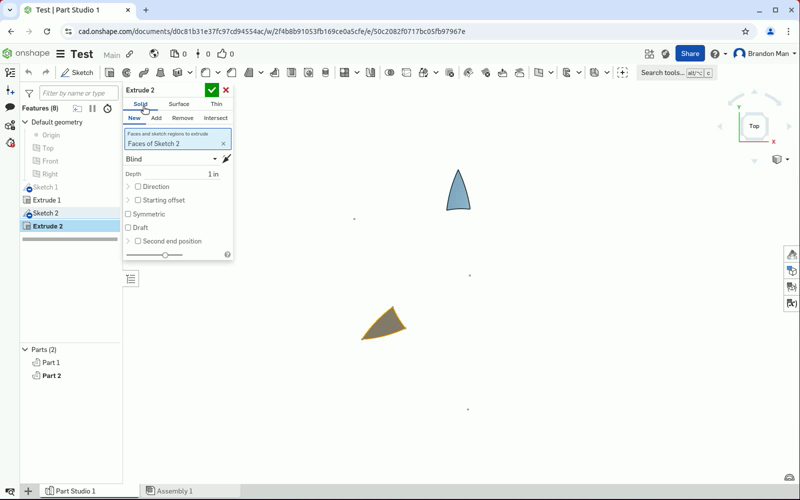
click(143, 106)
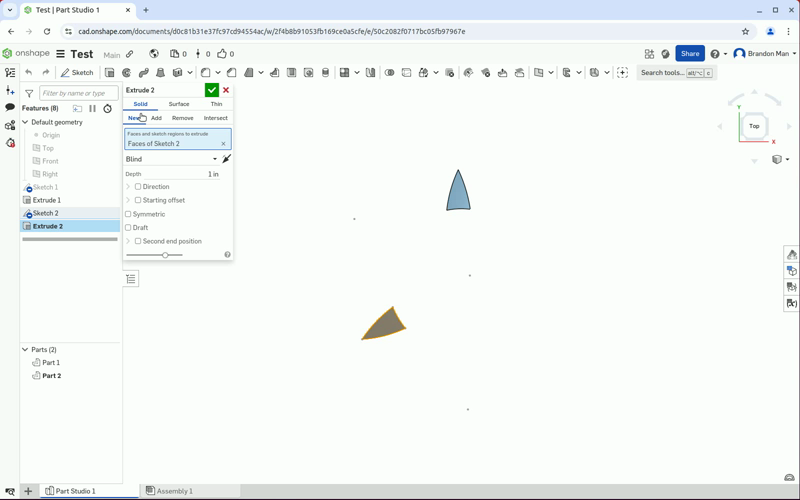
mouse_move(137, 120)
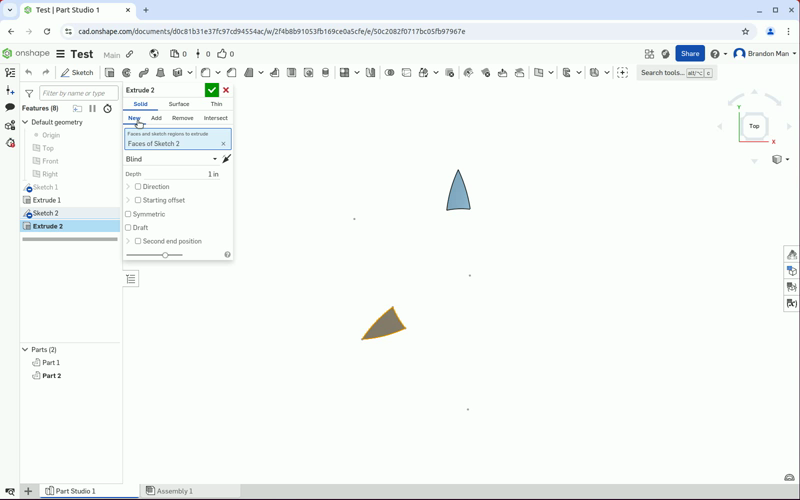
click(137, 120)
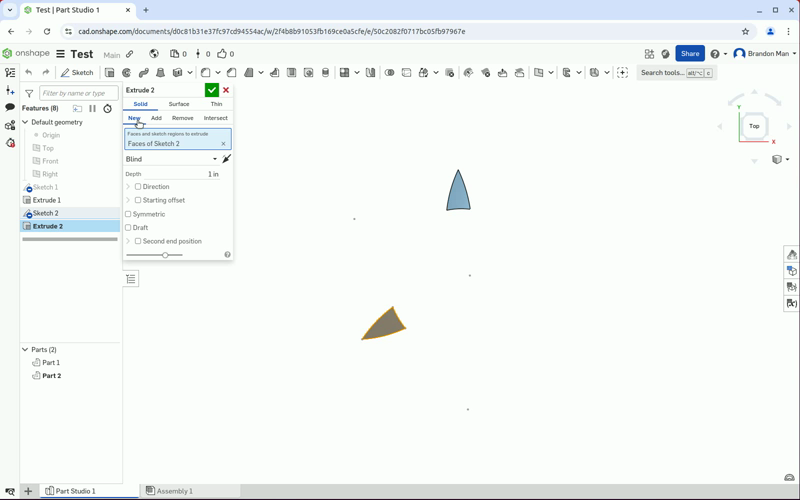
key(tab, 4)
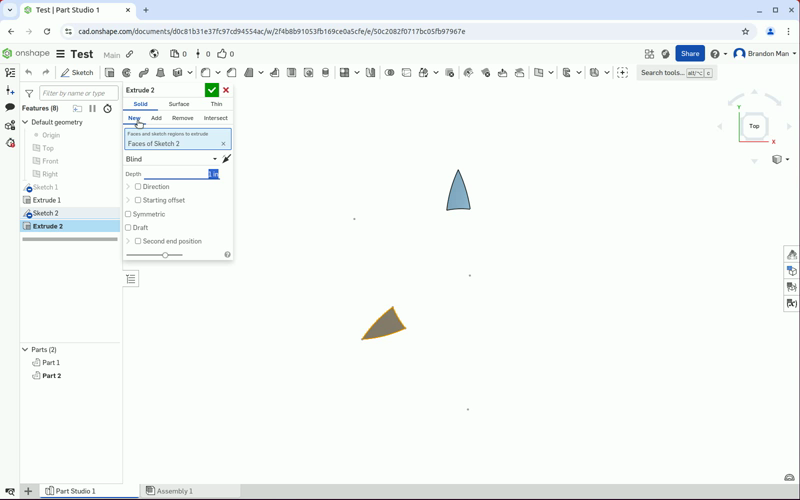
text(9.628)
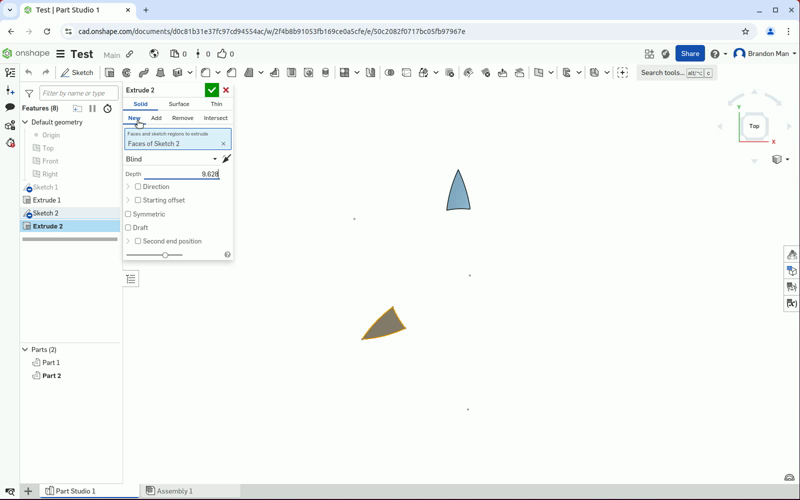
key(enter)
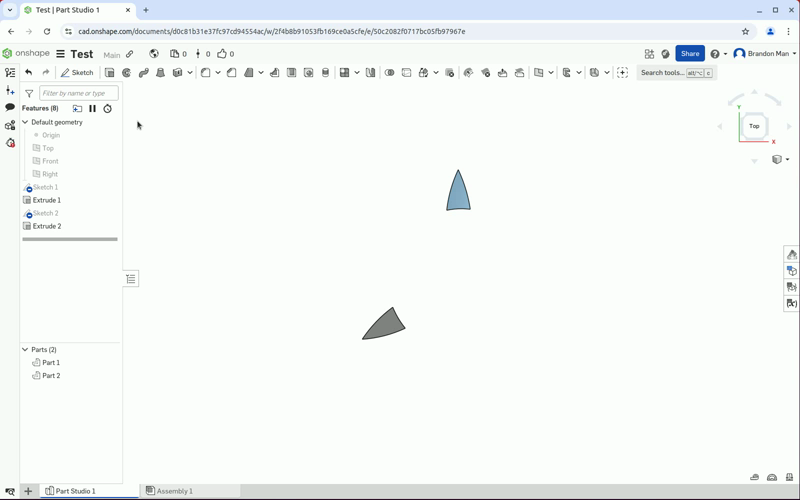
key(shift+h)
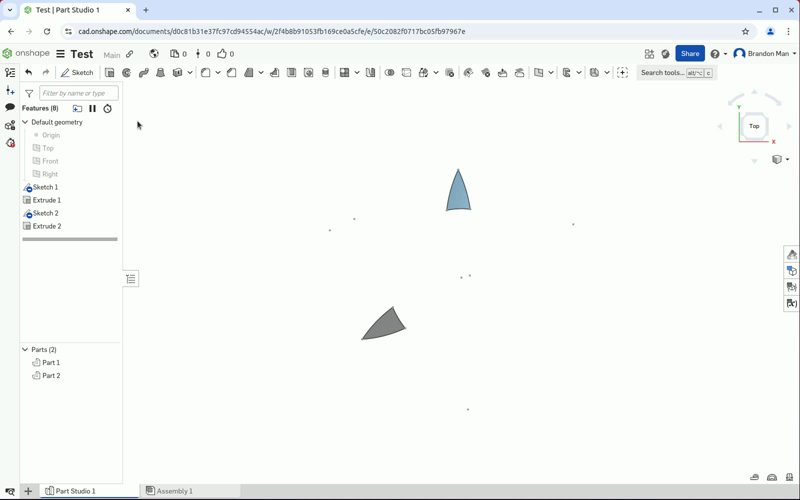
key(shift+h)
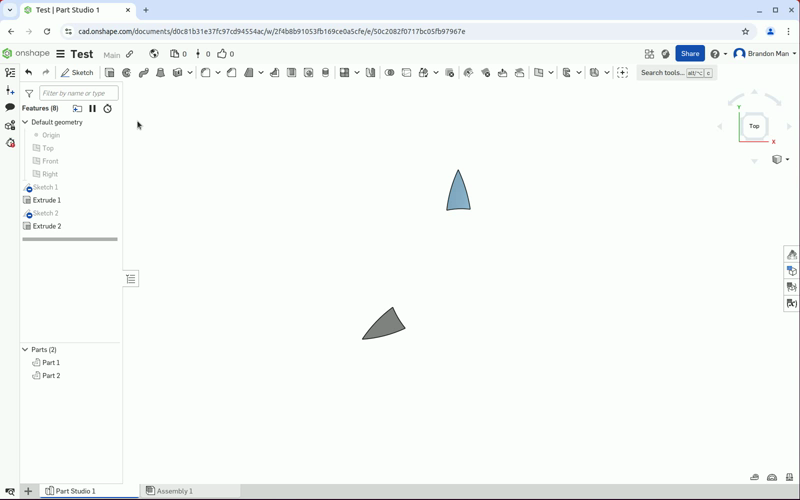
mouse_move(73, 189)
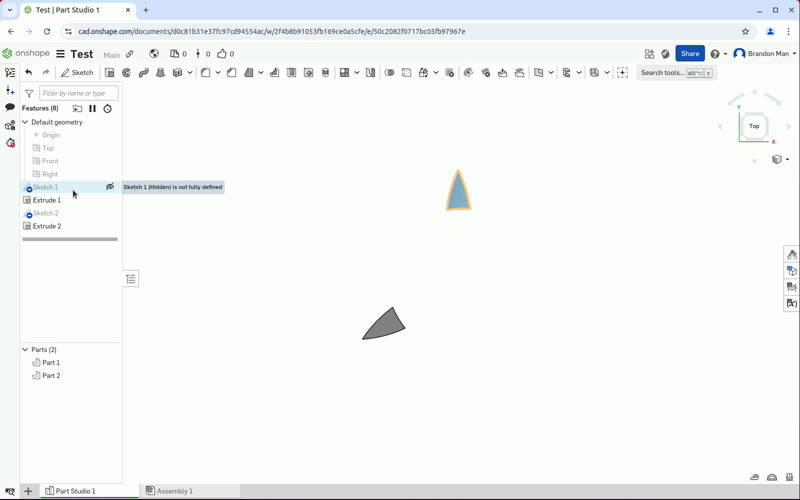
click(73, 189)
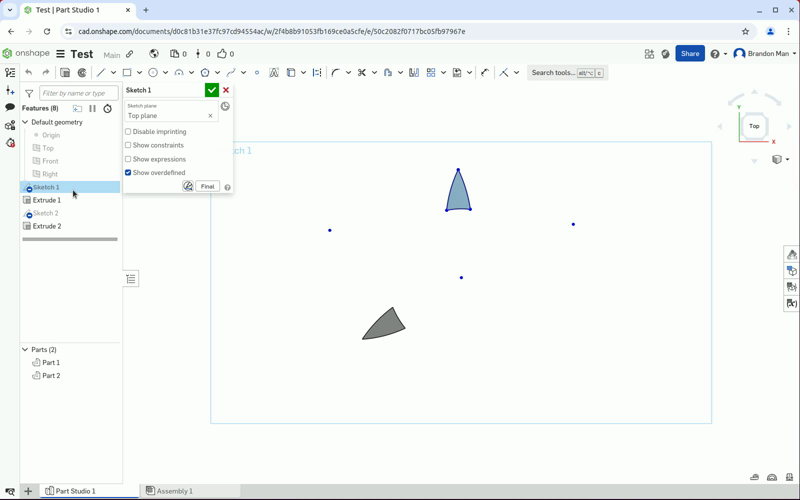
mouse_move(229, 92)
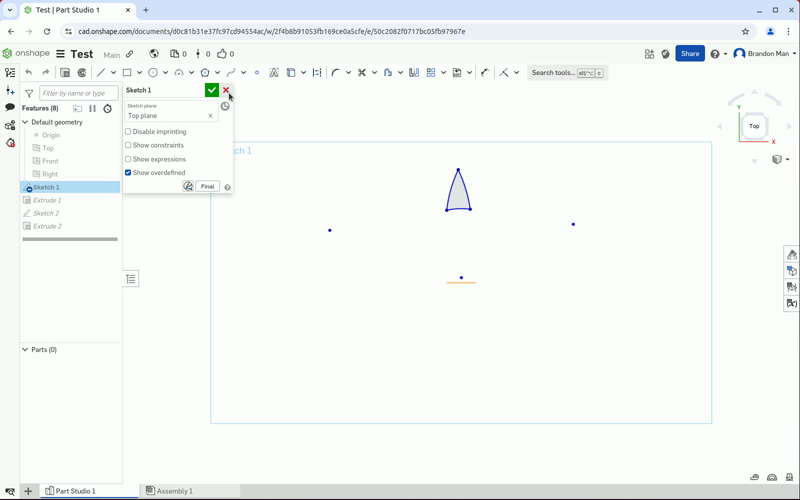
click(229, 92)
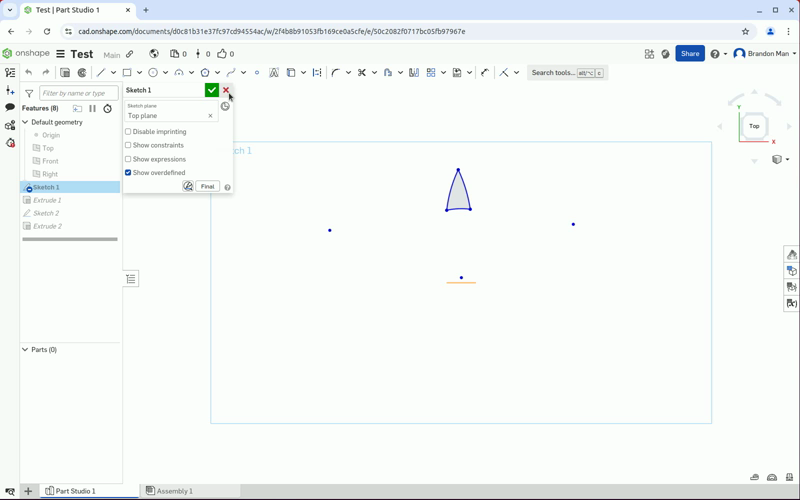
key(shift+s)
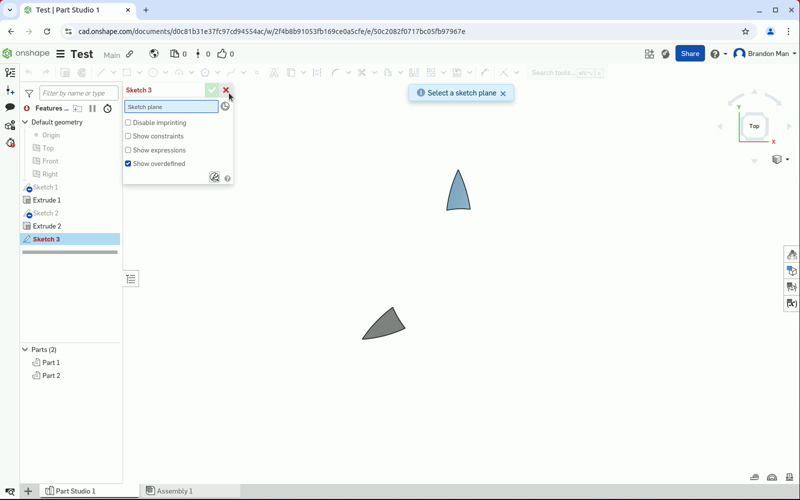
mouse_move(73, 150)
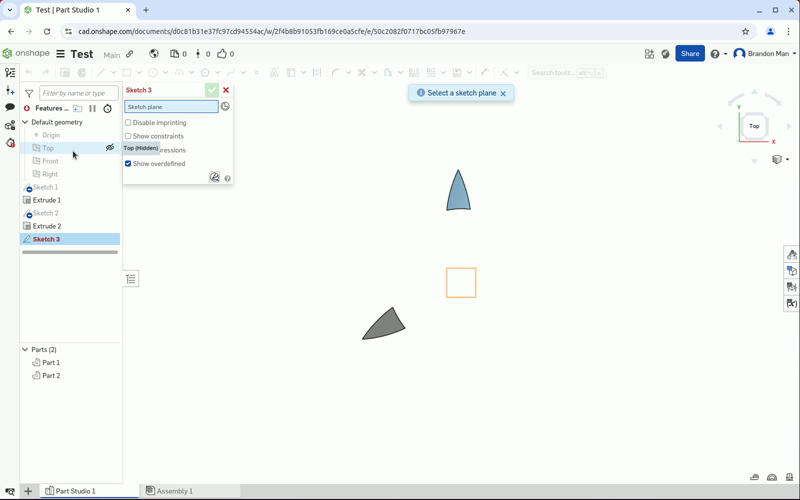
click(73, 150)
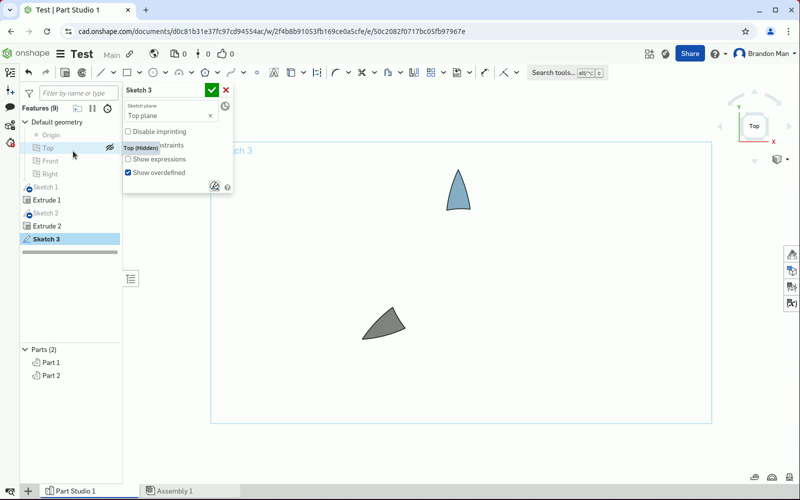
mouse_move(73, 352)
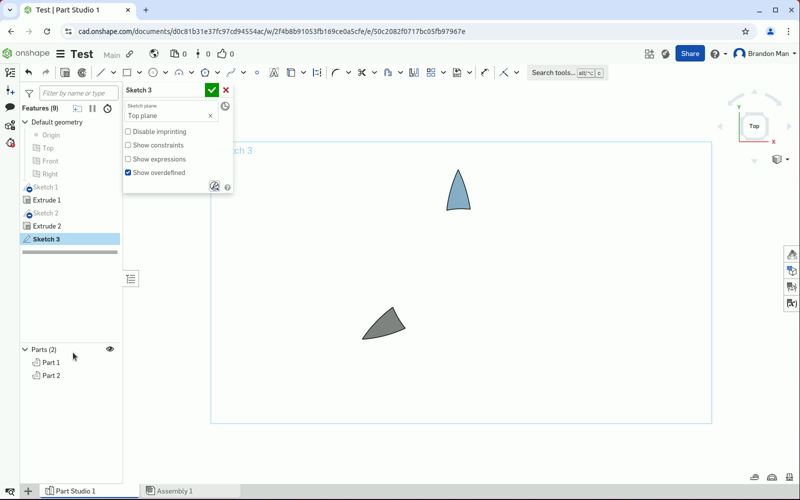
key(y)
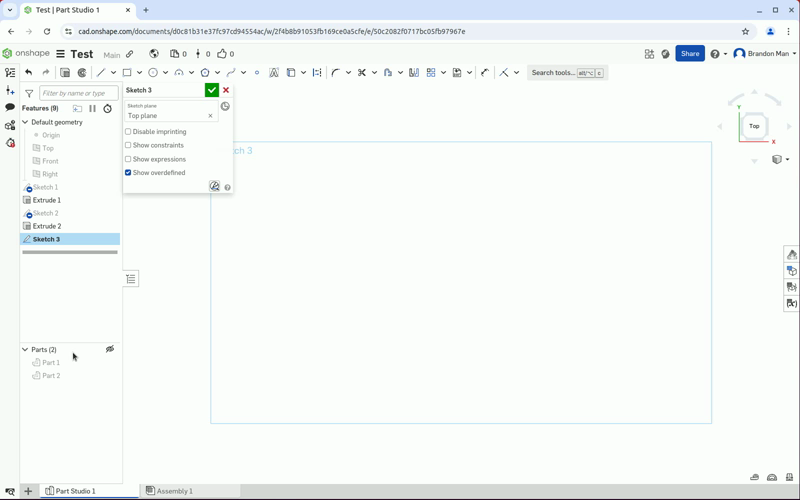
key(a)
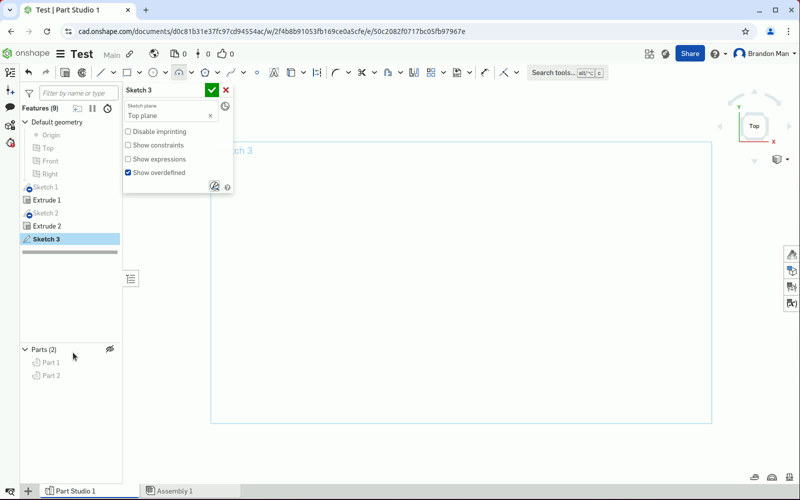
key_down(shift)
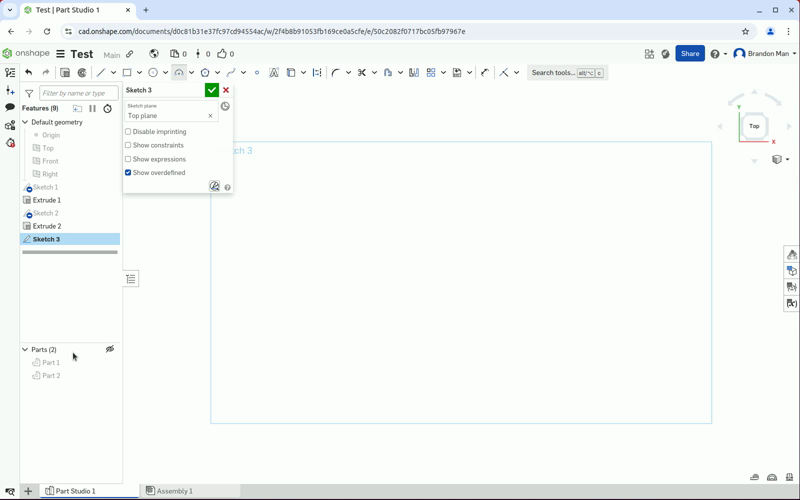
mouse_move(518, 329)
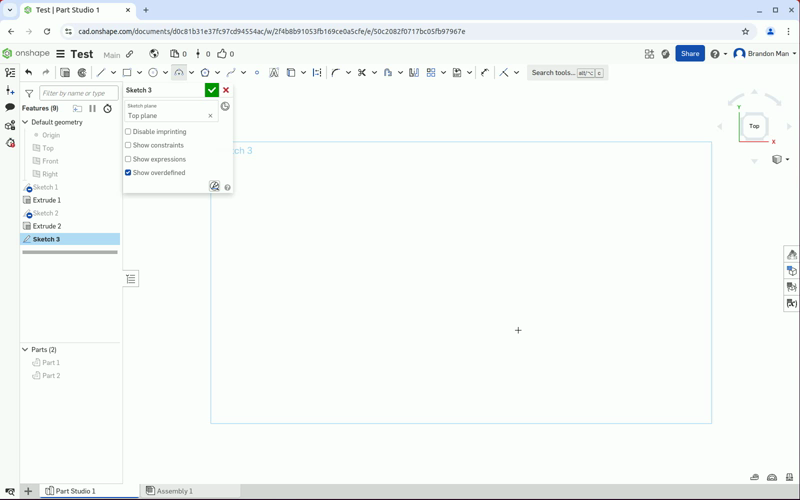
click(518, 329)
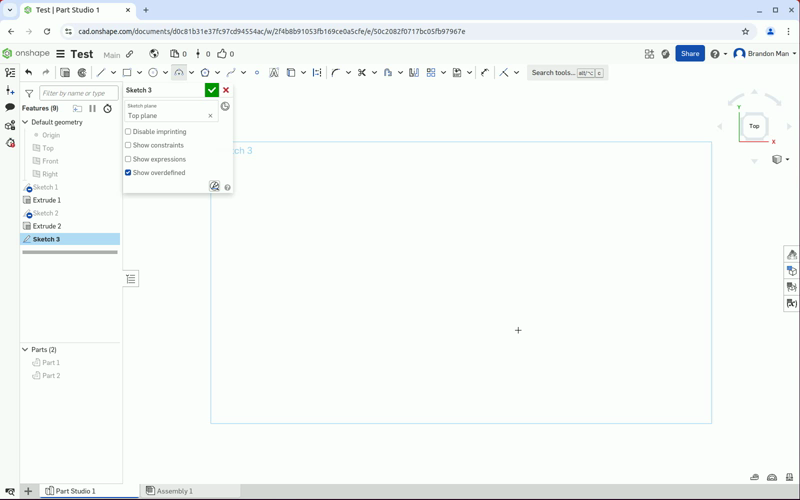
key_up(shift)
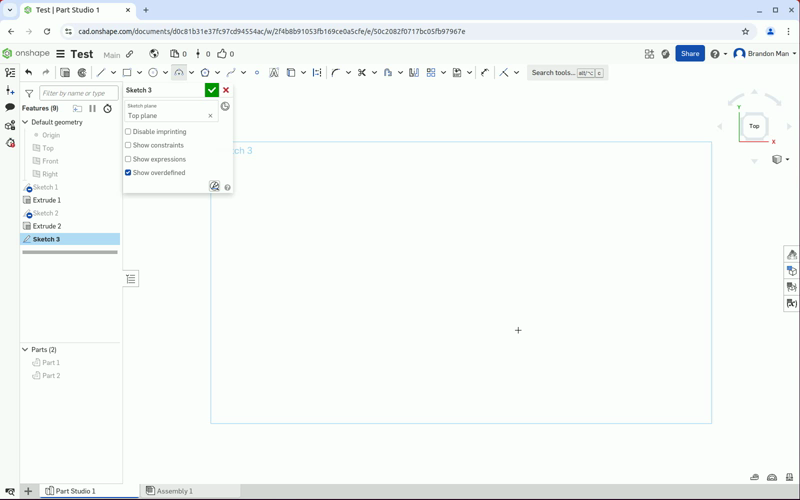
key_down(shift)
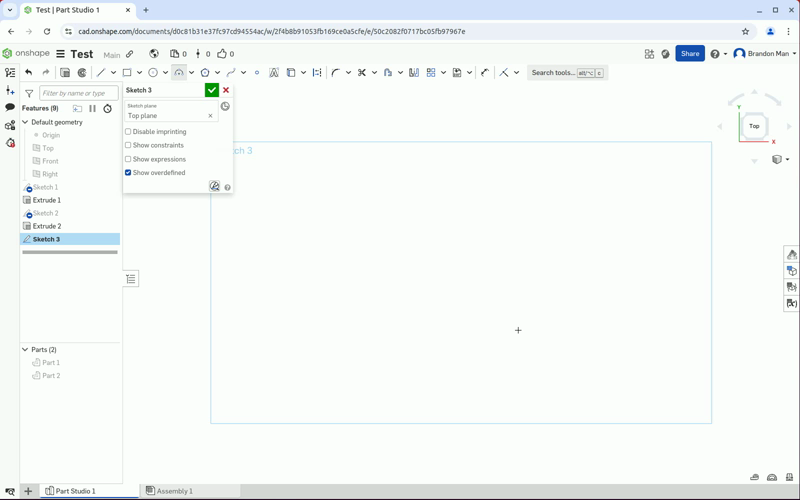
mouse_move(557, 338)
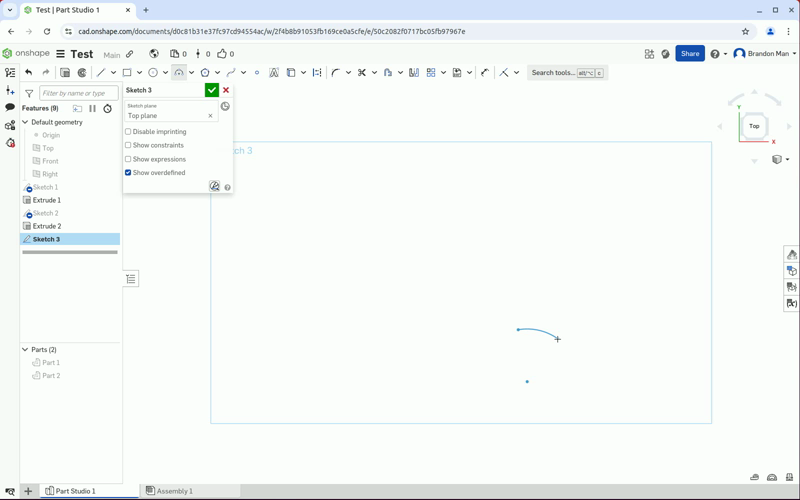
click(557, 338)
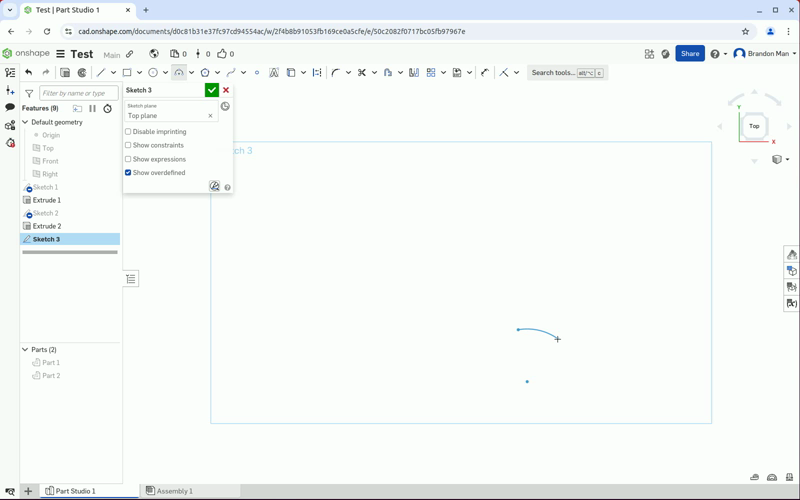
mouse_move(537, 336)
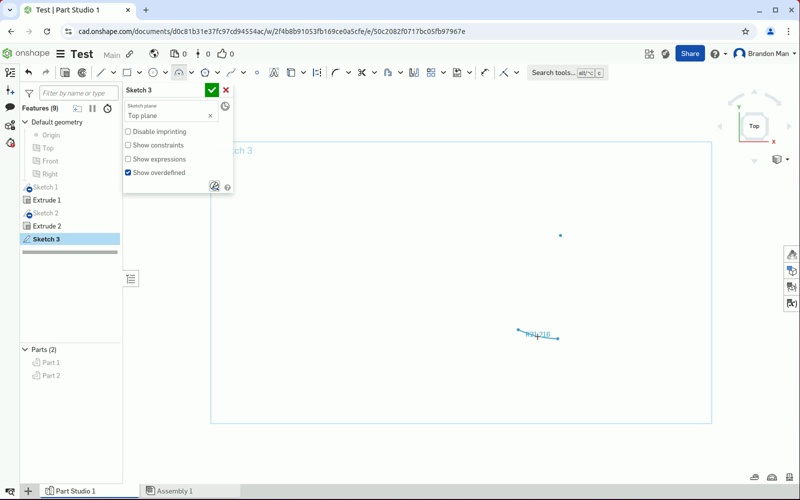
click(537, 336)
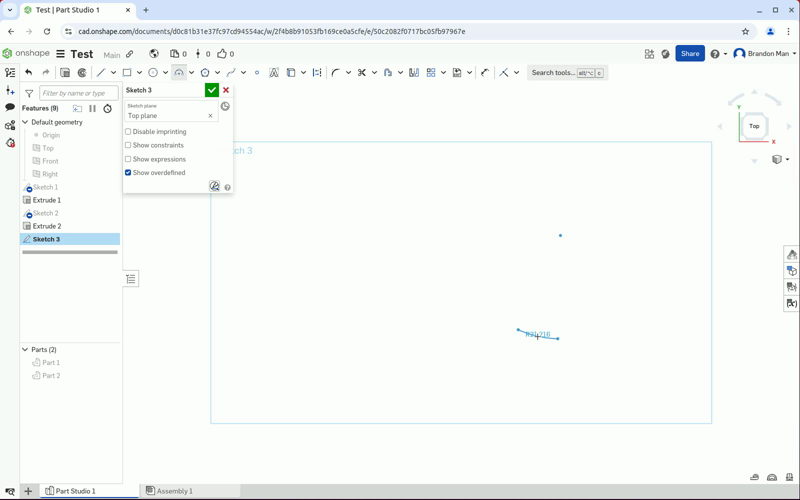
key_up(shift)
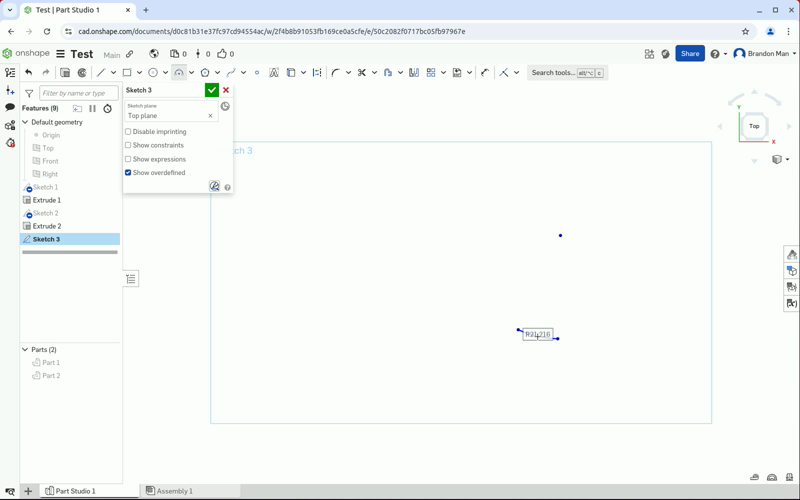
mouse_move(557, 338)
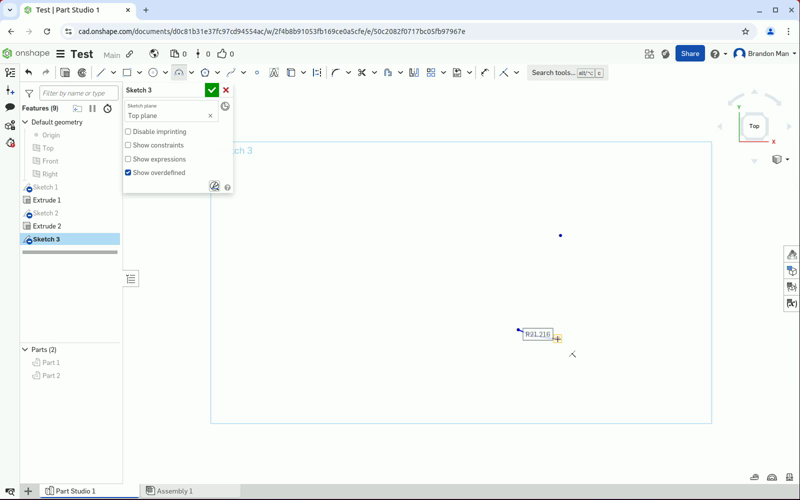
click(557, 338)
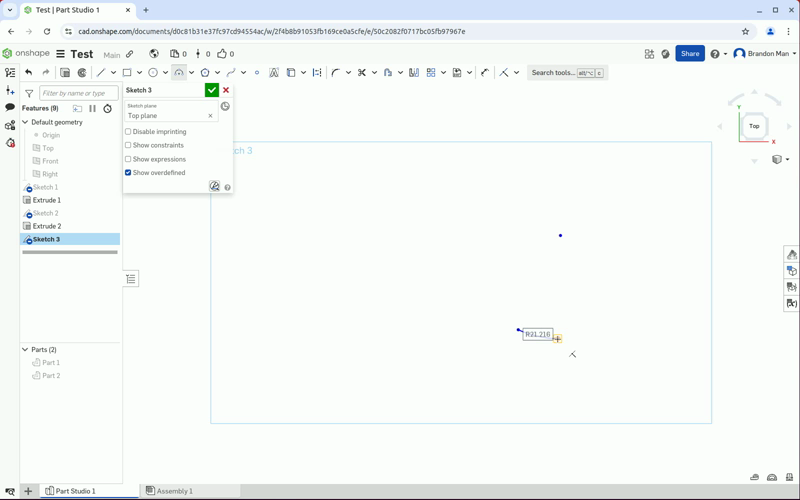
key_down(shift)
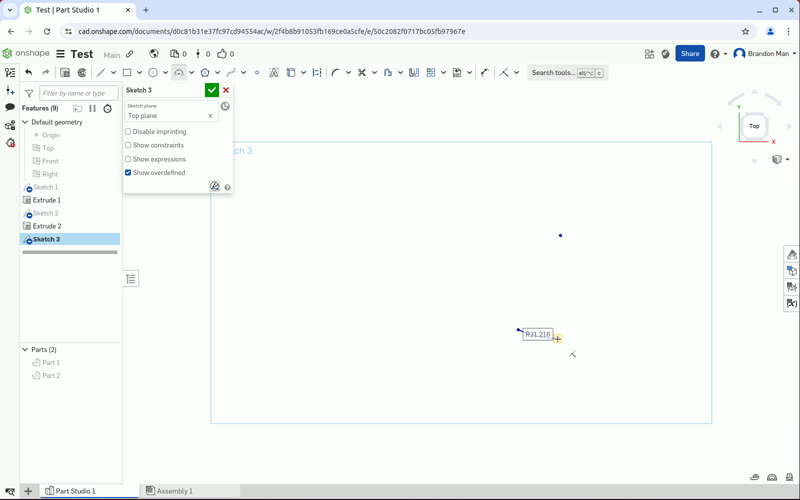
mouse_move(529, 309)
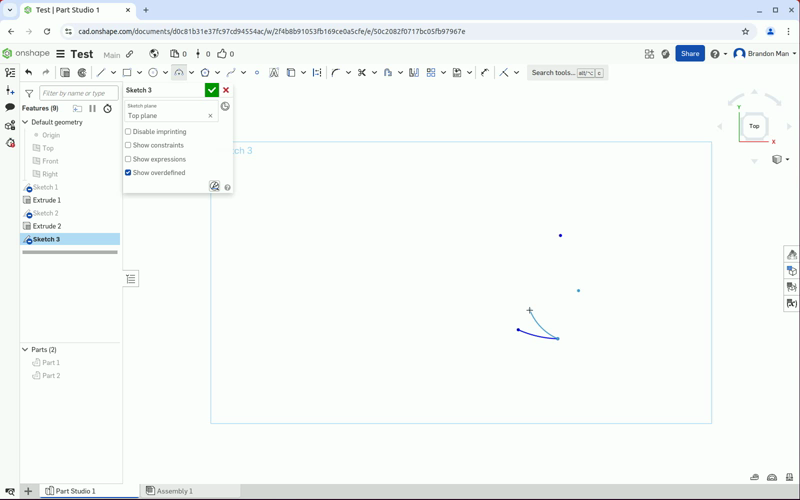
click(529, 309)
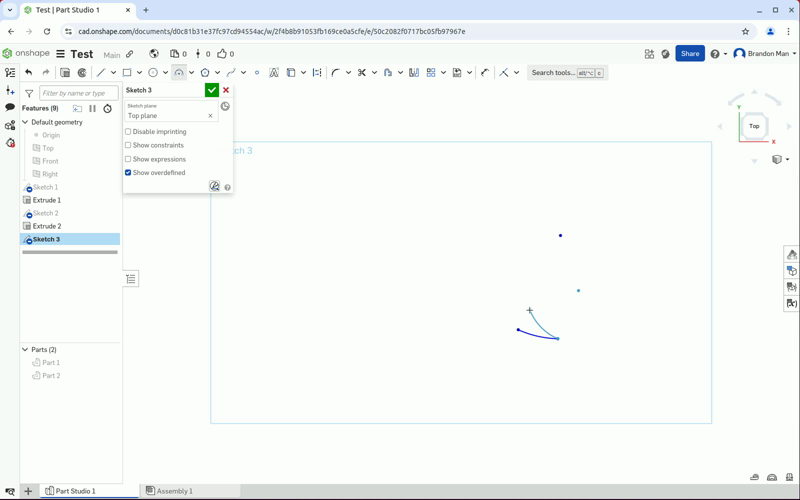
mouse_move(545, 323)
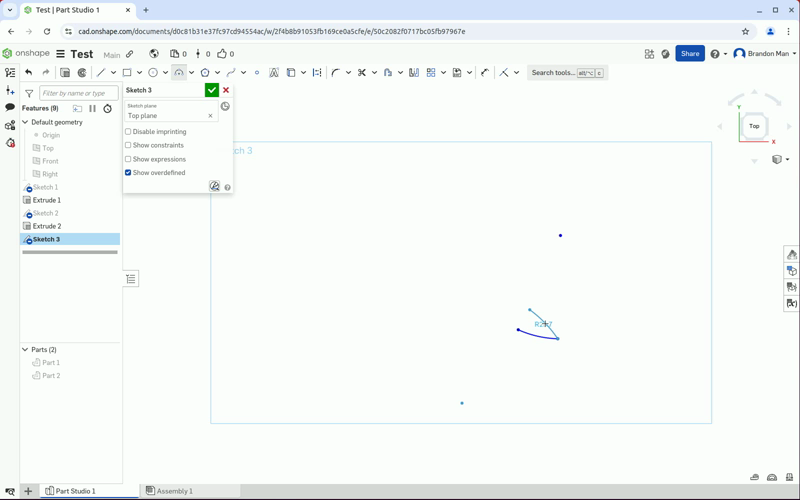
click(545, 323)
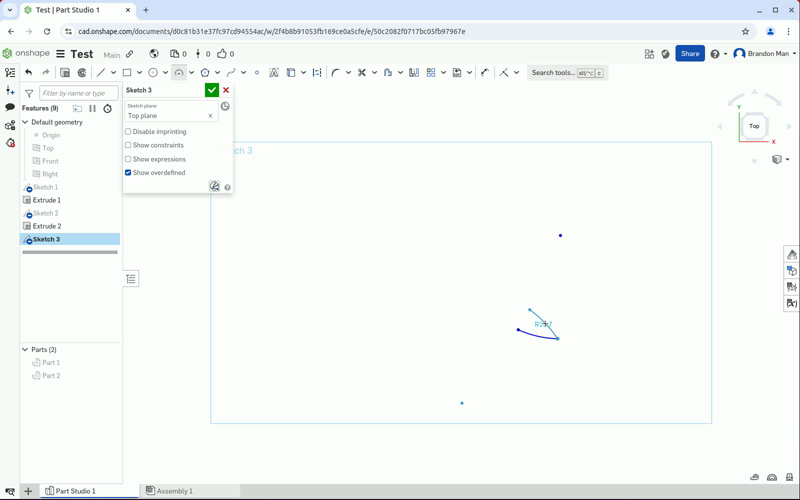
key_up(shift)
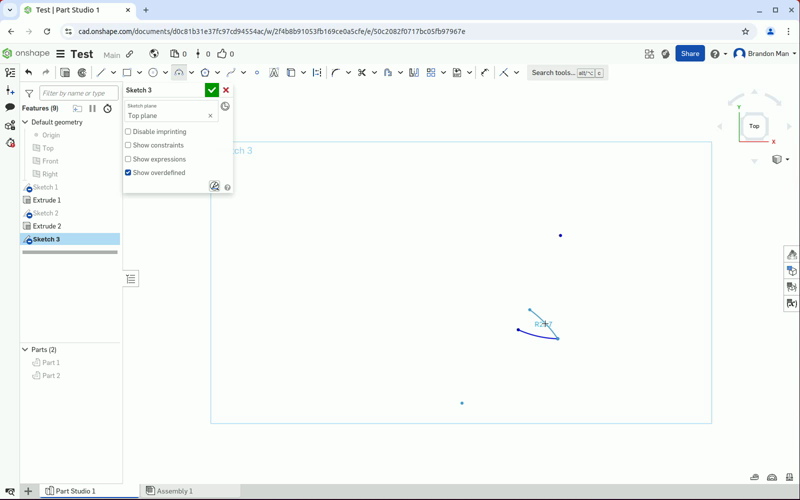
mouse_move(529, 309)
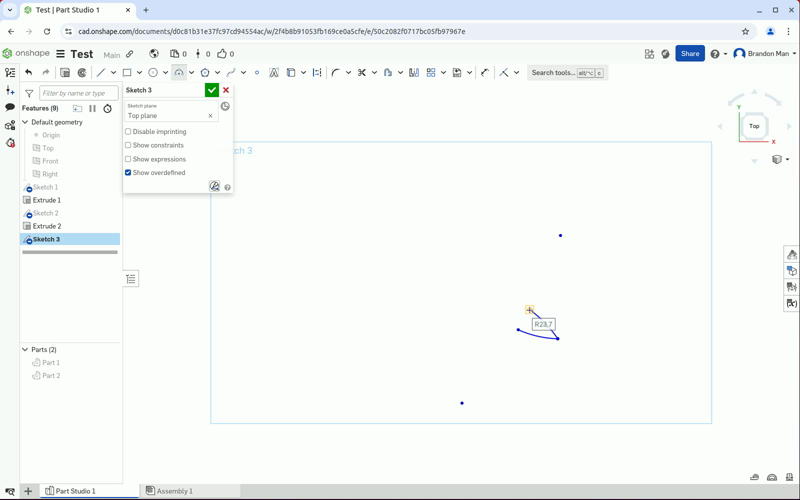
click(529, 309)
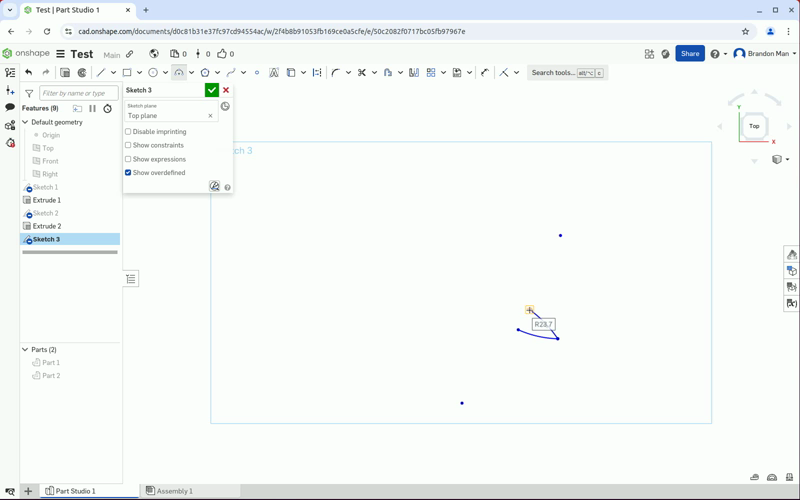
mouse_move(518, 329)
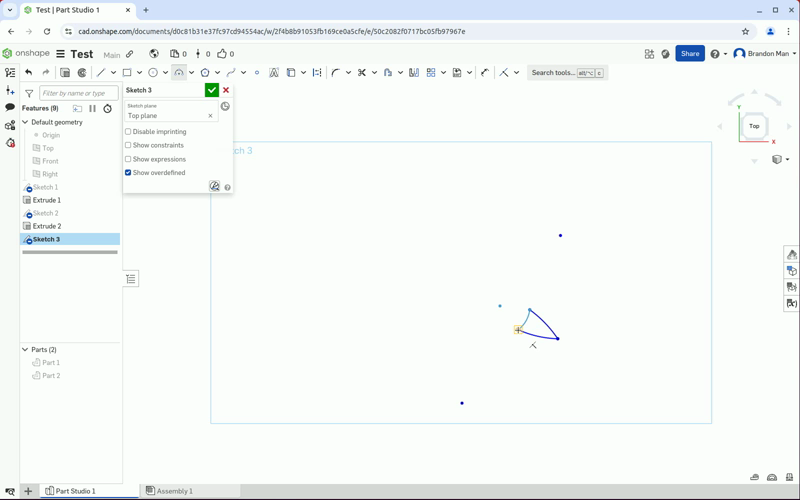
click(518, 329)
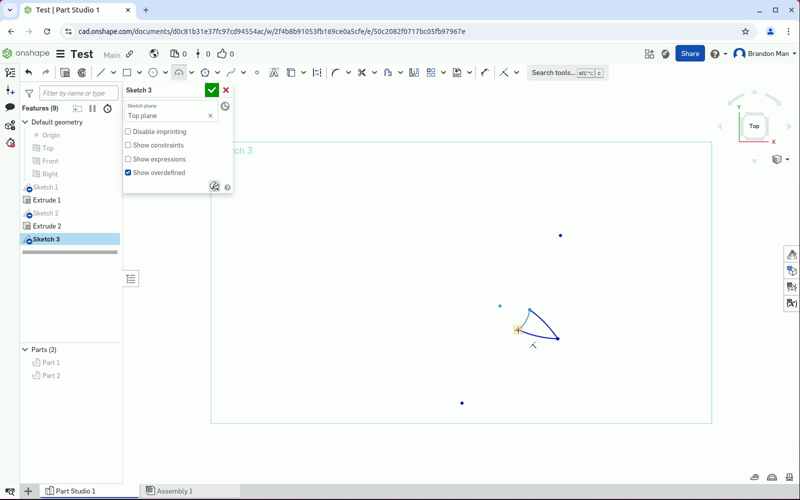
key_down(shift)
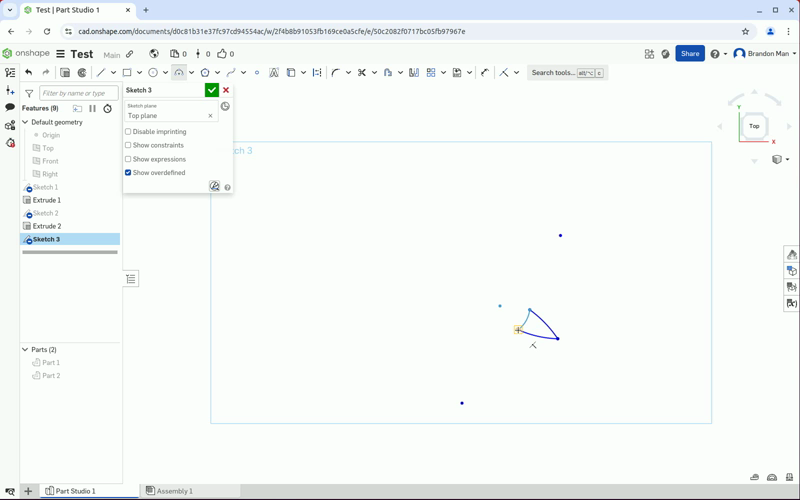
mouse_move(525, 320)
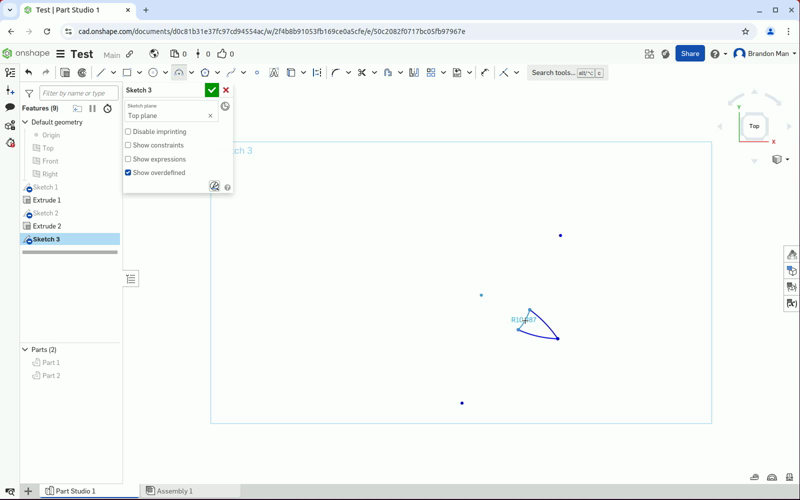
click(525, 320)
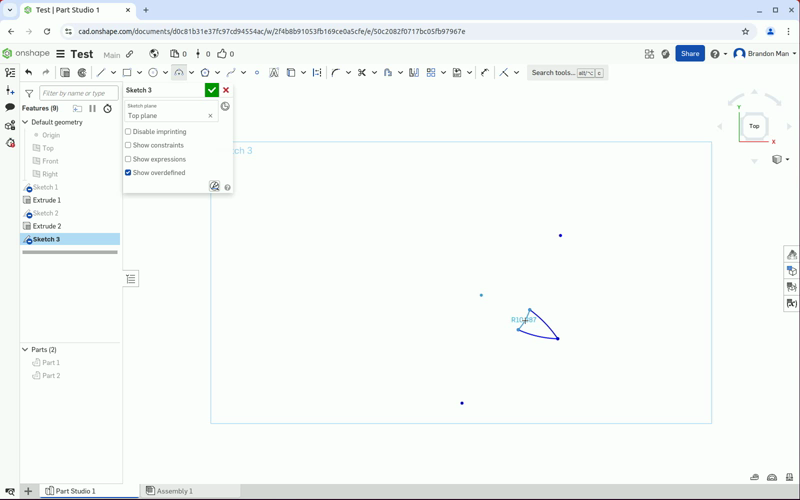
key_up(shift)
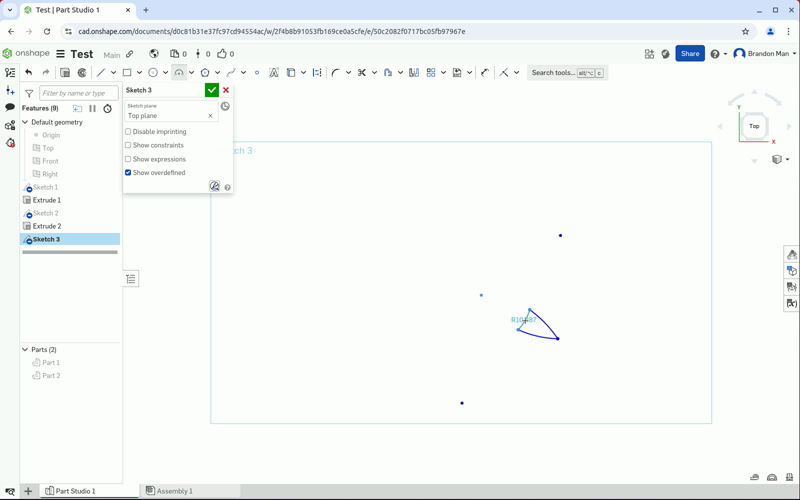
key(esc)
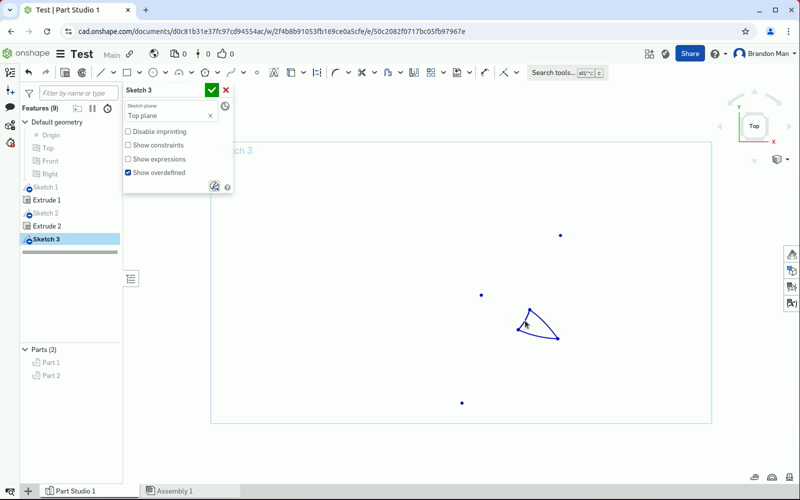
mouse_move(539, 334)
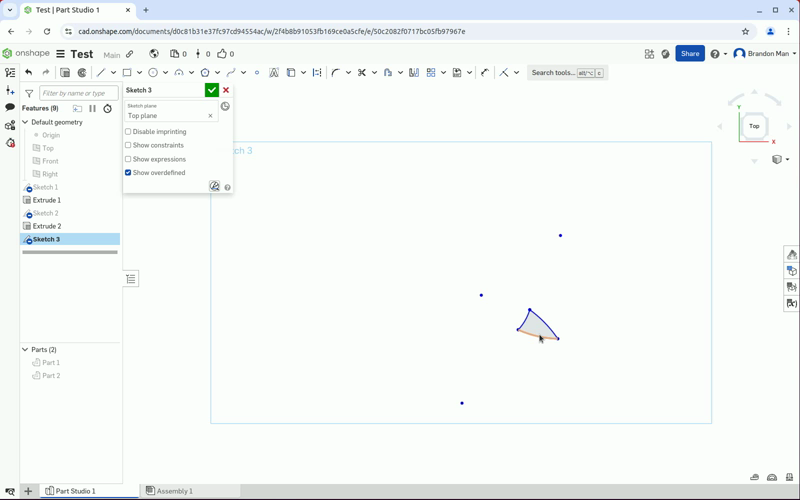
scroll(6)
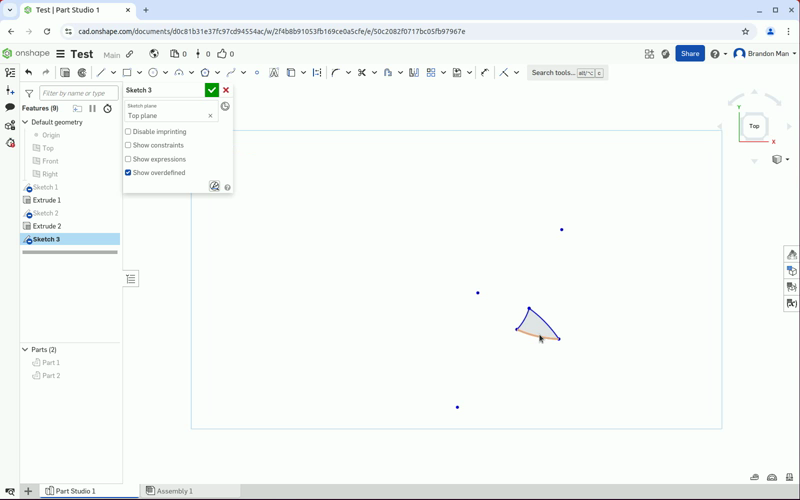
scroll(6)
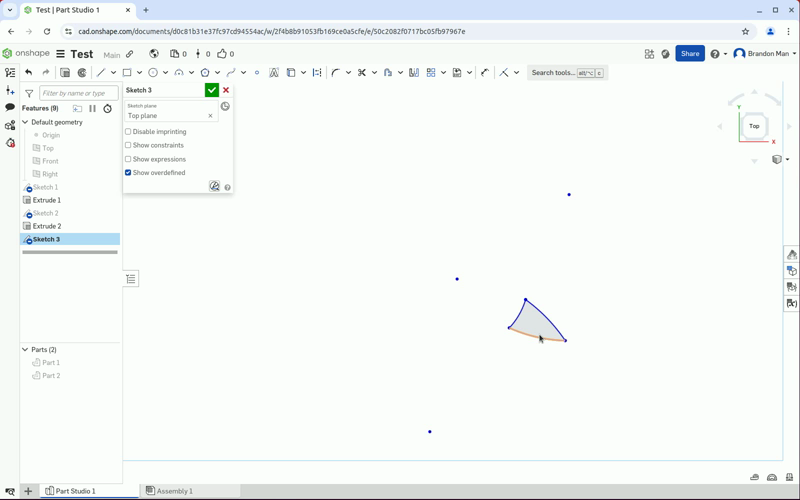
scroll(6)
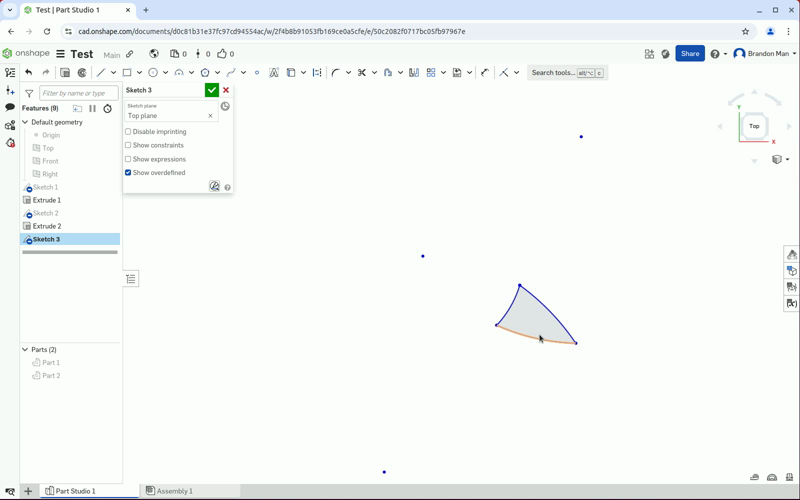
scroll(6)
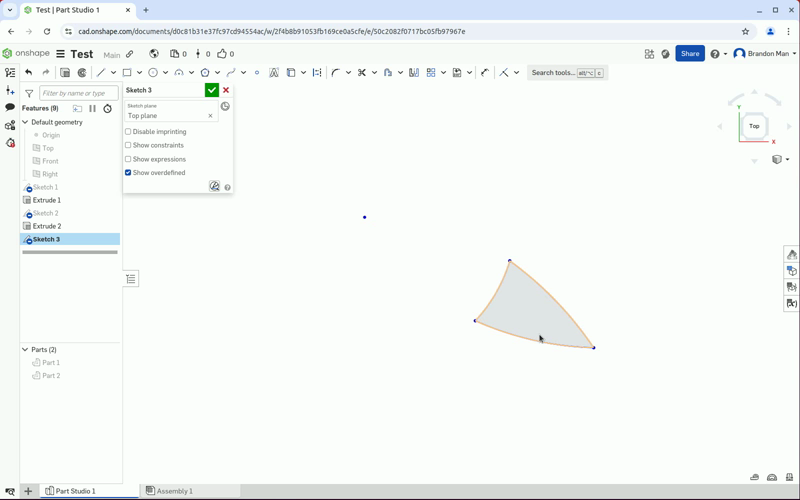
scroll(6)
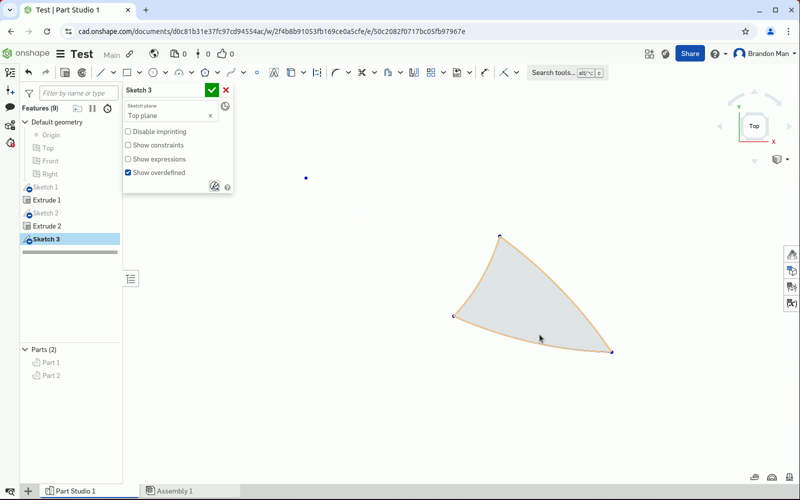
scroll(6)
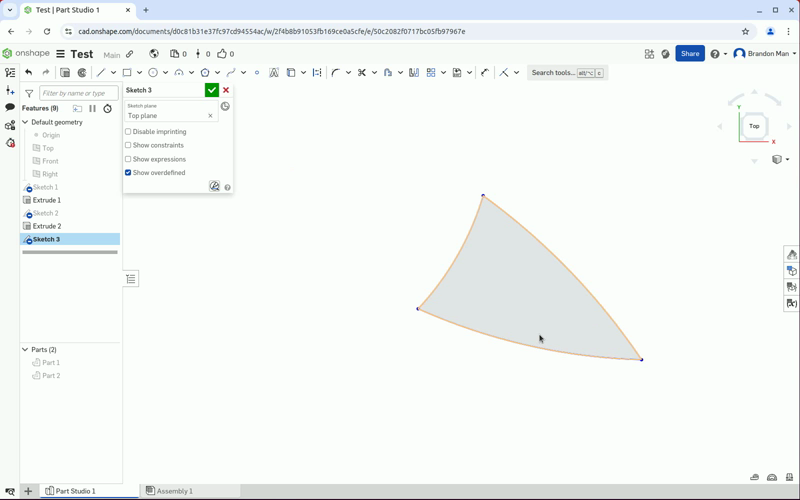
scroll(6)
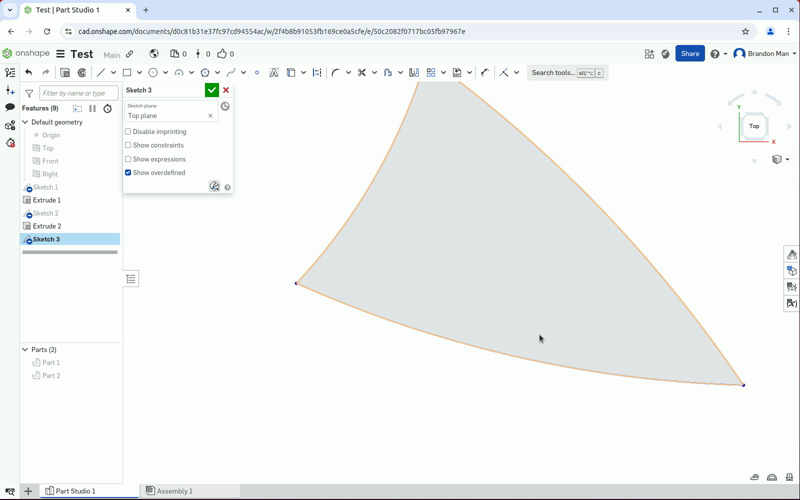
click(539, 334)
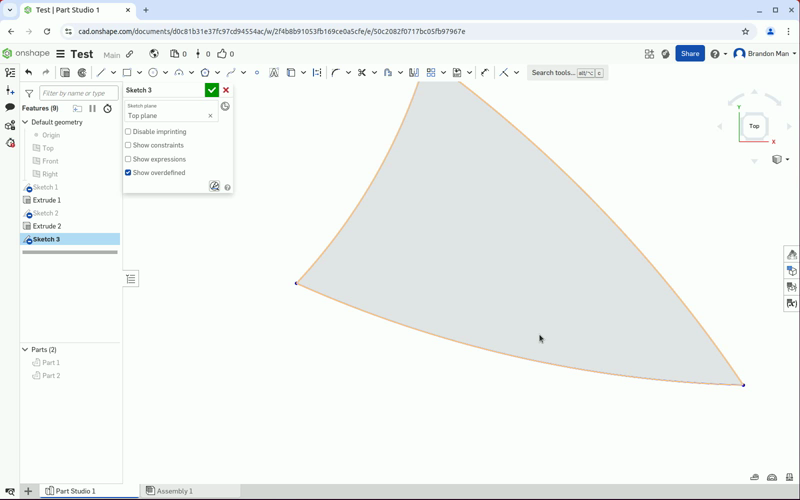
scroll(-6)
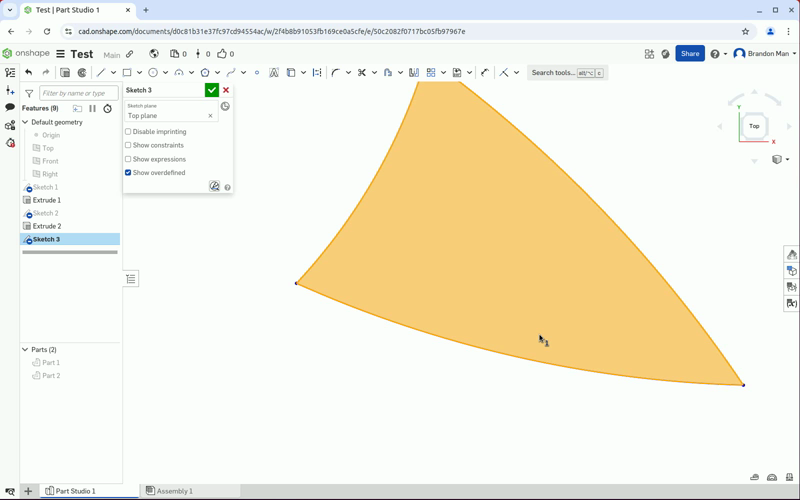
scroll(-6)
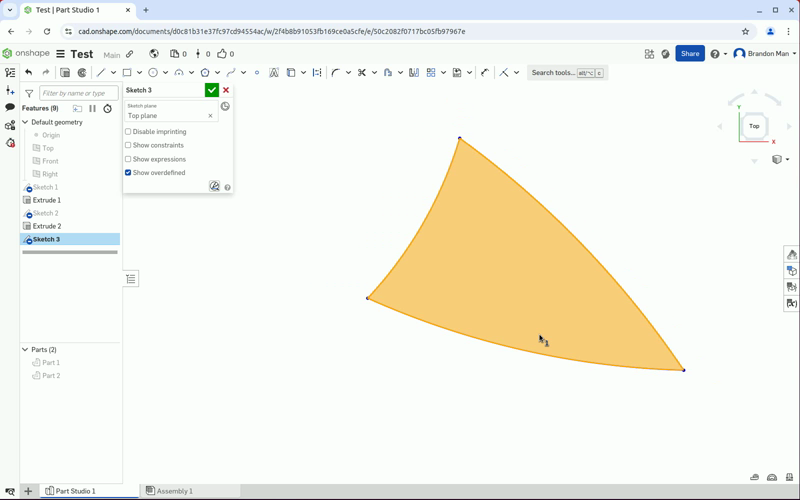
scroll(-6)
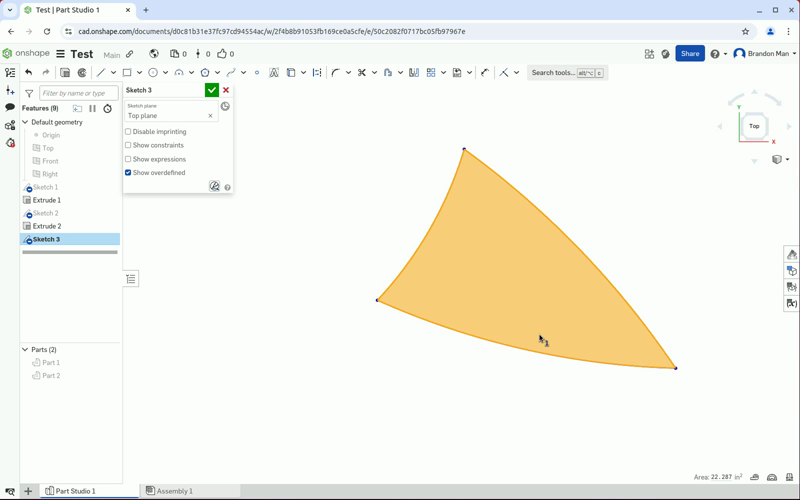
scroll(-6)
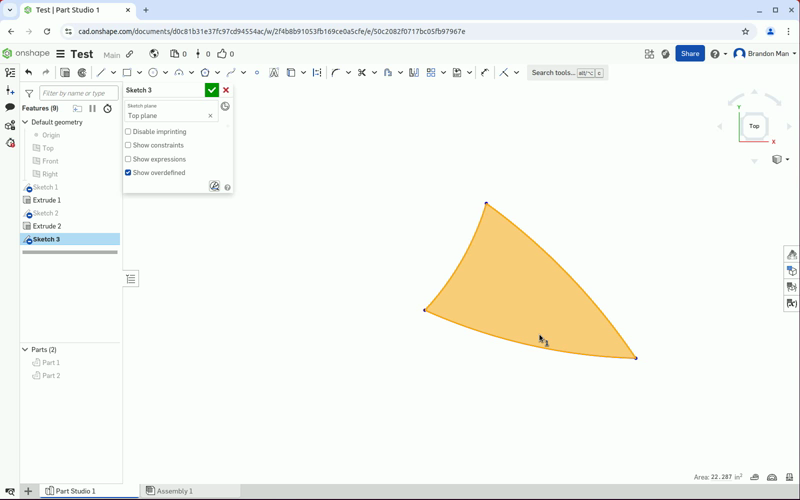
scroll(-6)
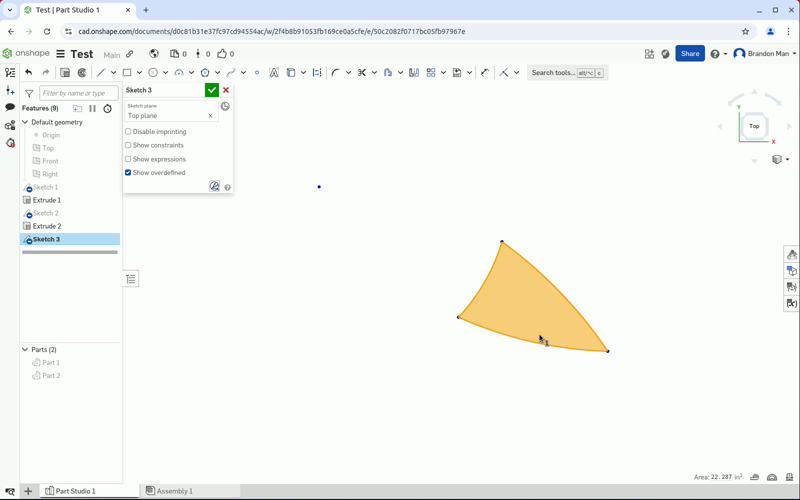
scroll(-6)
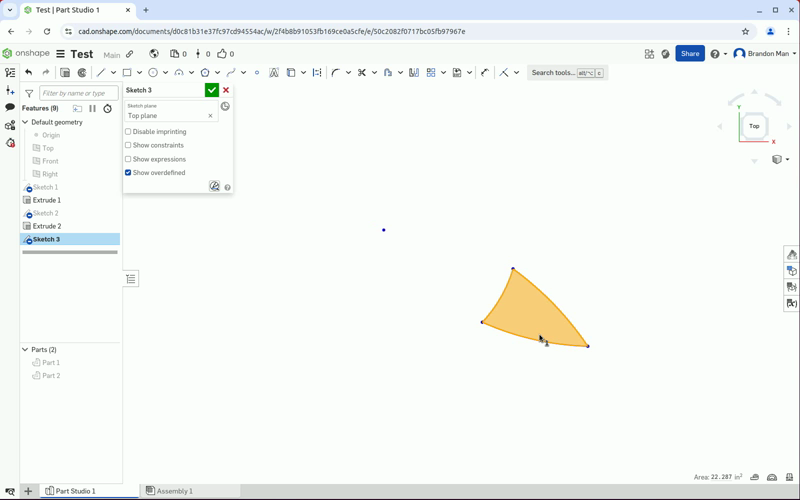
scroll(-6)
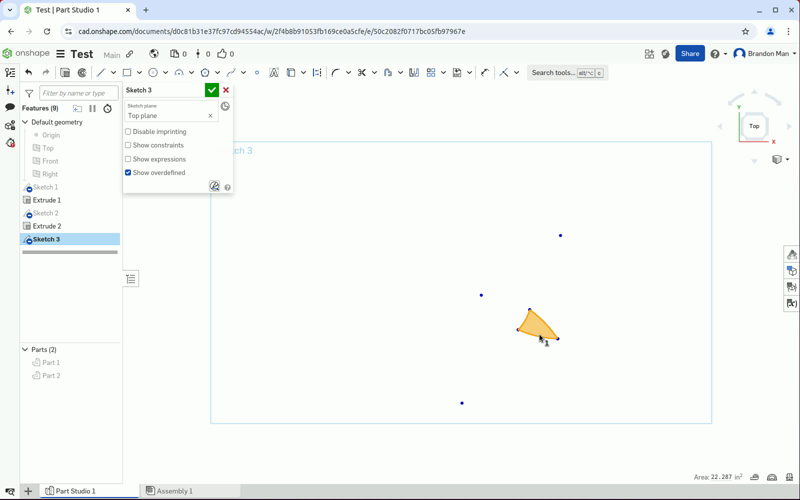
mouse_move(73, 352)
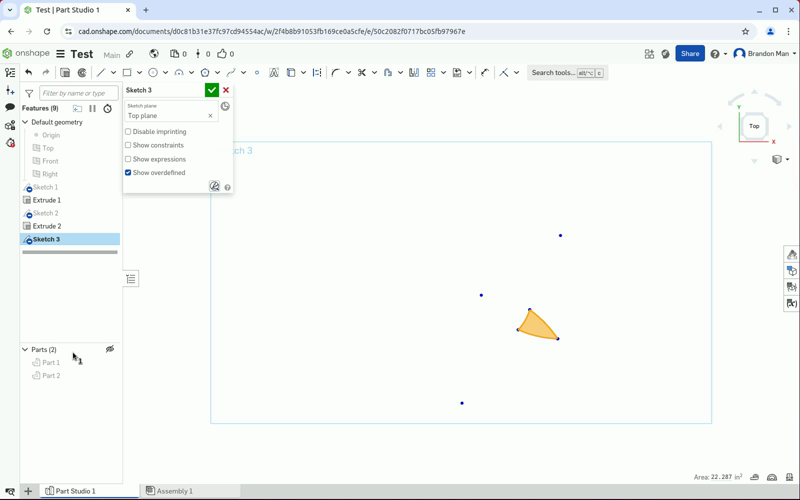
key(shift+y)
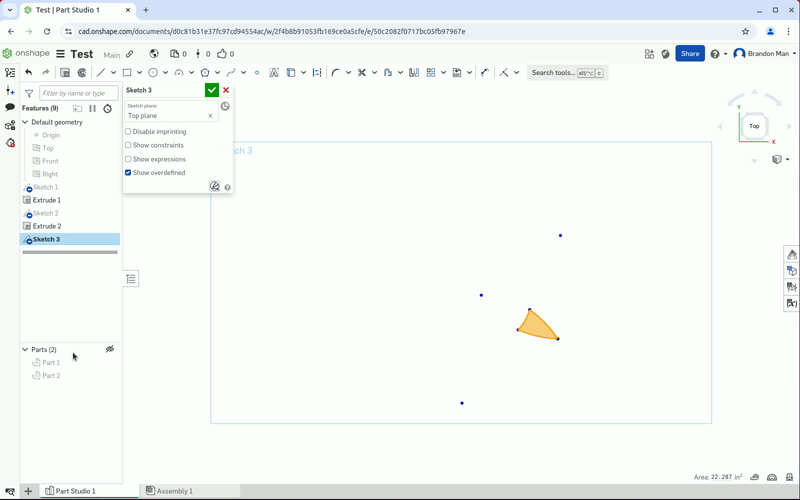
key(shift+e)
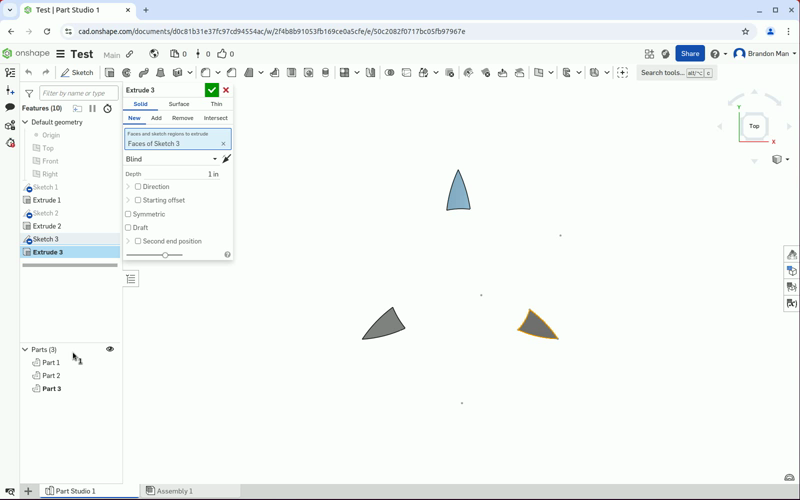
mouse_move(143, 106)
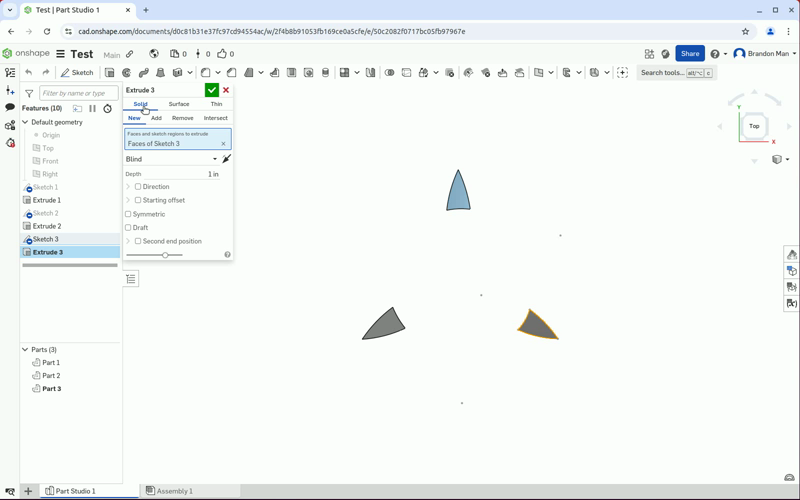
click(143, 106)
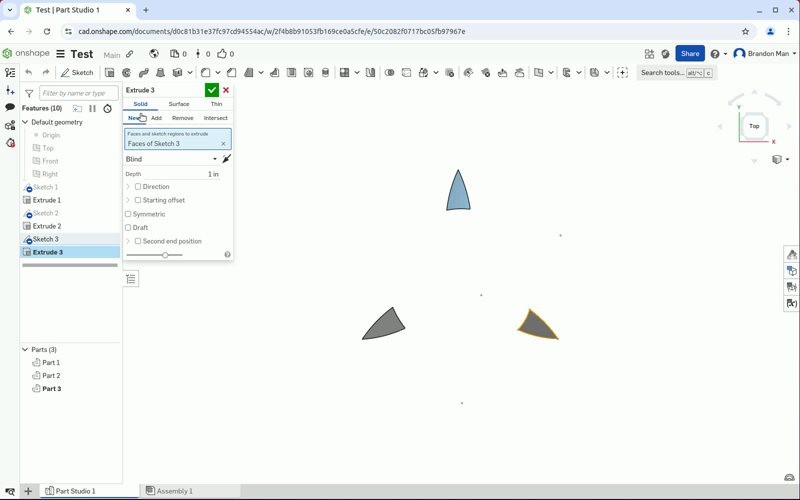
mouse_move(137, 120)
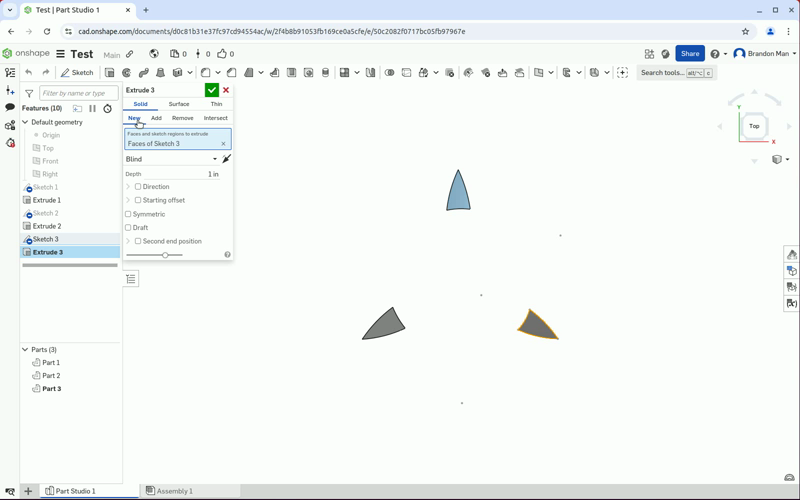
click(137, 120)
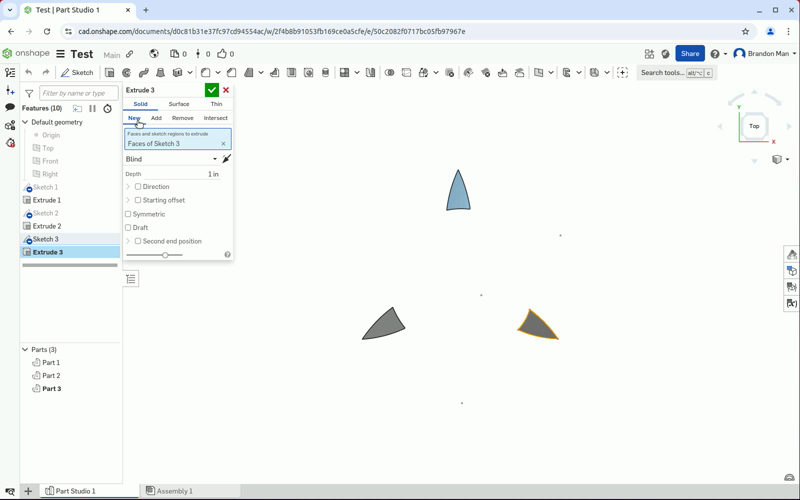
key(tab, 4)
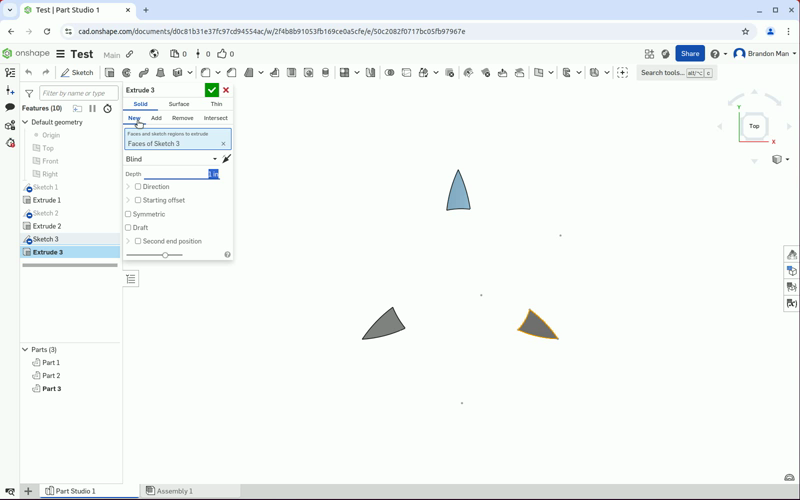
text(9.628)
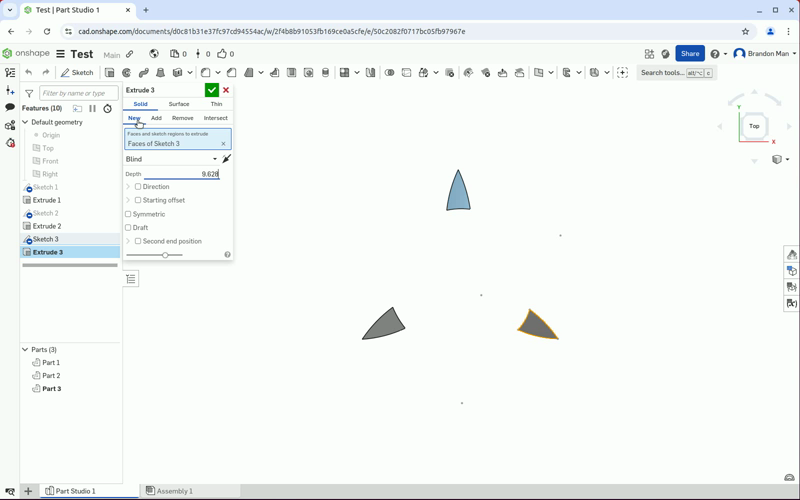
key(enter)
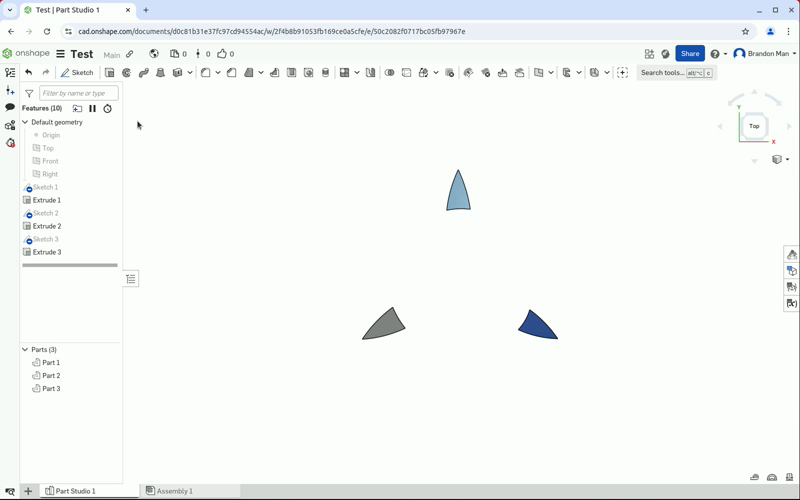
key(shift+h)
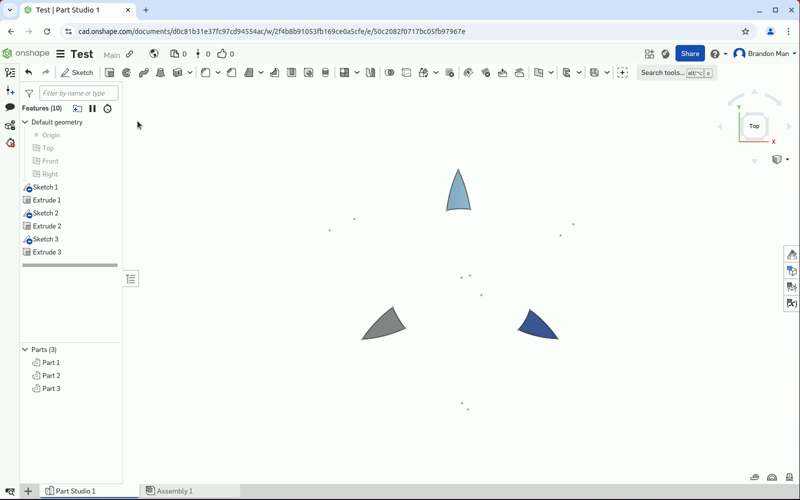
key(shift+h)
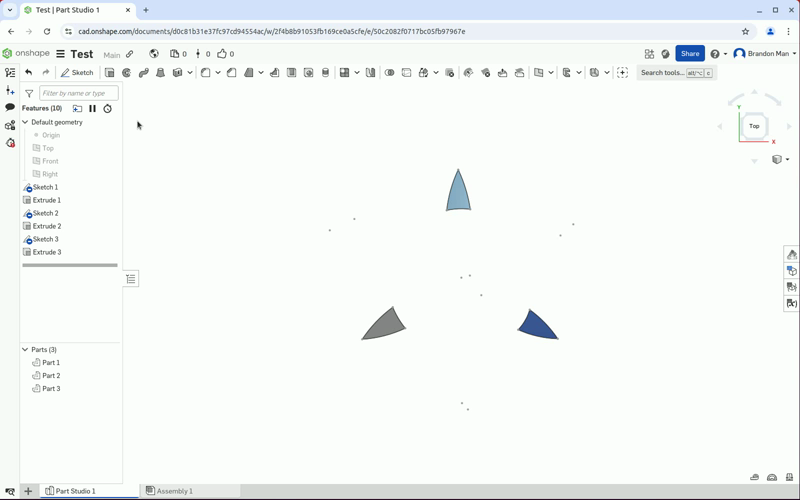
key(shift+7)
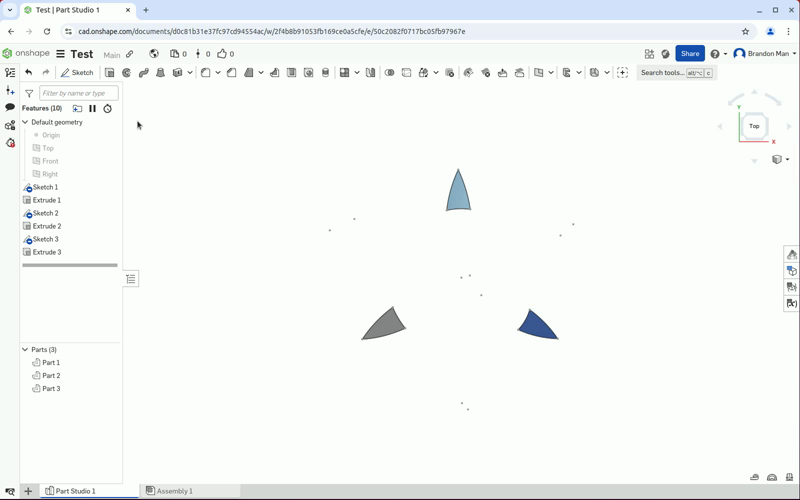
key(up, 3)
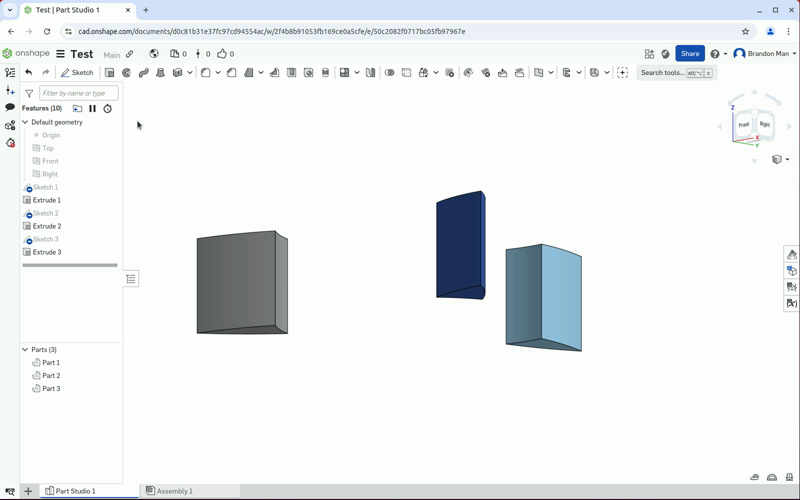
key(left, 3)
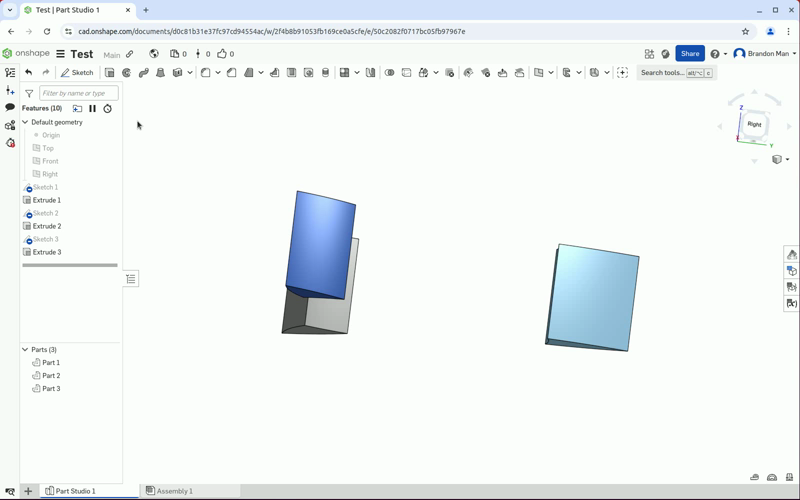
key(right, 3)
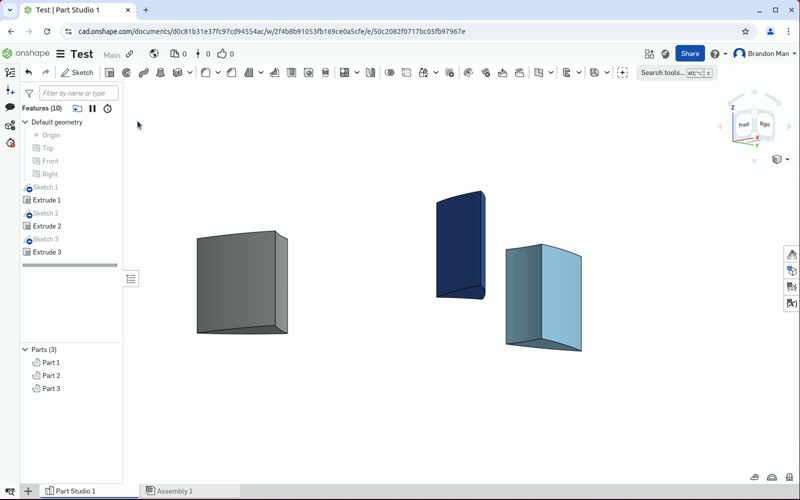
key(down, 3)
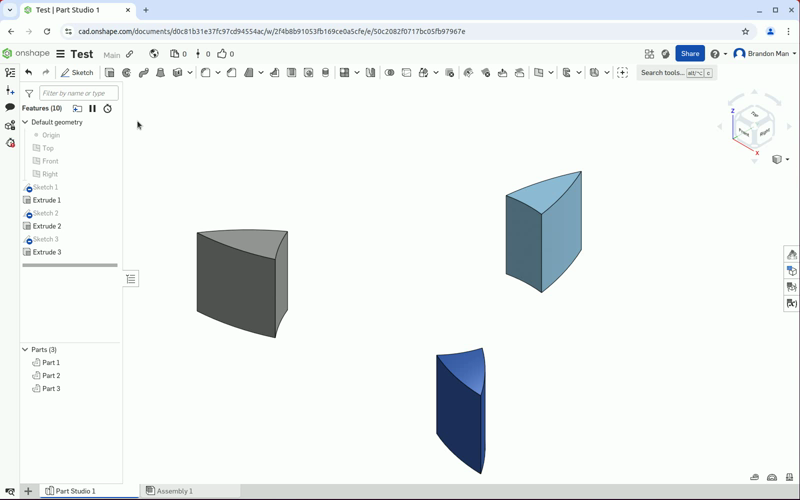
mouse_move(73, 189)
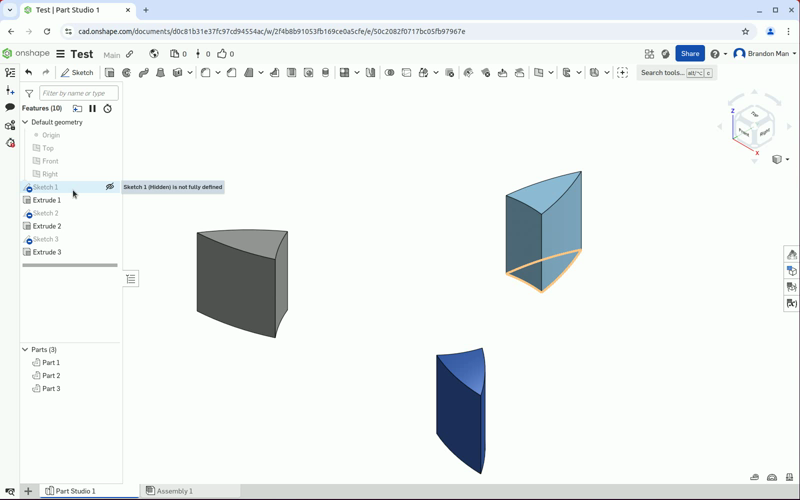
click(73, 189)